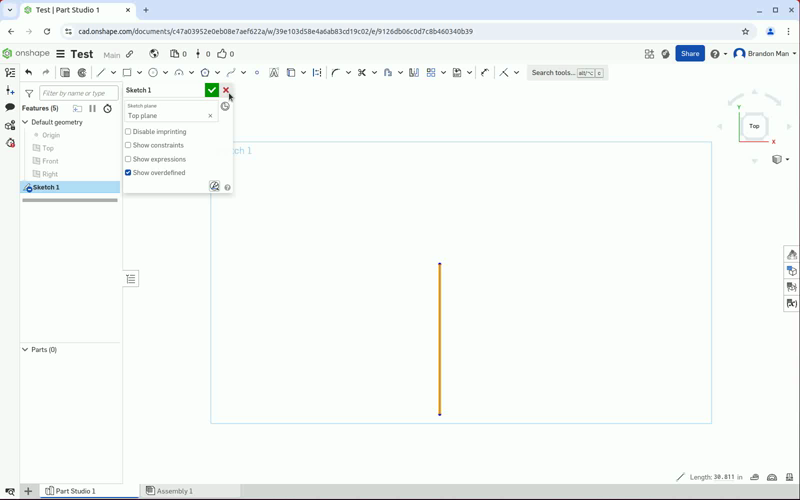
key(shift+h)
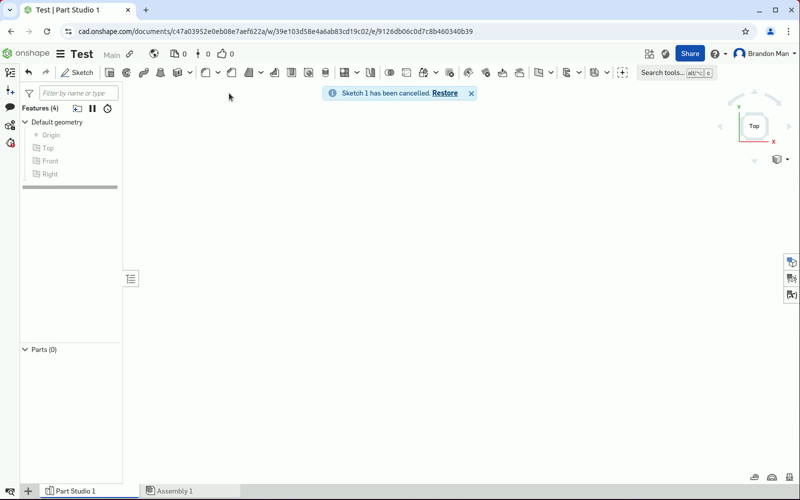
mouse_move(73, 352)
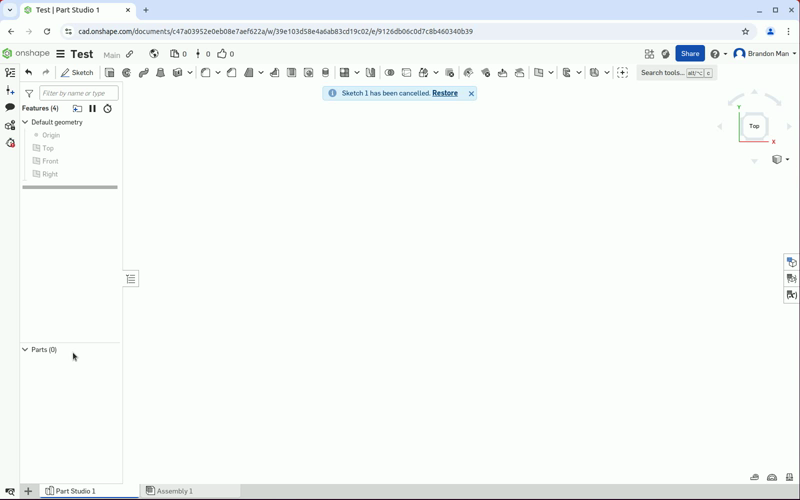
key(y)
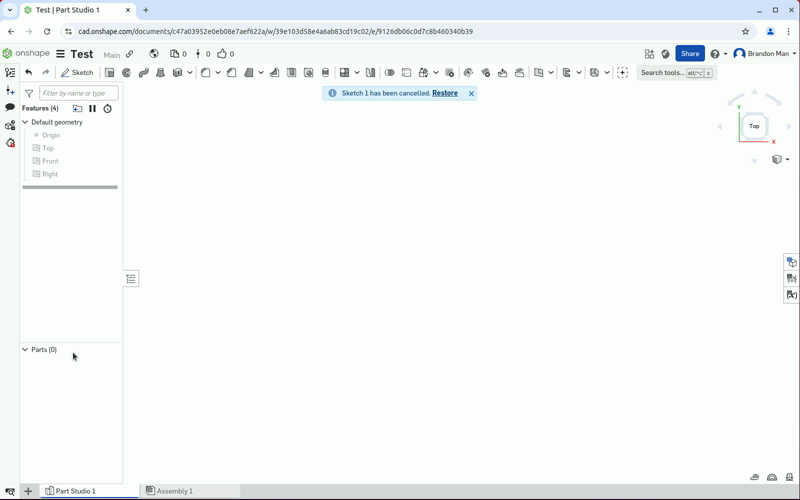
key(shift+p)
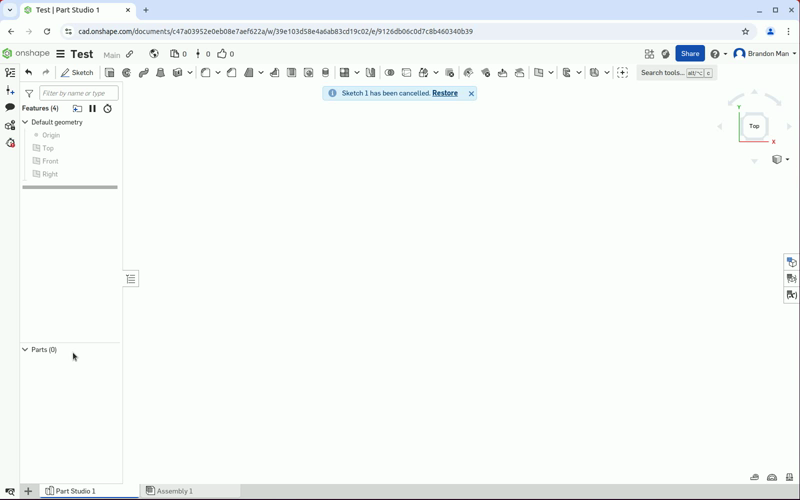
key(space)
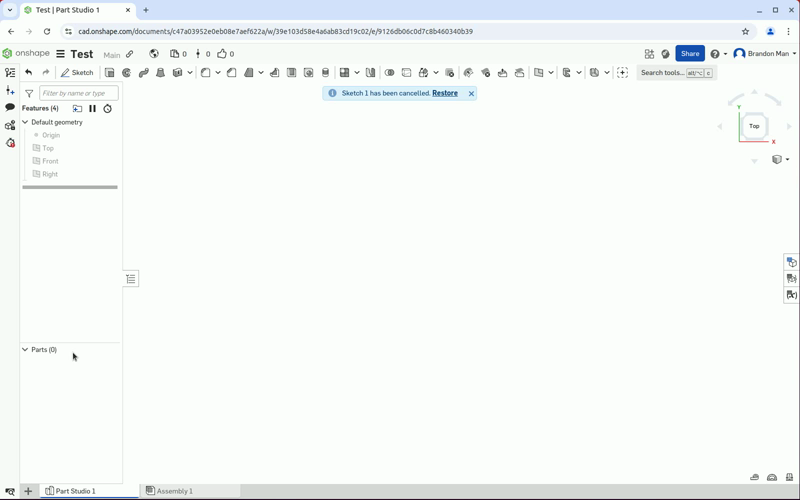
key_down(shift)
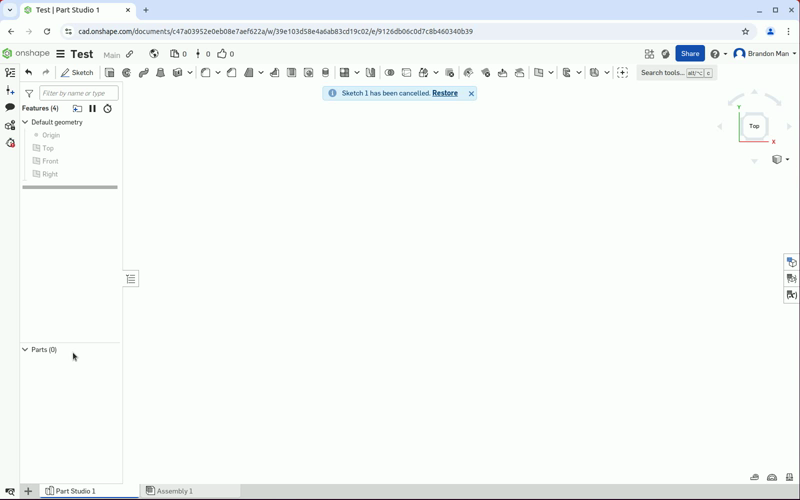
key(up)
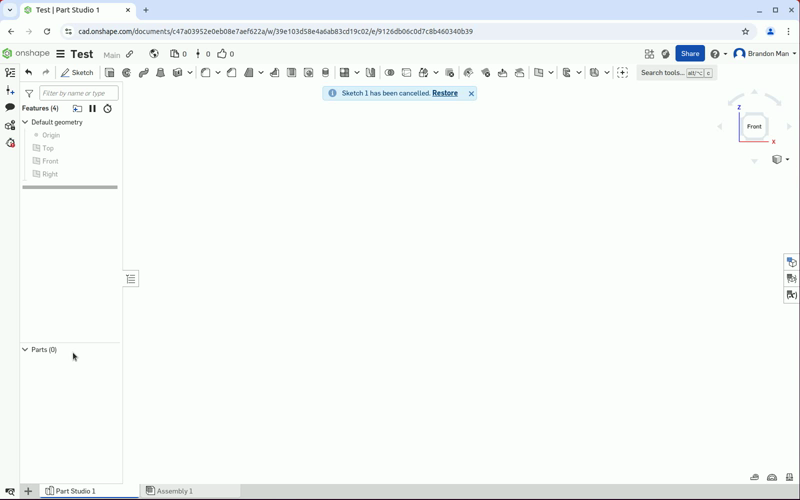
key_up(shift)
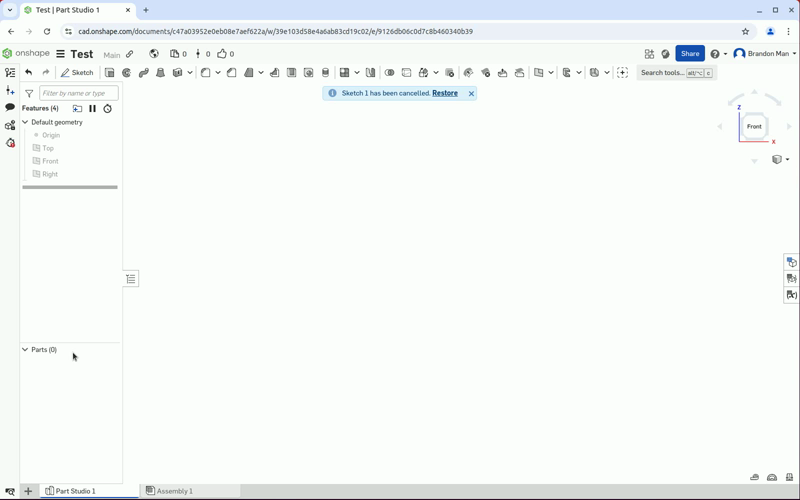
mouse_move(73, 352)
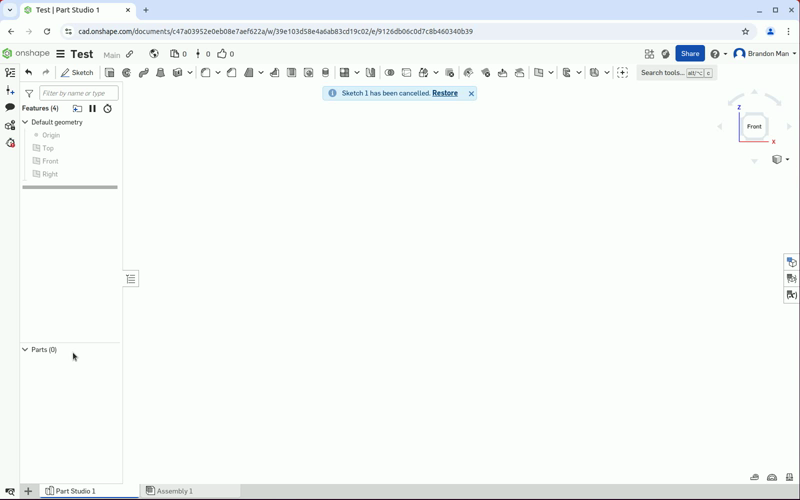
key(shift+y)
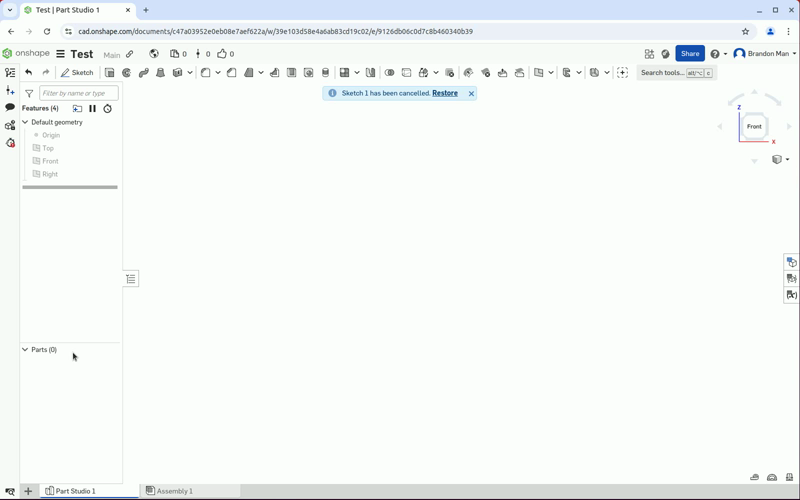
key(shift+s)
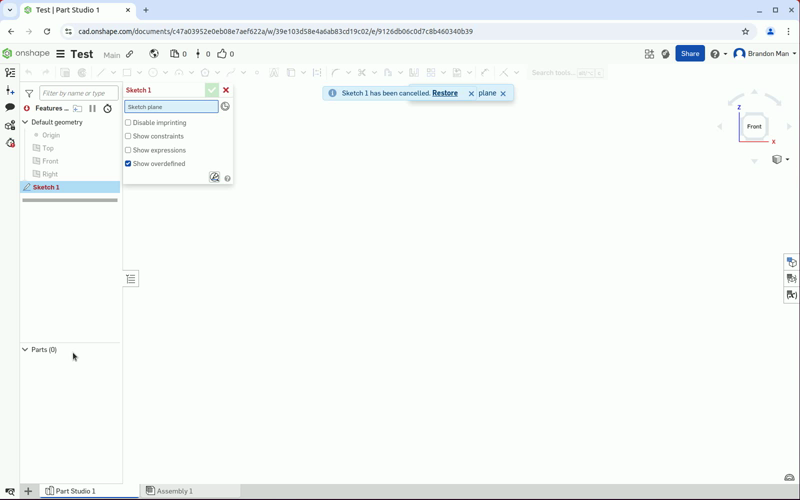
mouse_move(73, 163)
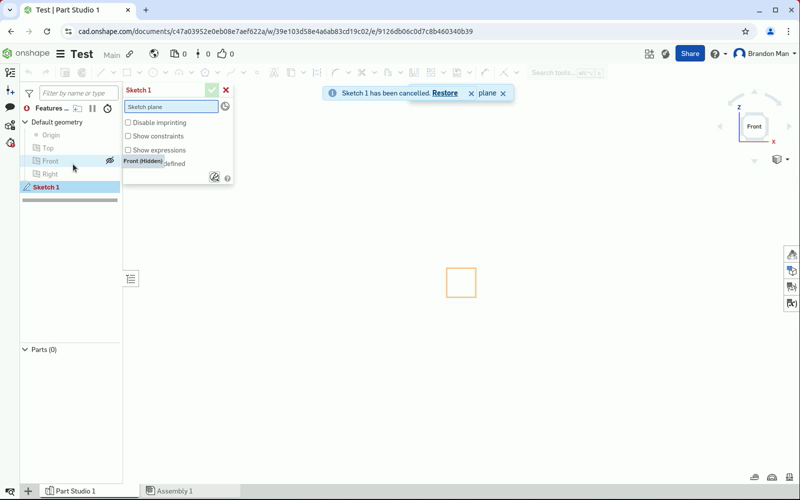
click(73, 163)
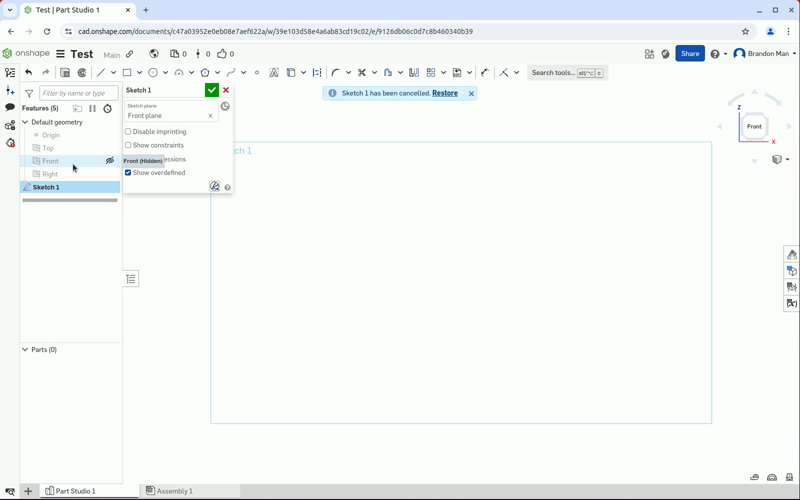
mouse_move(73, 352)
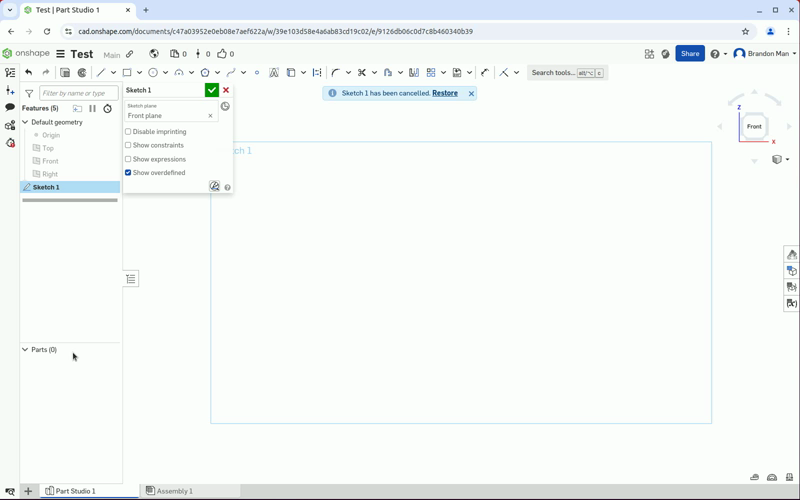
key(y)
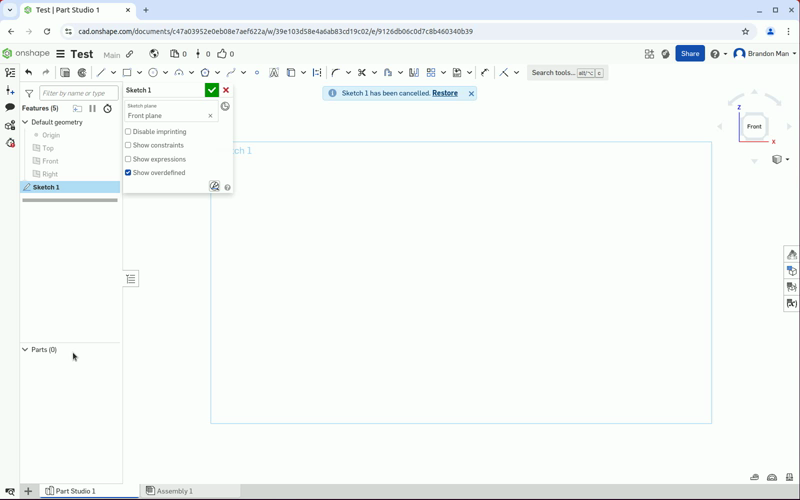
key(l)
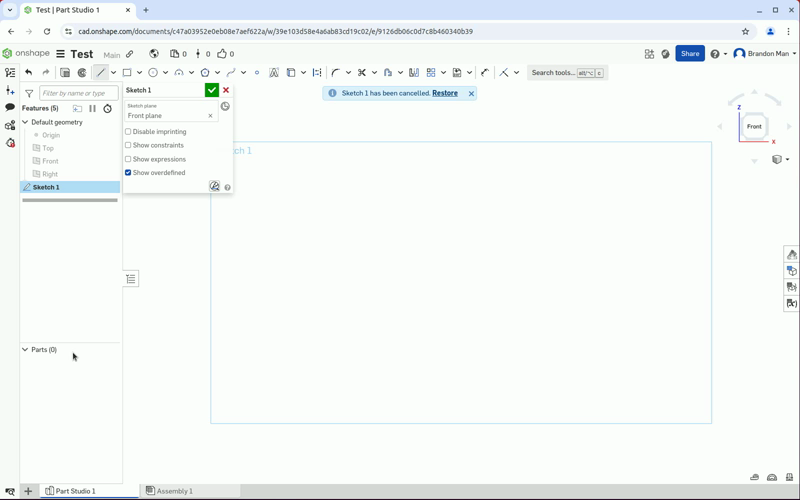
key_down(shift)
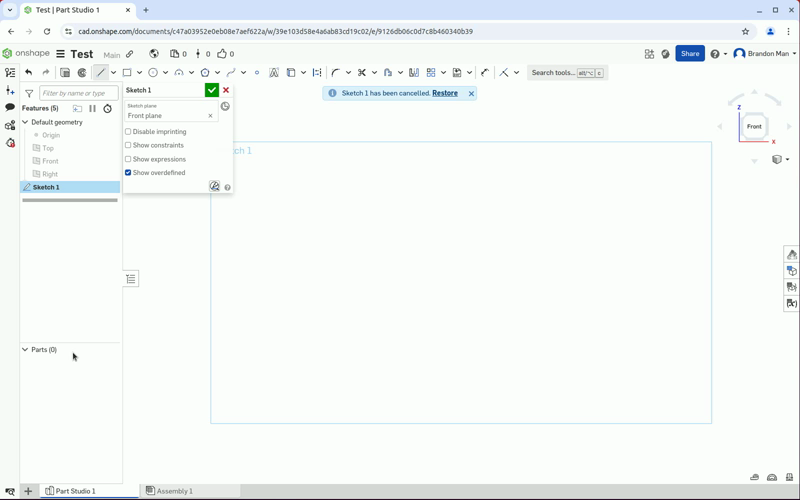
mouse_move(351, 281)
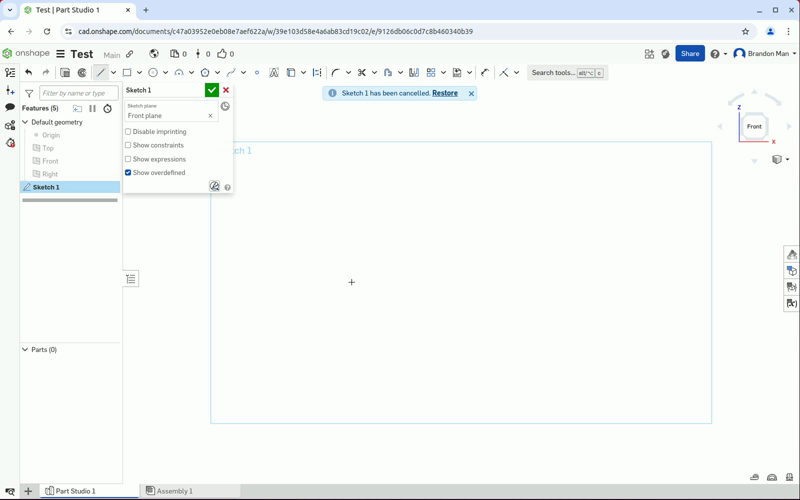
click(351, 281)
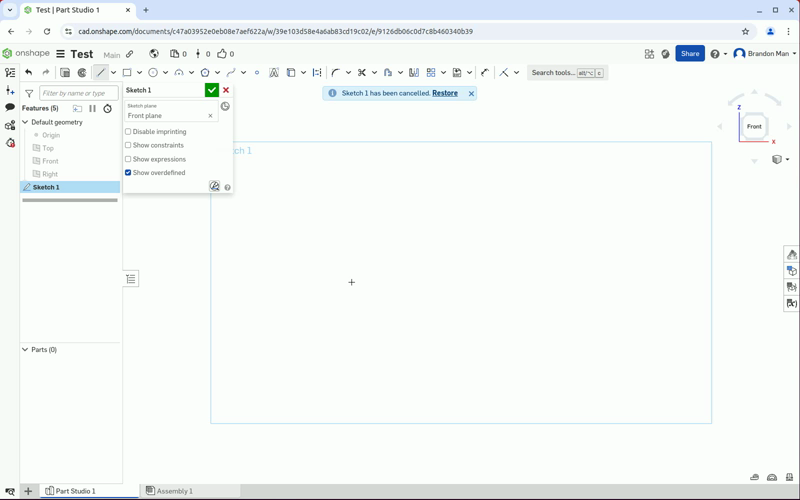
key_up(shift)
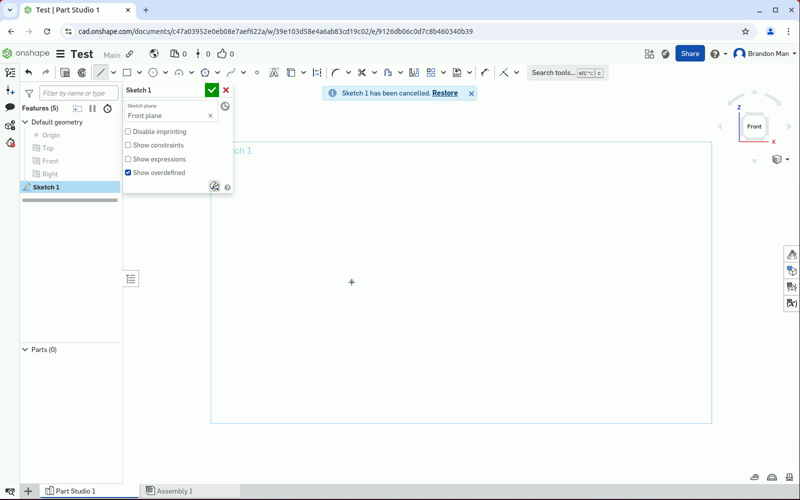
key_down(shift)
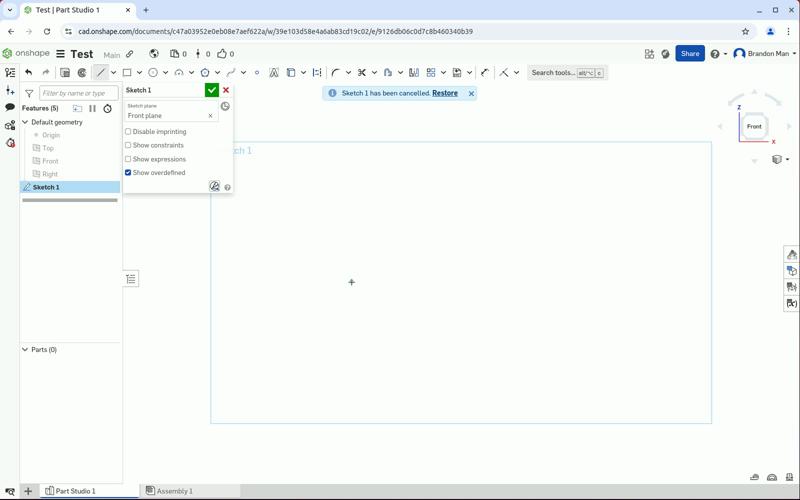
mouse_move(572, 281)
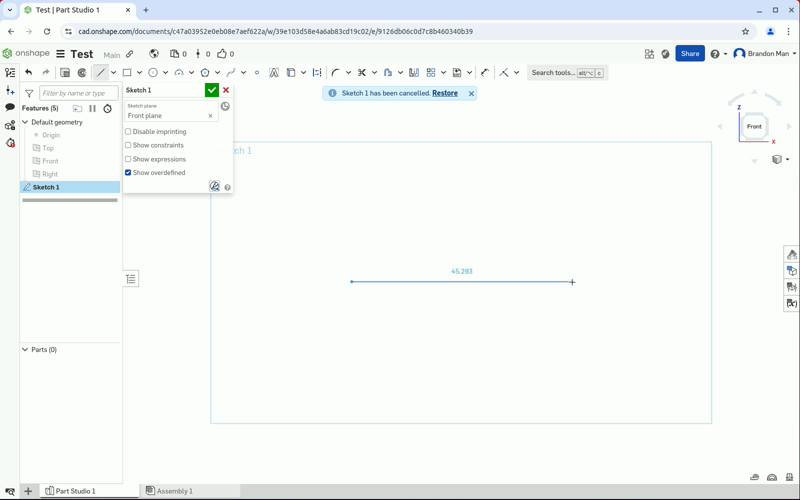
click(572, 281)
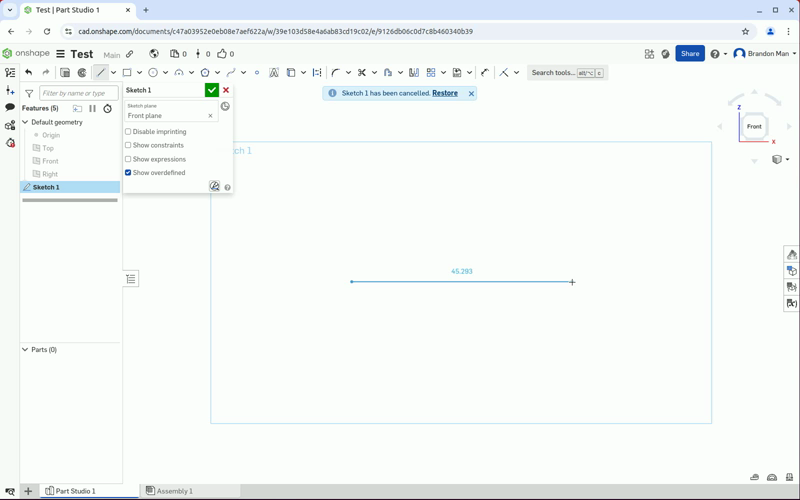
key_up(shift)
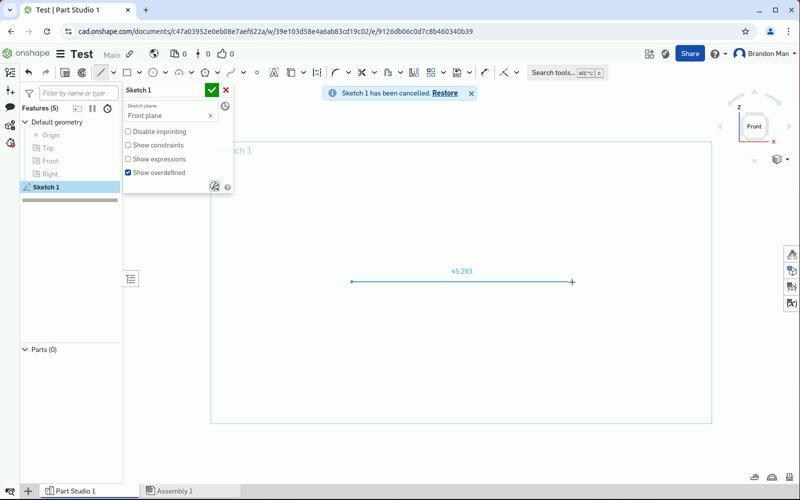
key_down(shift)
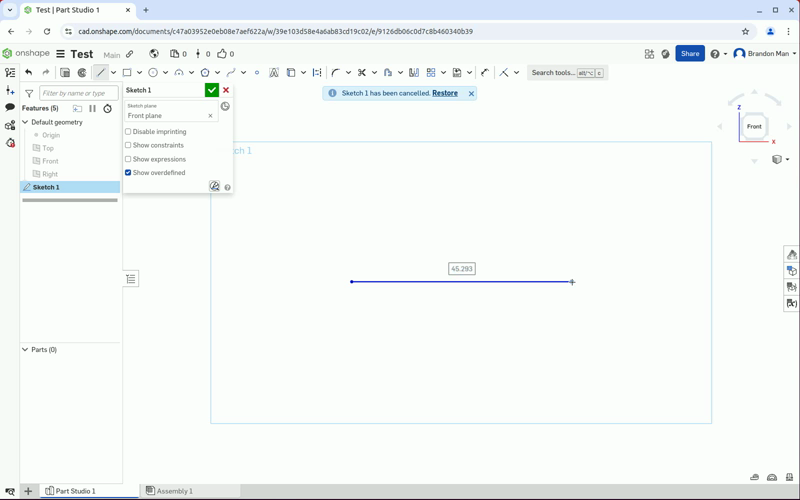
mouse_move(589, 281)
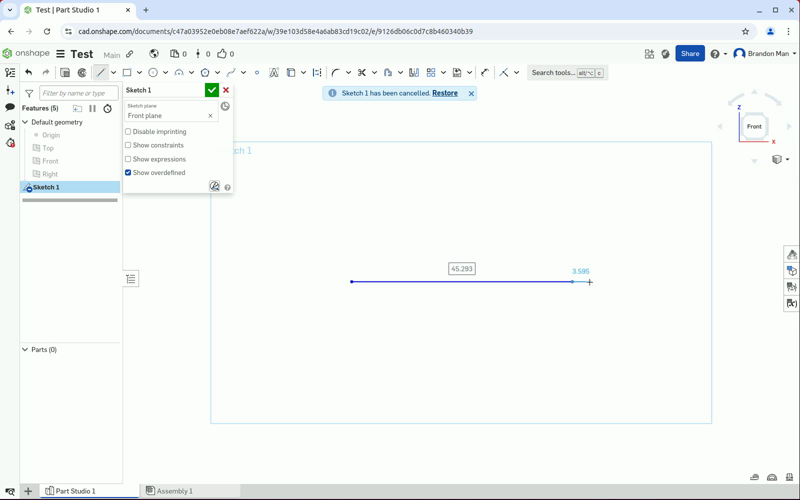
mouse_move(572, 279)
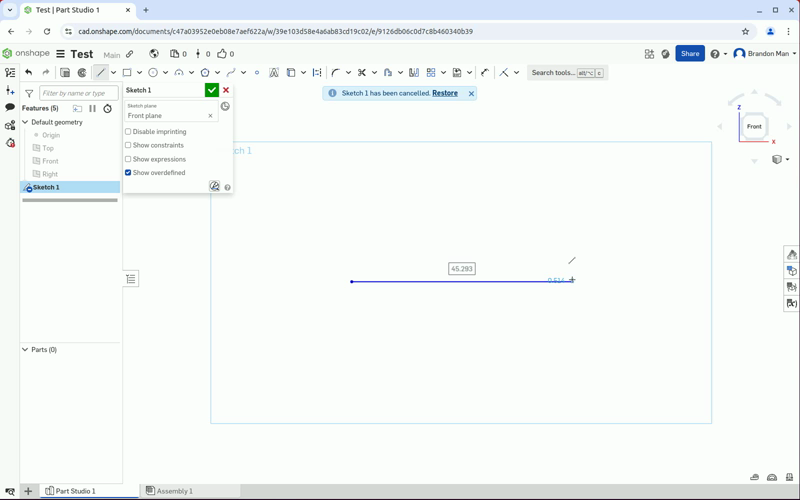
scroll(6)
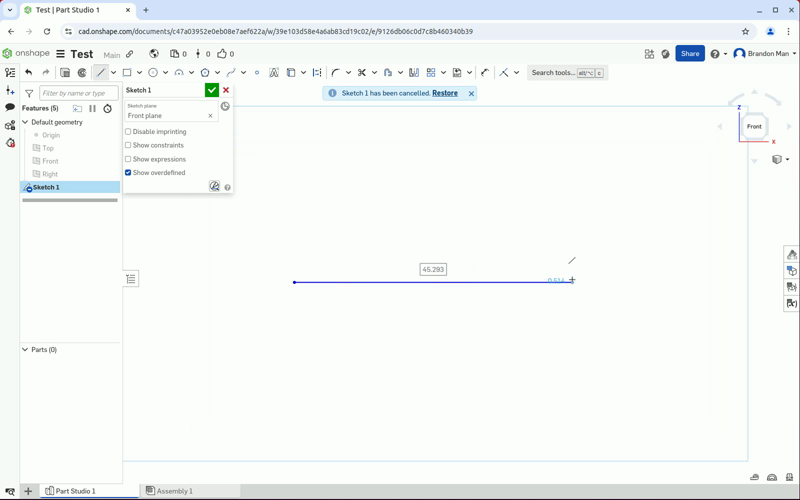
scroll(6)
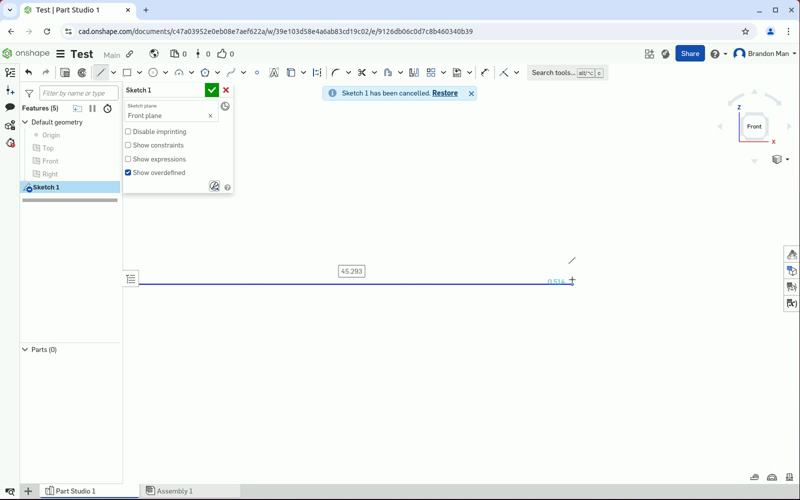
scroll(6)
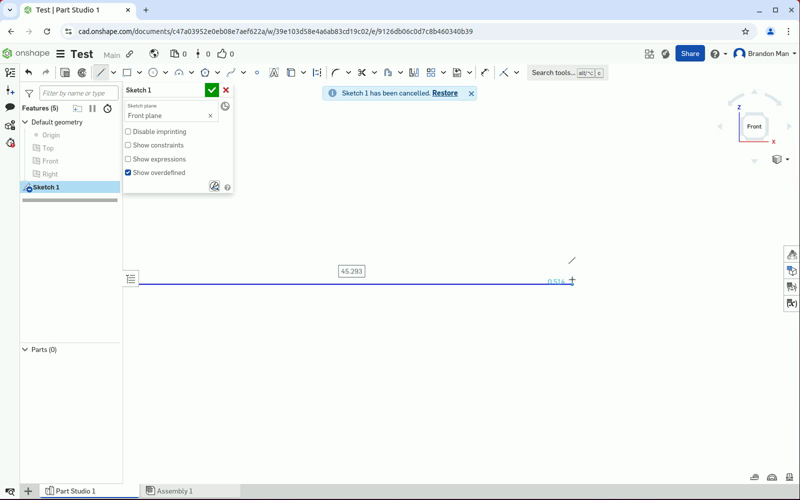
scroll(6)
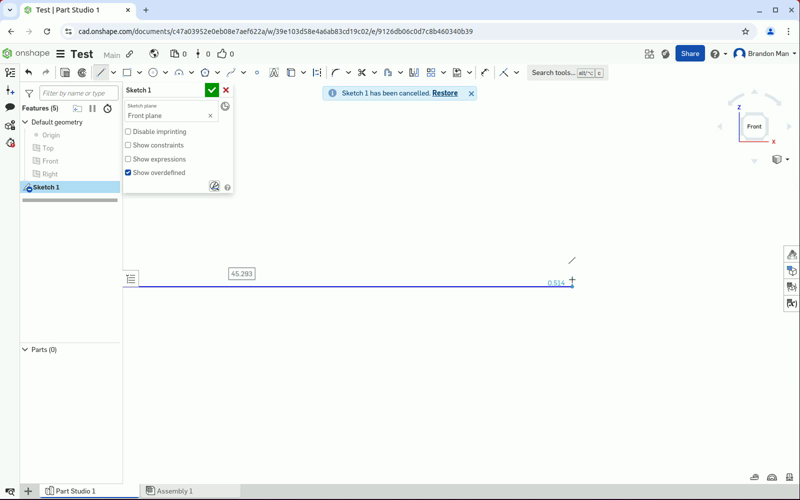
scroll(6)
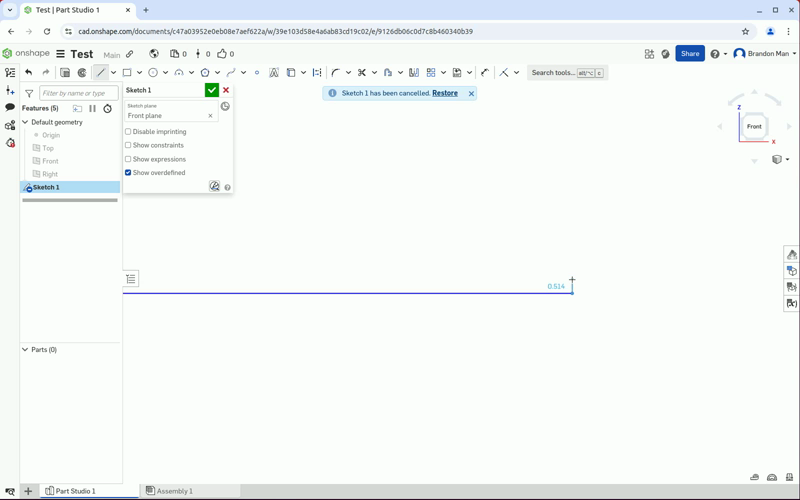
scroll(6)
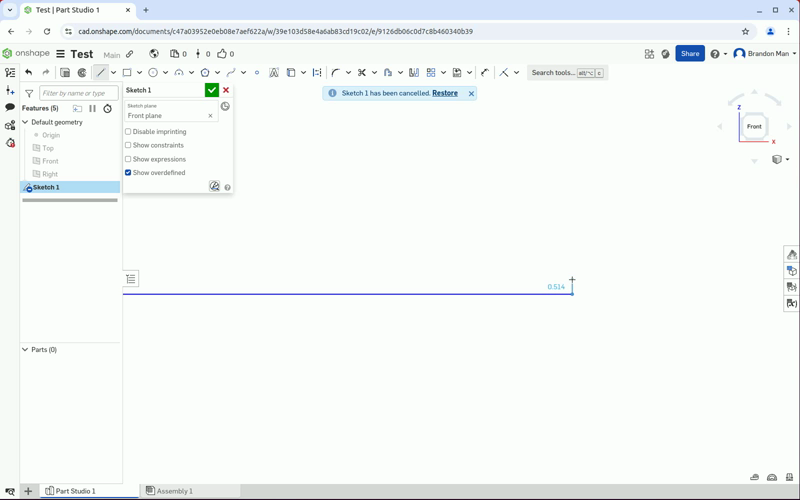
scroll(6)
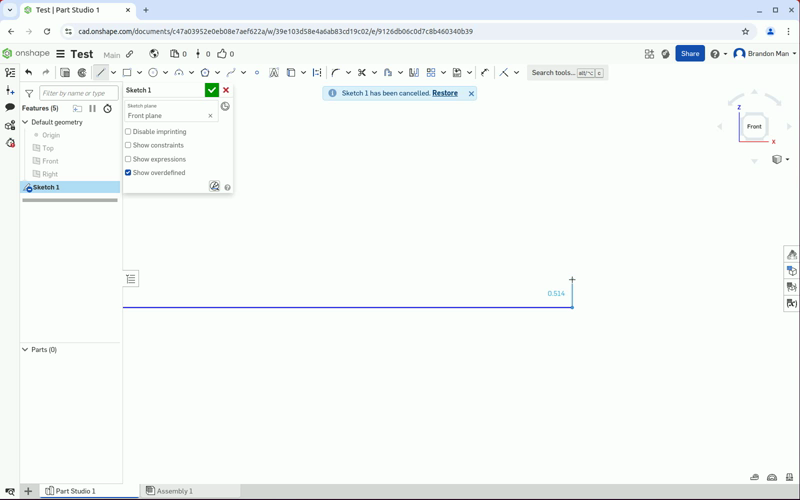
click(572, 279)
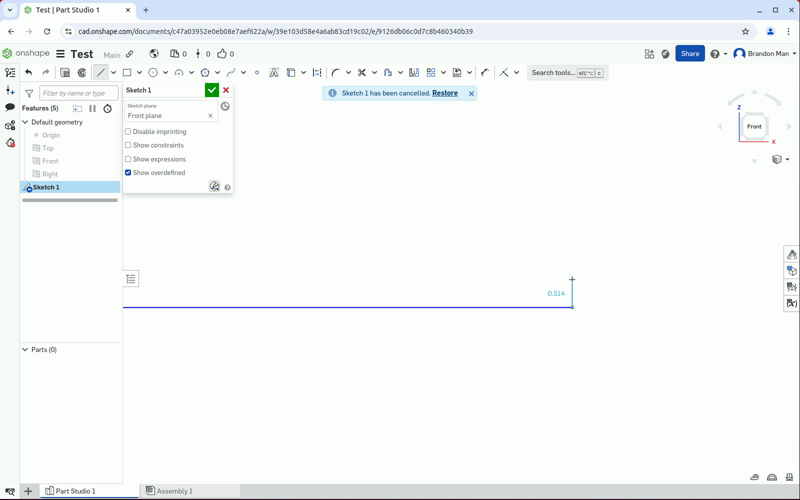
scroll(-6)
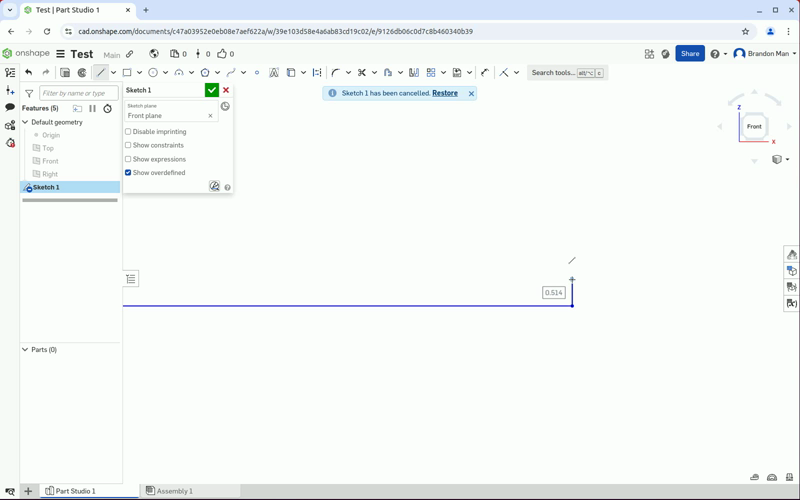
scroll(-6)
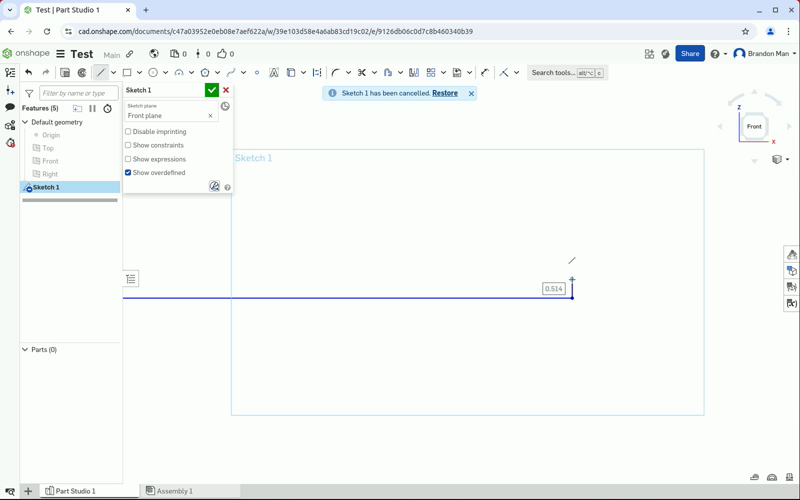
scroll(-6)
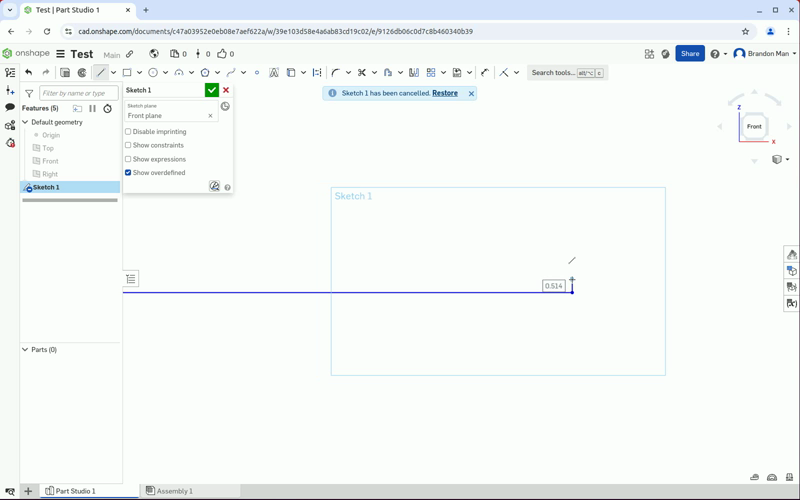
scroll(-6)
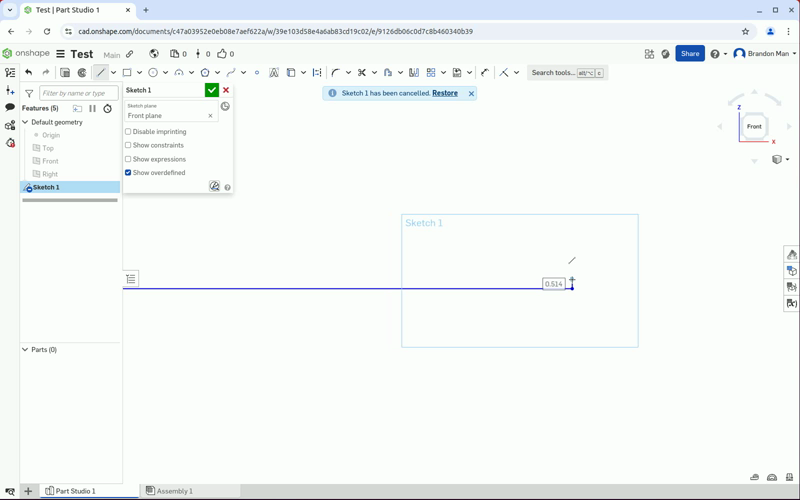
scroll(-6)
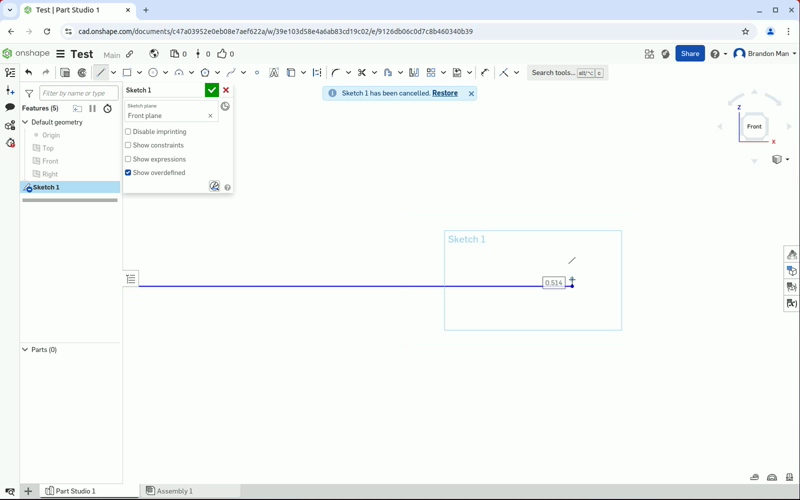
scroll(-6)
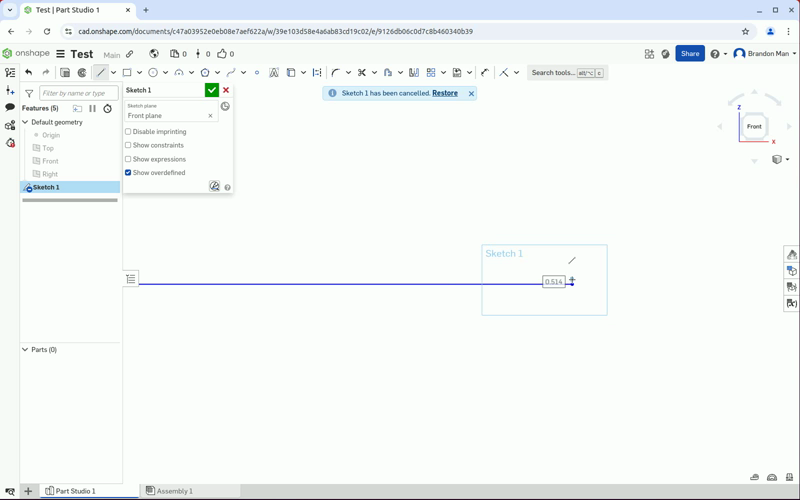
scroll(-6)
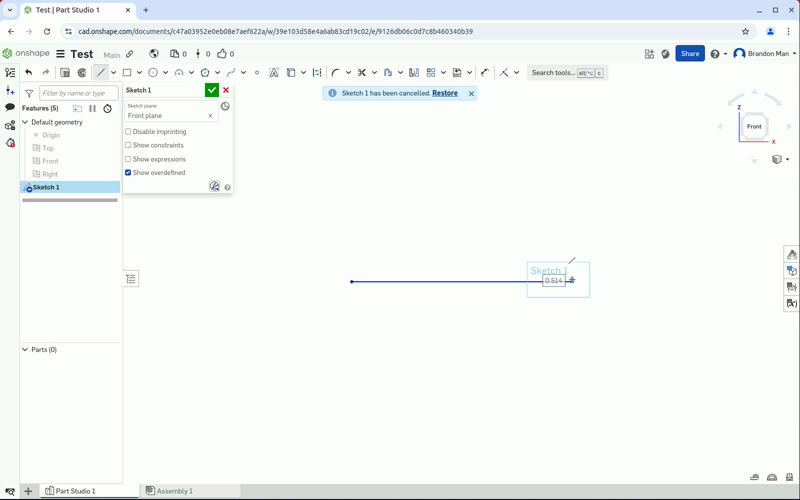
key_up(shift)
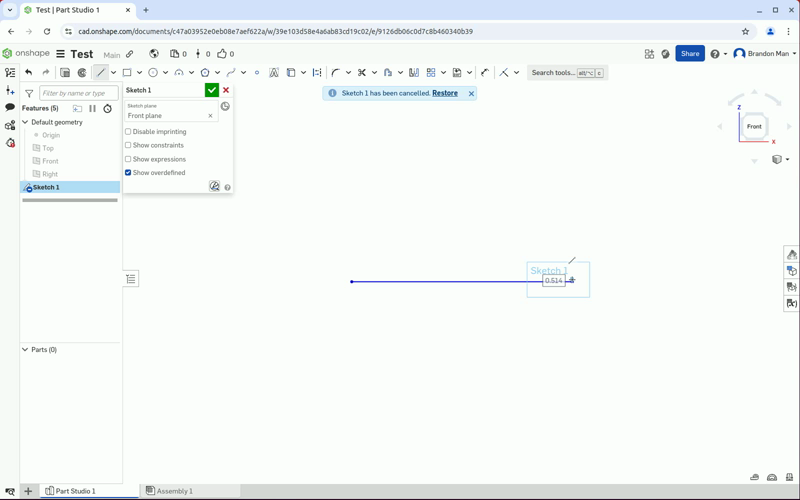
key_down(shift)
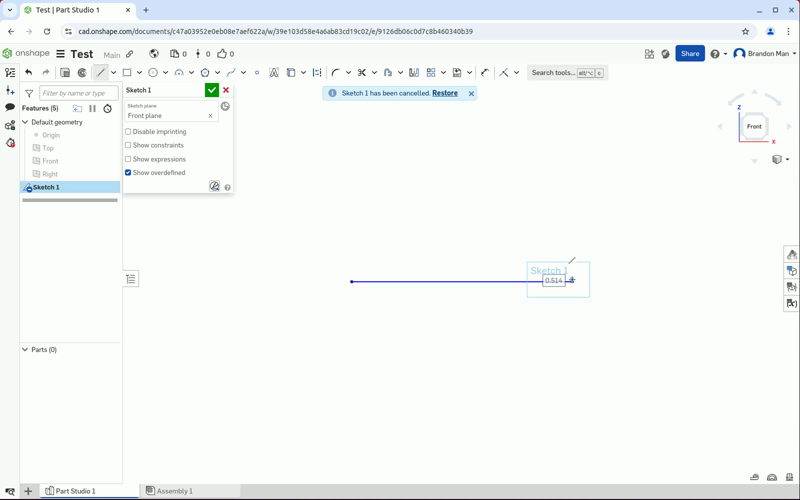
mouse_move(351, 279)
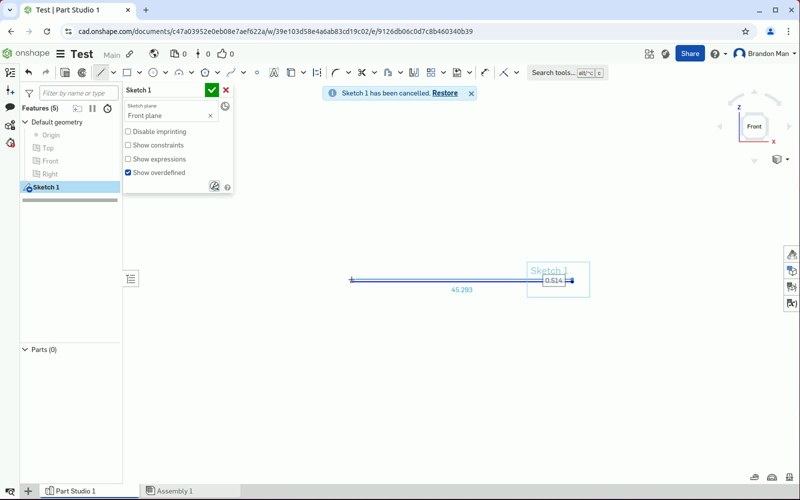
scroll(6)
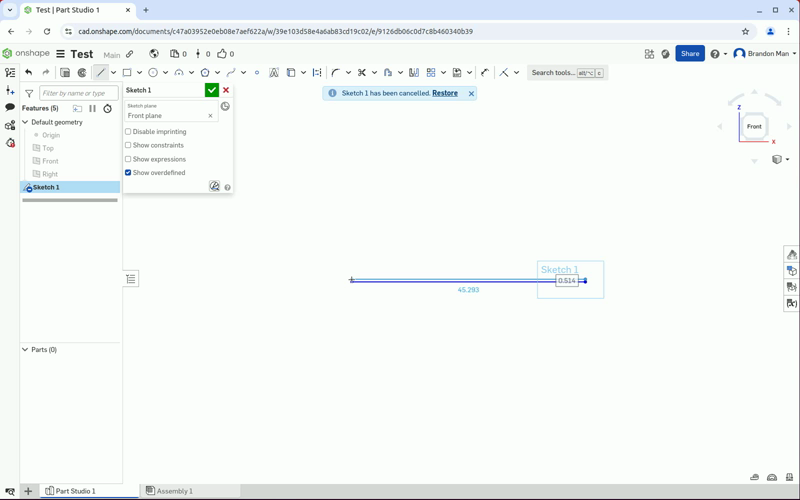
scroll(6)
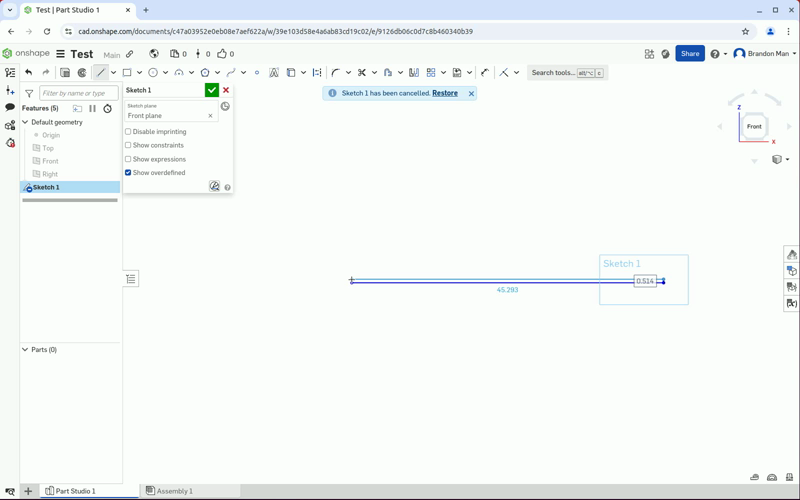
scroll(6)
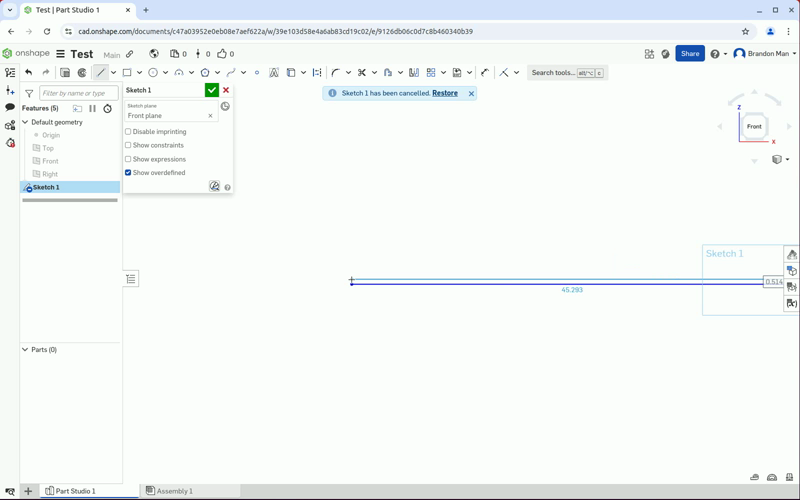
scroll(6)
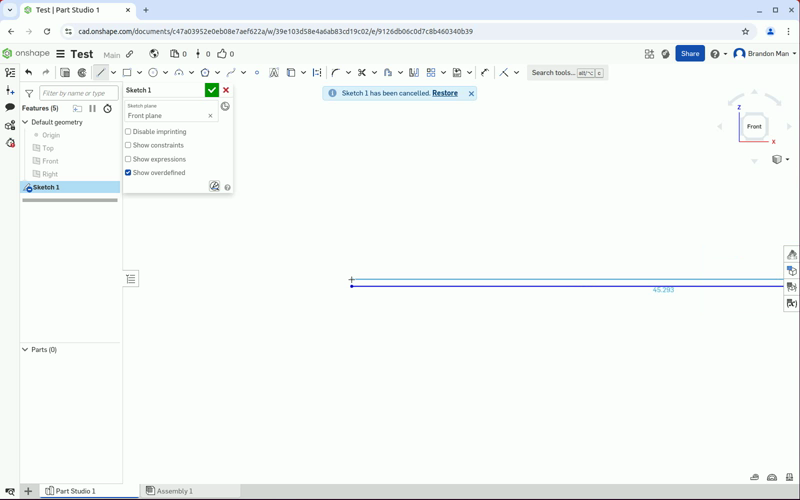
scroll(6)
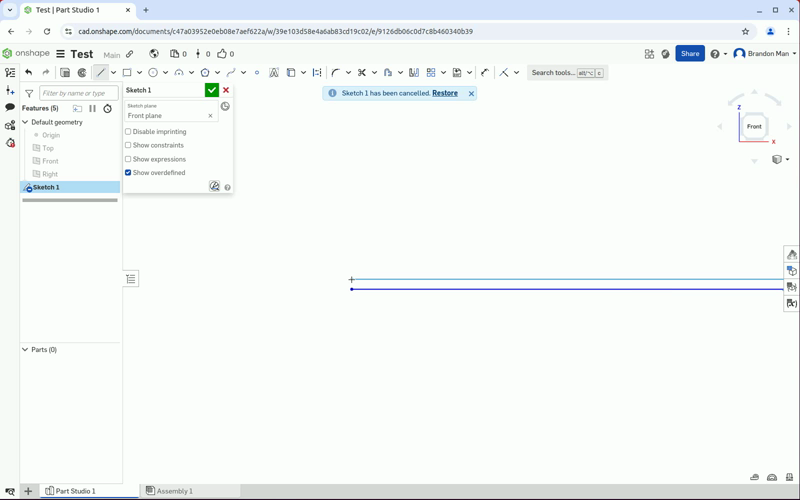
scroll(6)
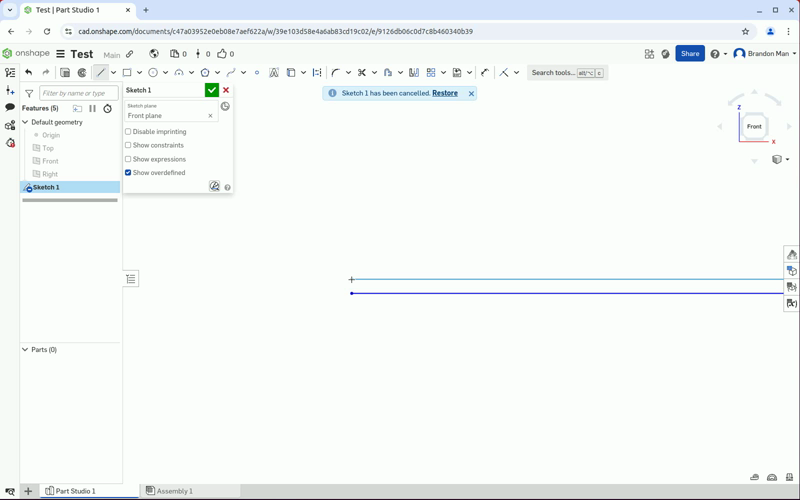
scroll(6)
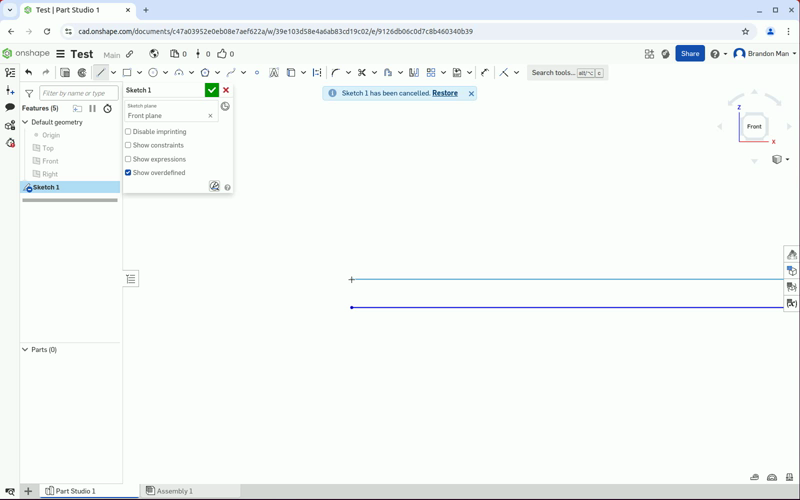
click(351, 279)
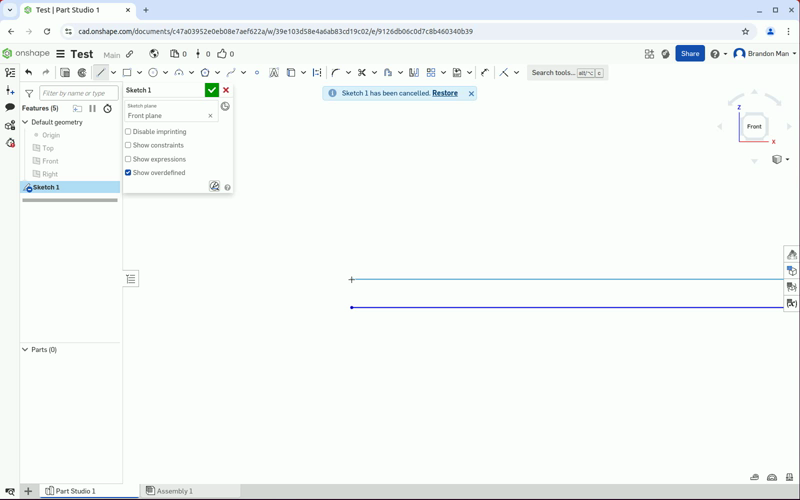
scroll(-6)
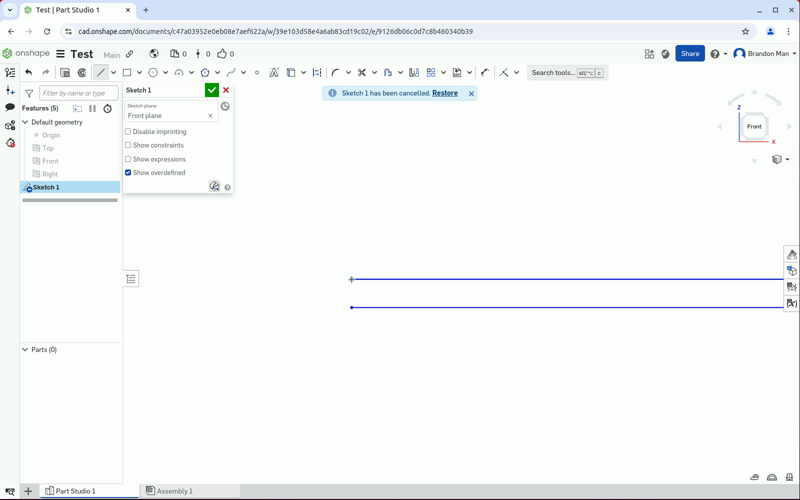
scroll(-6)
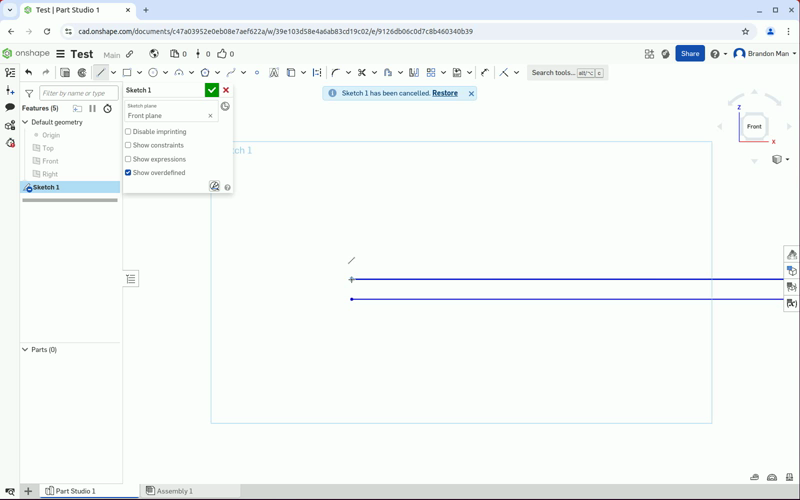
scroll(-6)
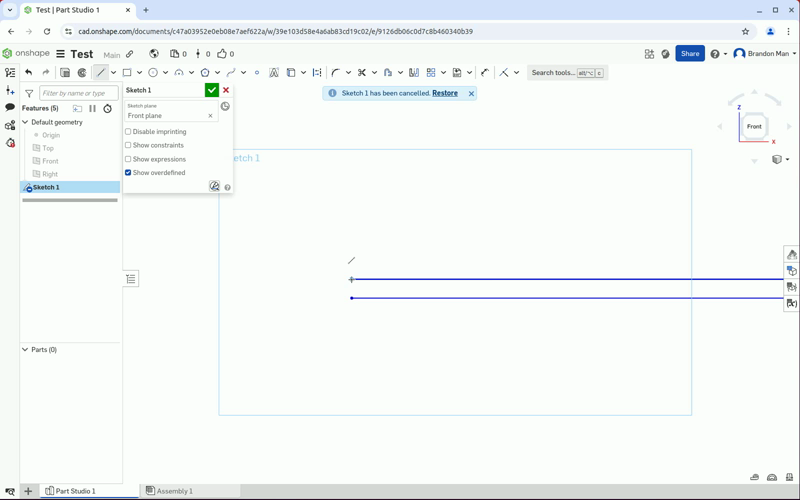
scroll(-6)
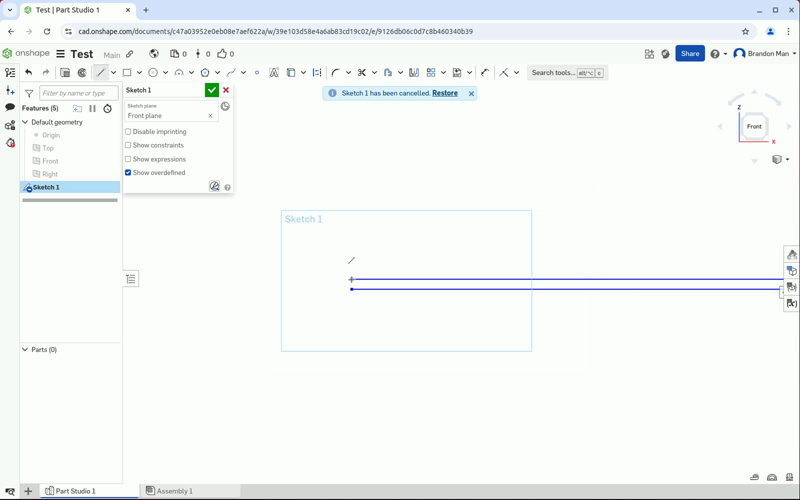
scroll(-6)
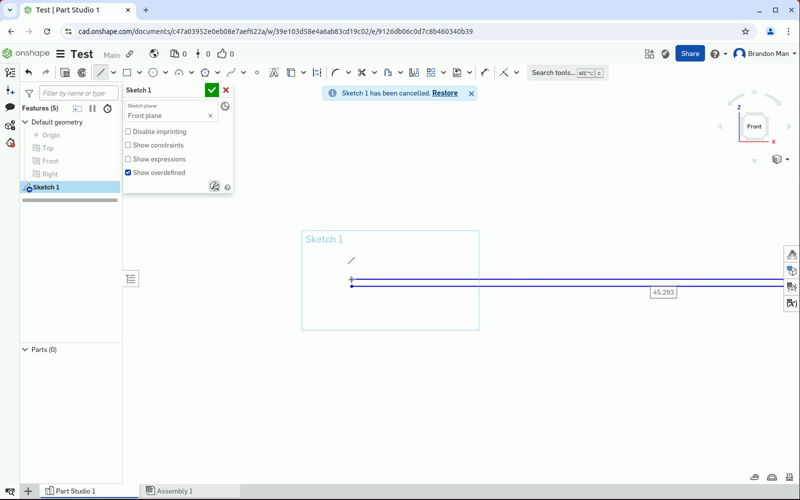
scroll(-6)
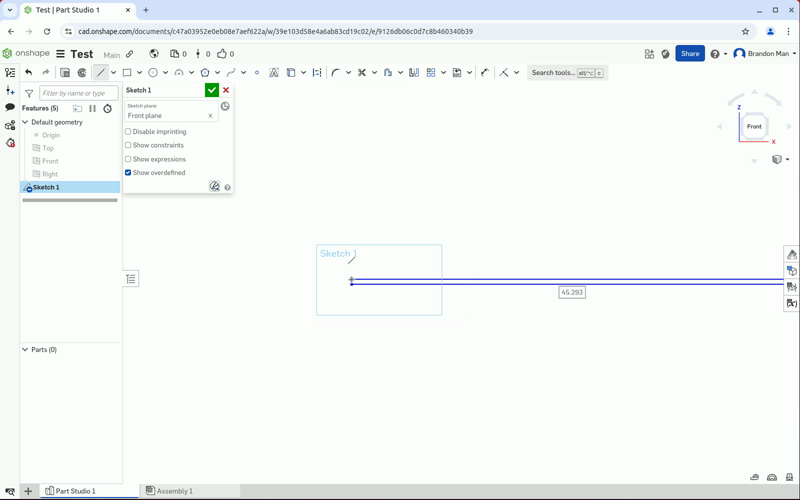
scroll(-6)
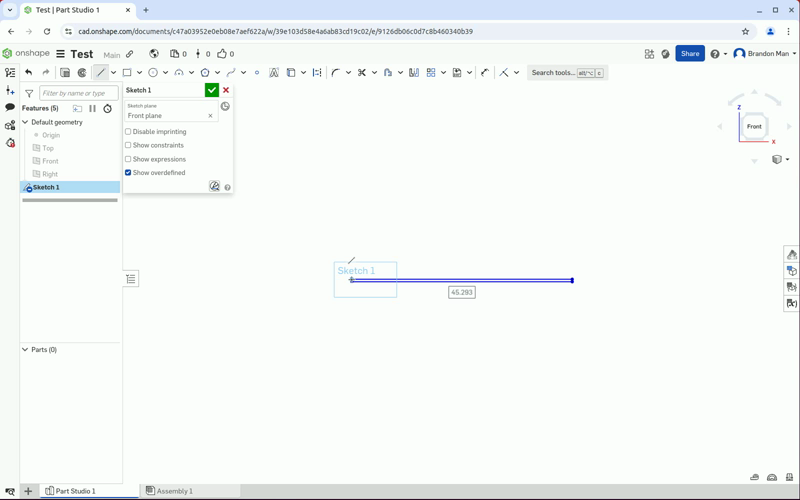
key_up(shift)
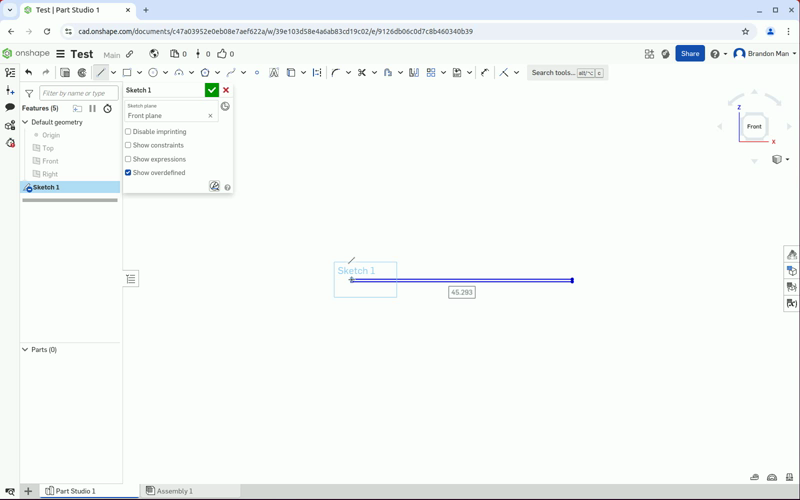
mouse_move(381, 279)
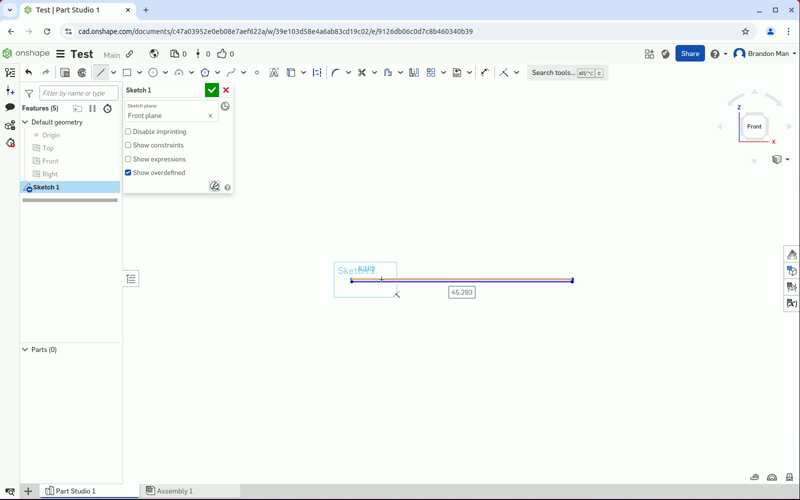
key_down(shift)
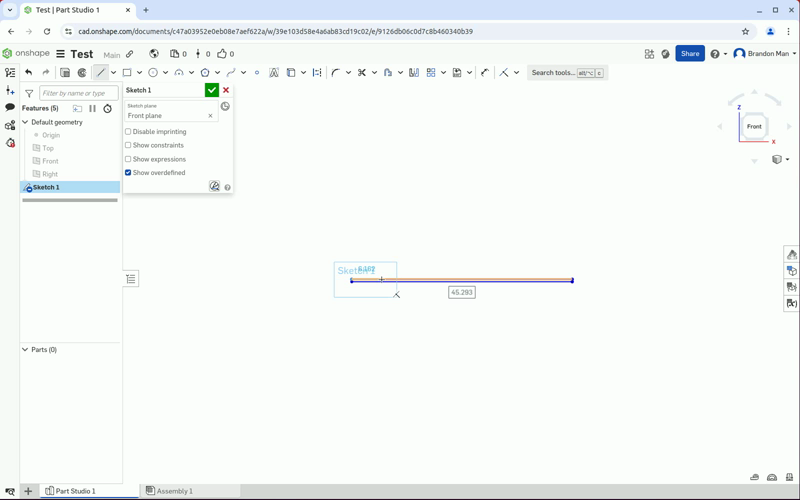
mouse_move(351, 281)
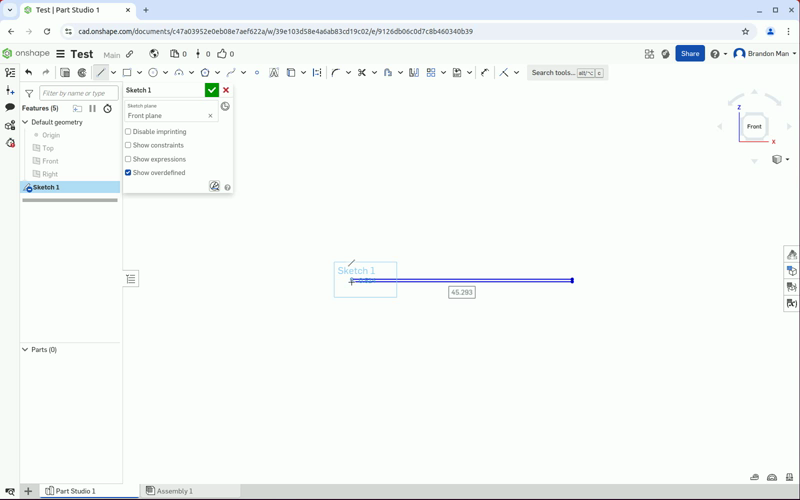
scroll(6)
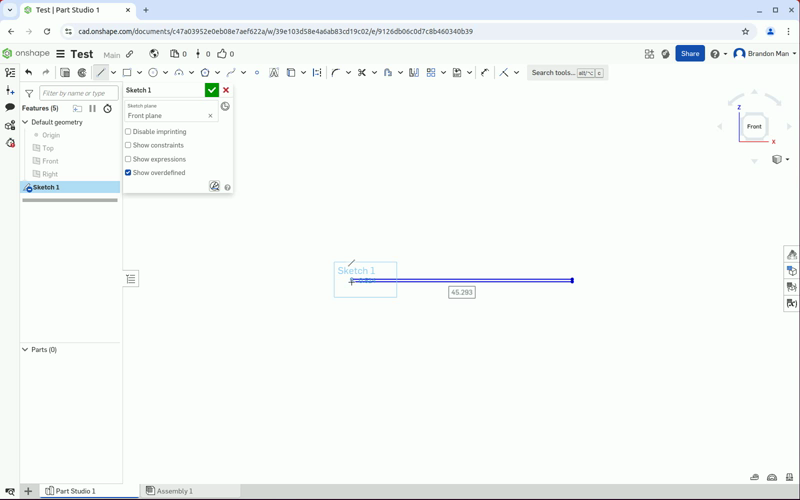
scroll(6)
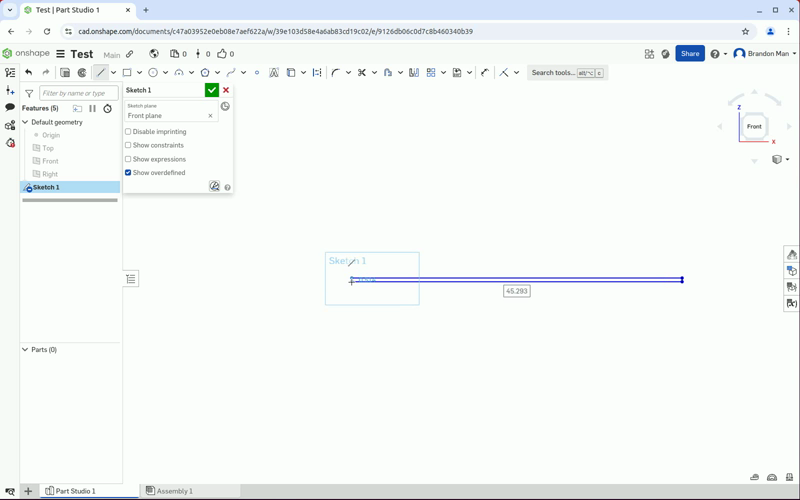
scroll(6)
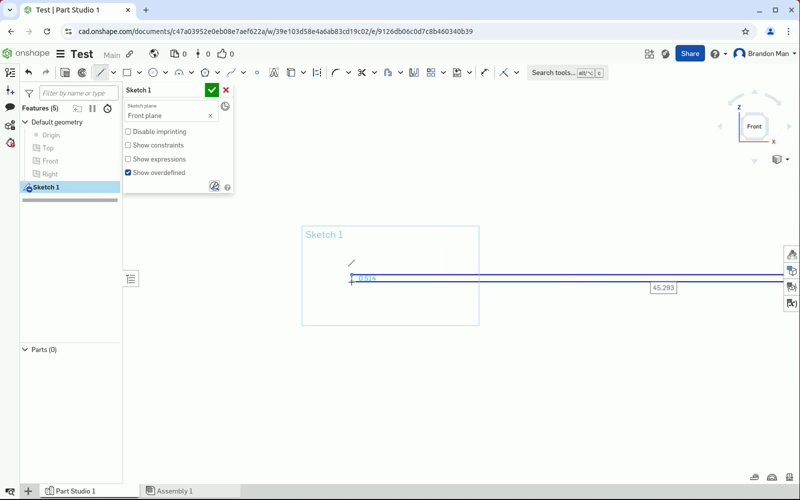
scroll(6)
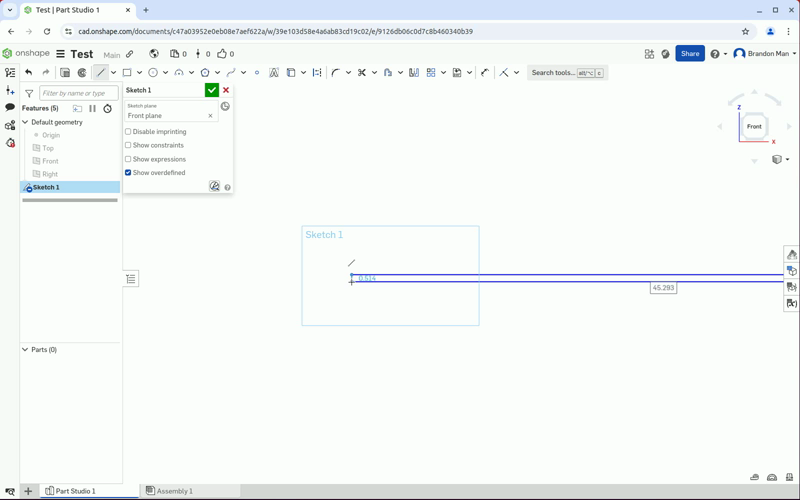
scroll(6)
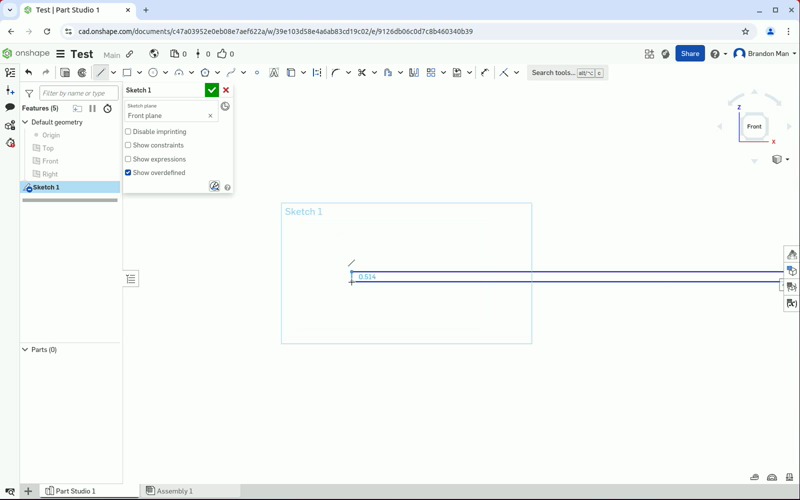
scroll(6)
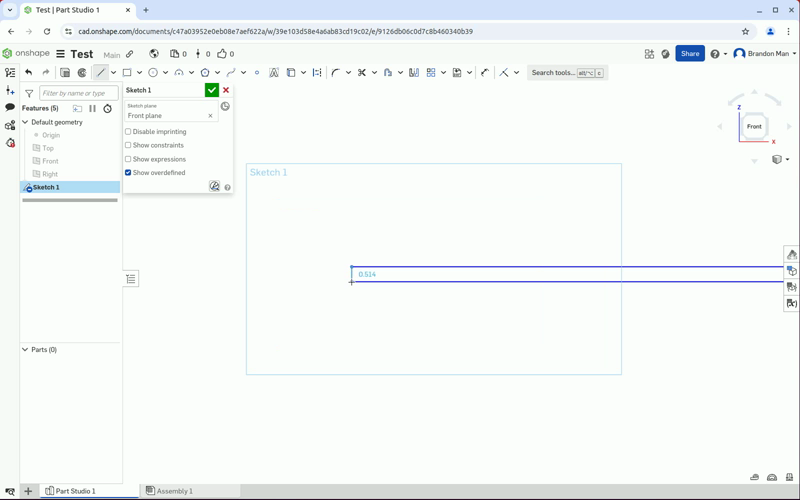
scroll(6)
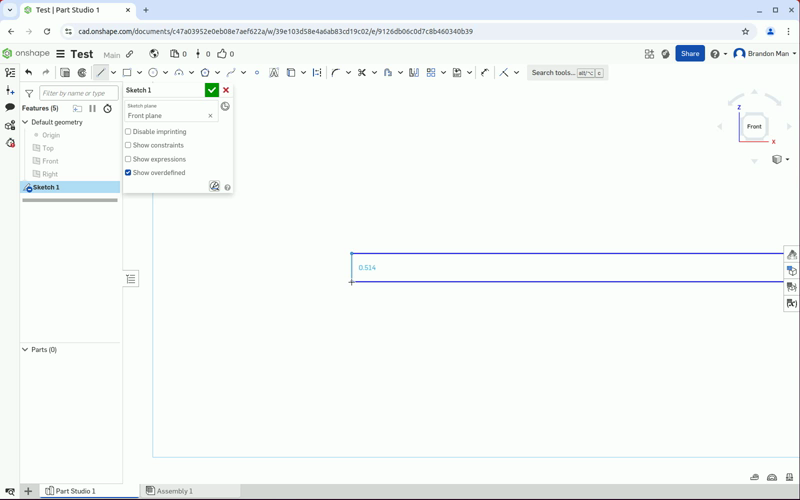
key_up(shift)
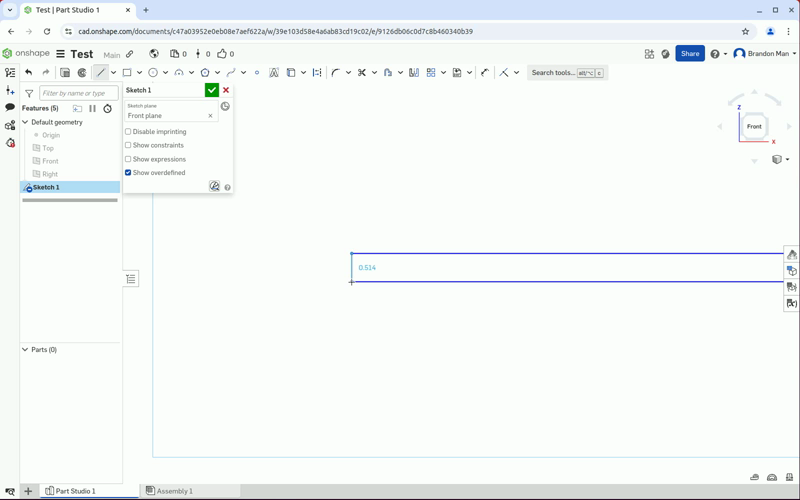
click(351, 281)
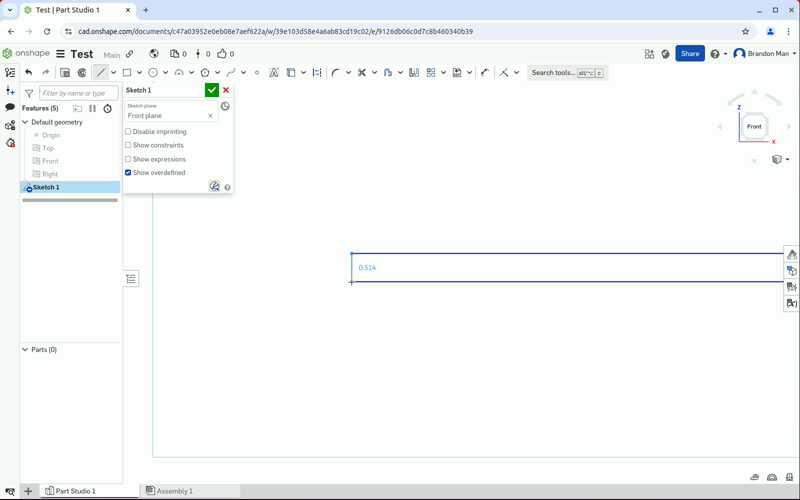
scroll(-6)
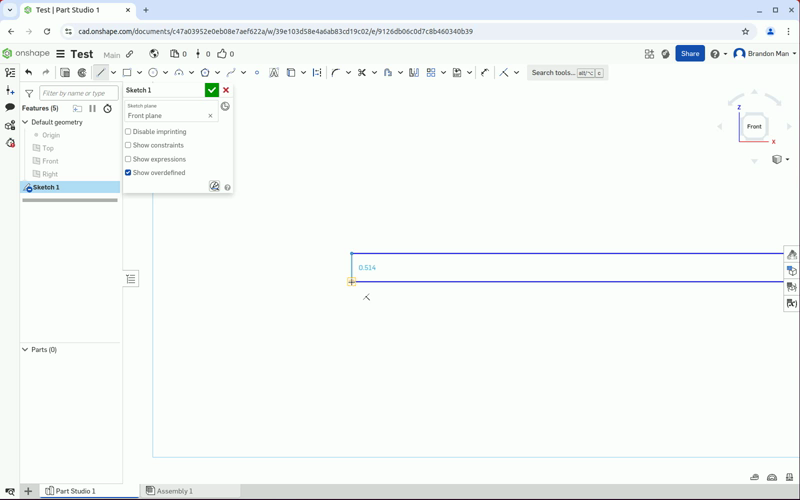
scroll(-6)
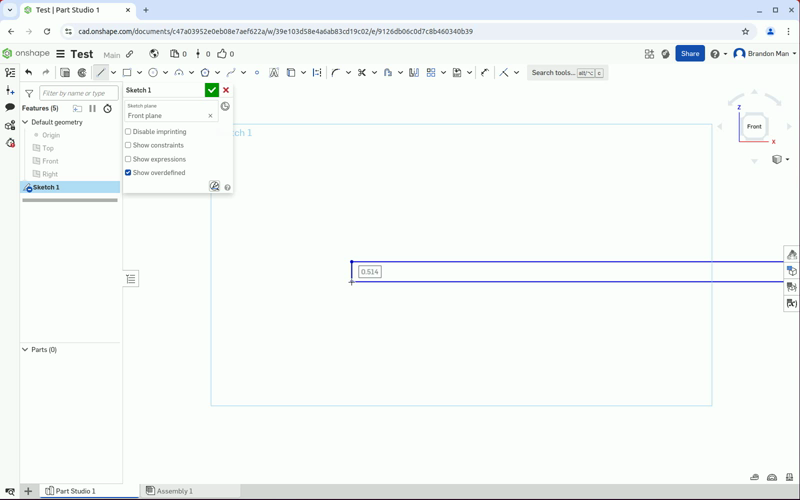
scroll(-6)
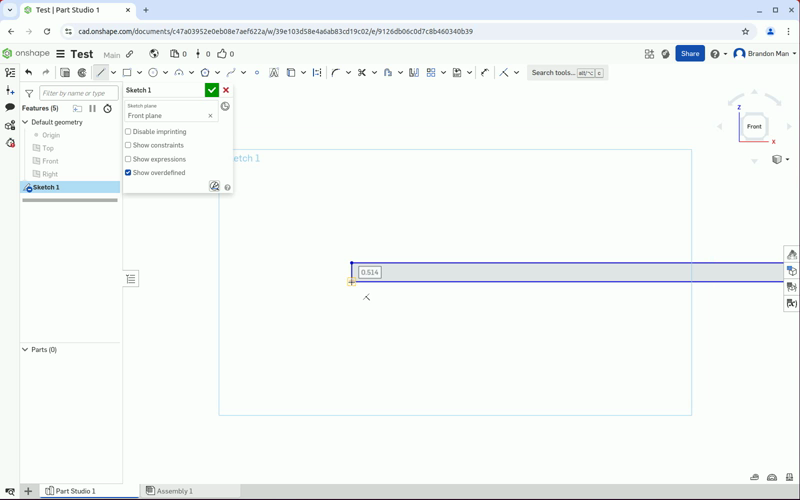
scroll(-6)
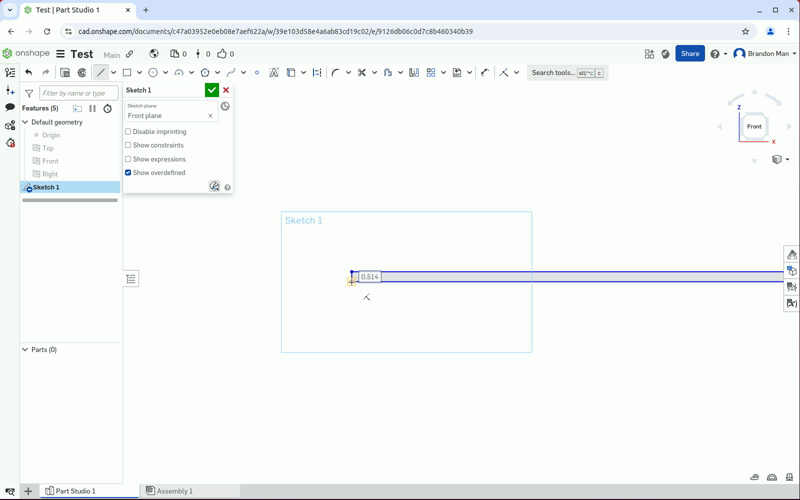
scroll(-6)
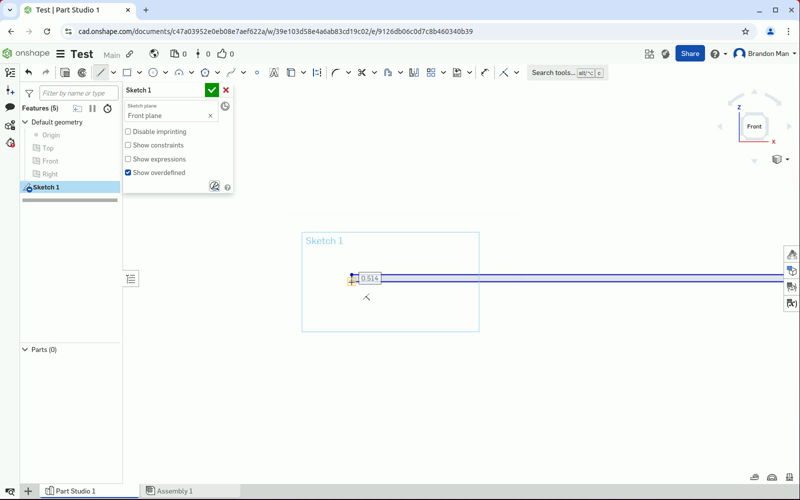
scroll(-6)
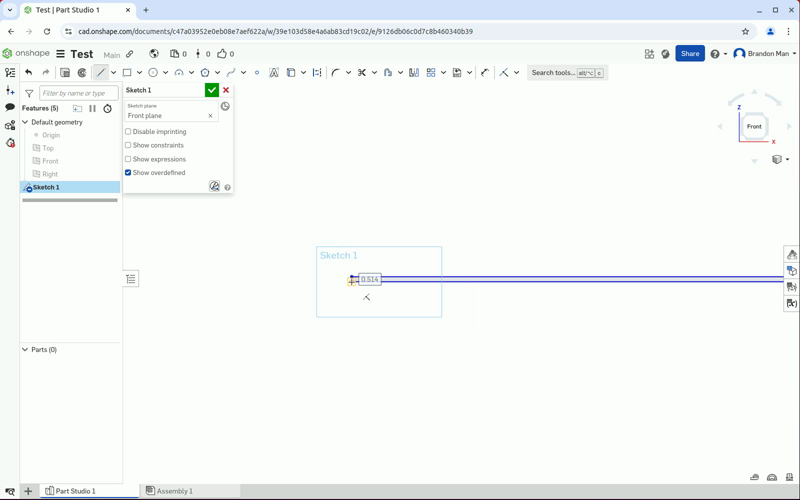
scroll(-6)
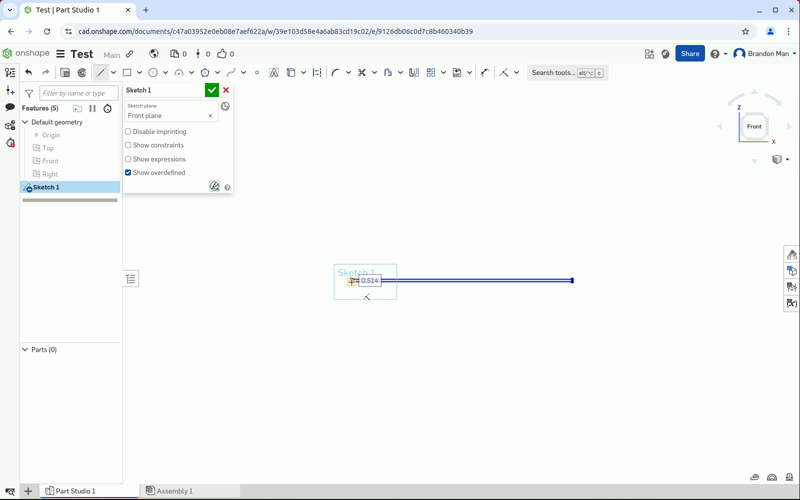
key(esc)
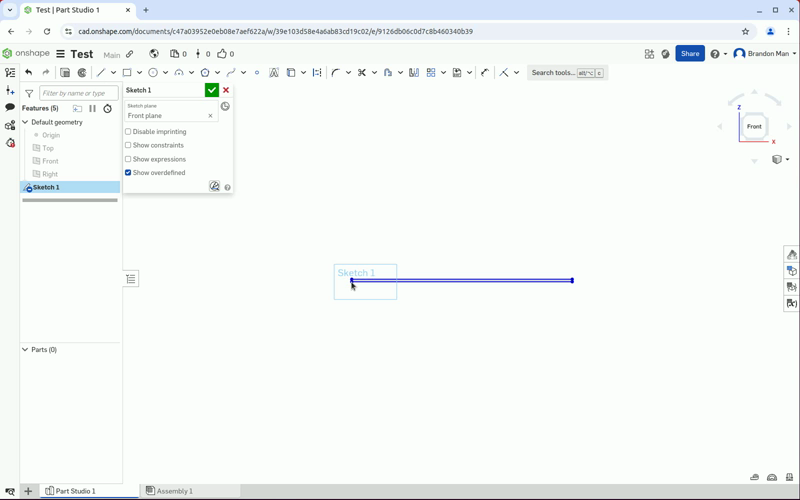
mouse_move(528, 279)
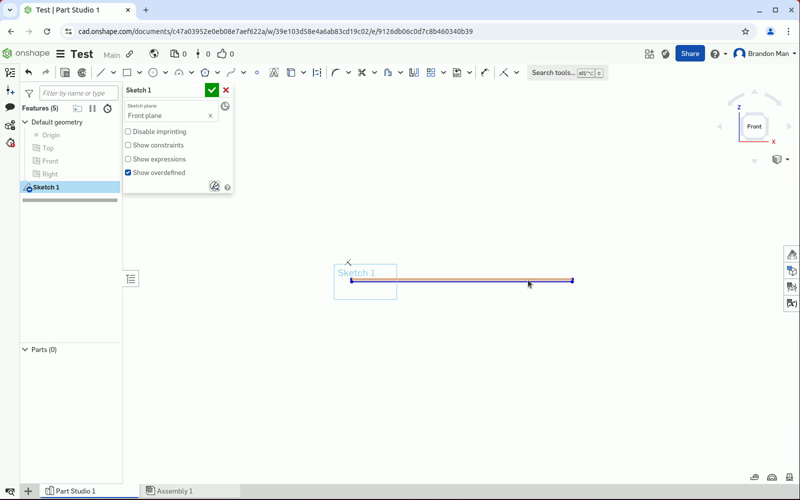
scroll(6)
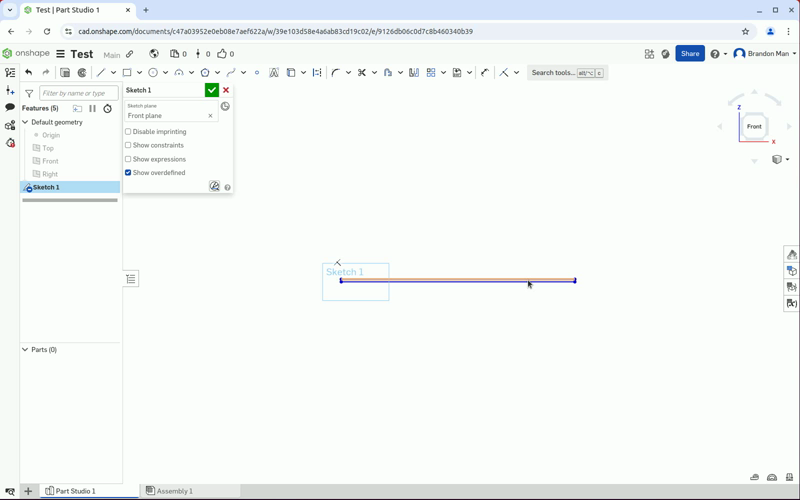
scroll(6)
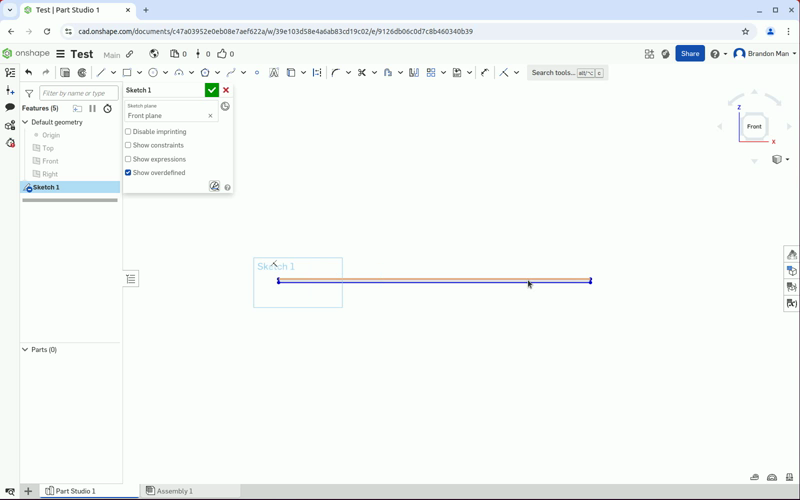
scroll(6)
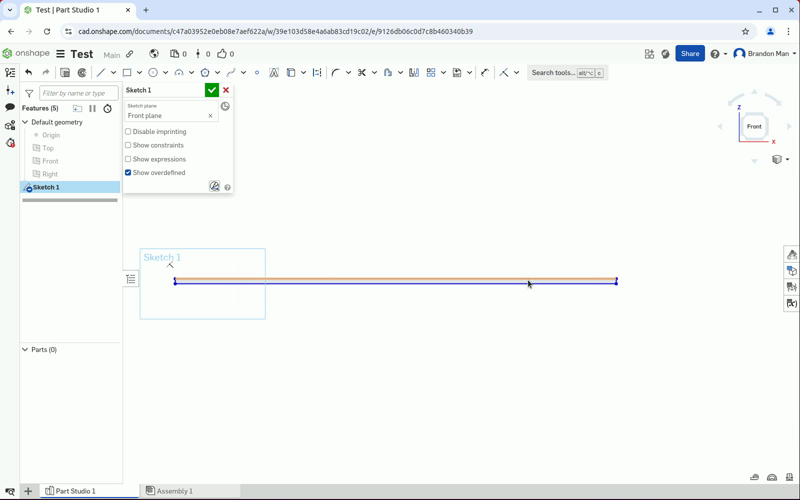
scroll(6)
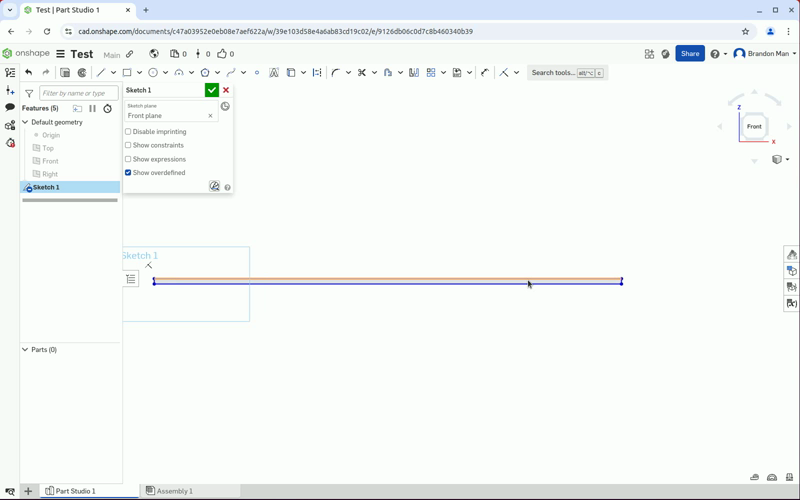
scroll(6)
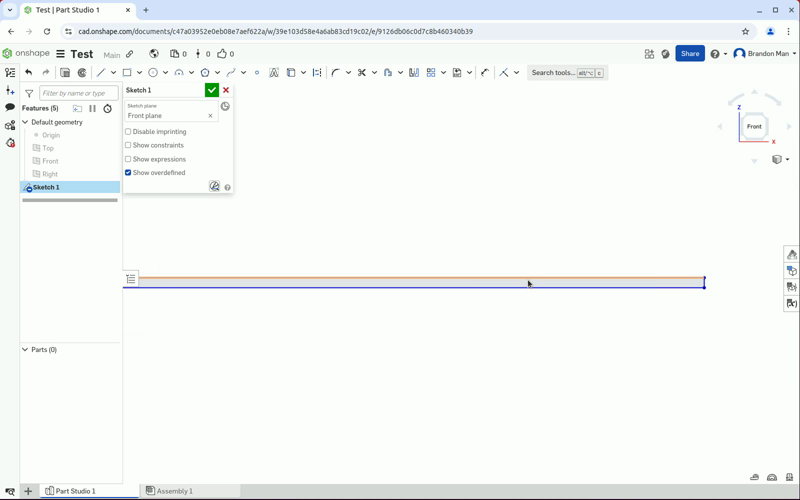
scroll(6)
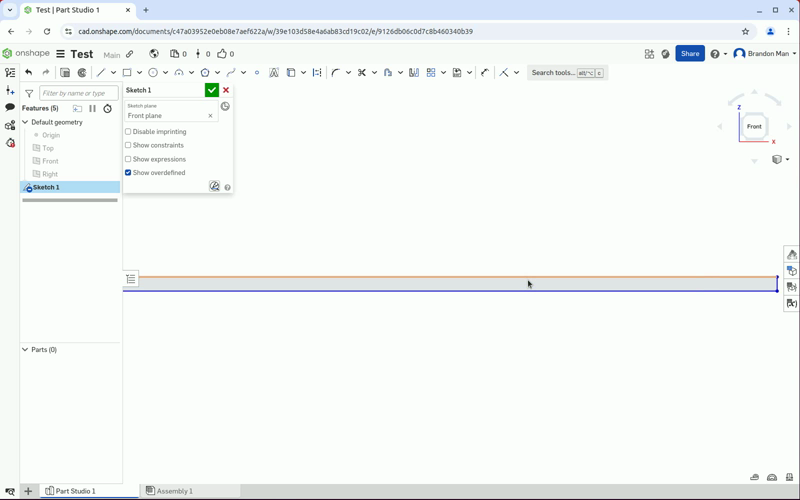
scroll(6)
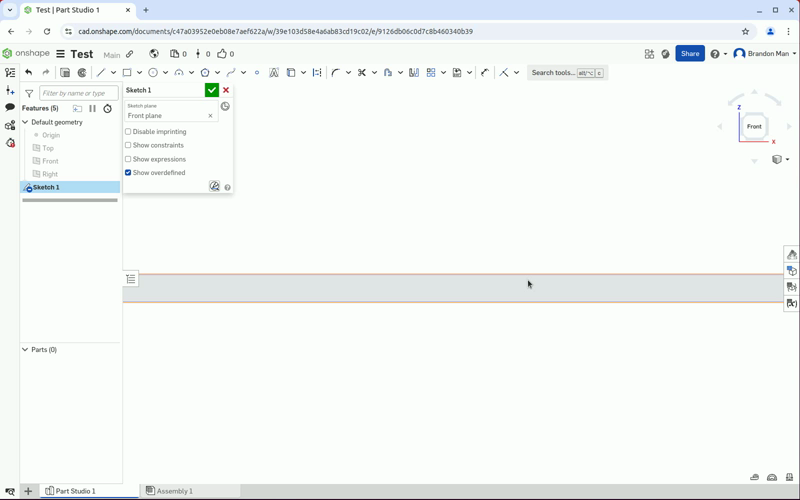
click(528, 279)
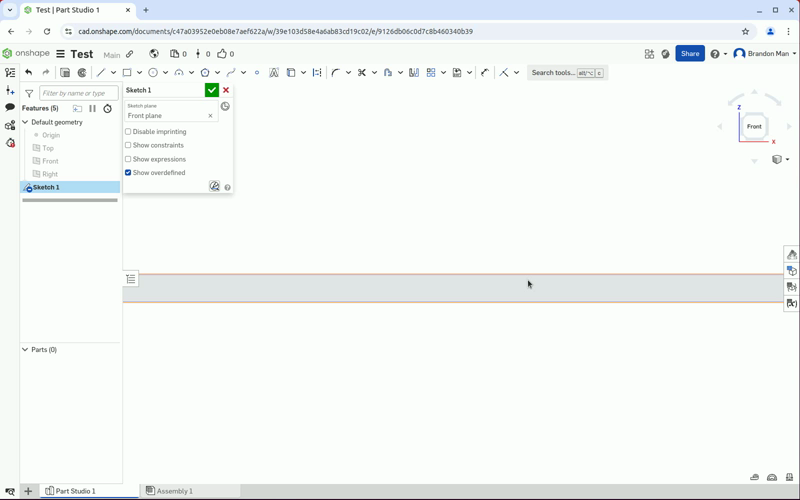
scroll(-6)
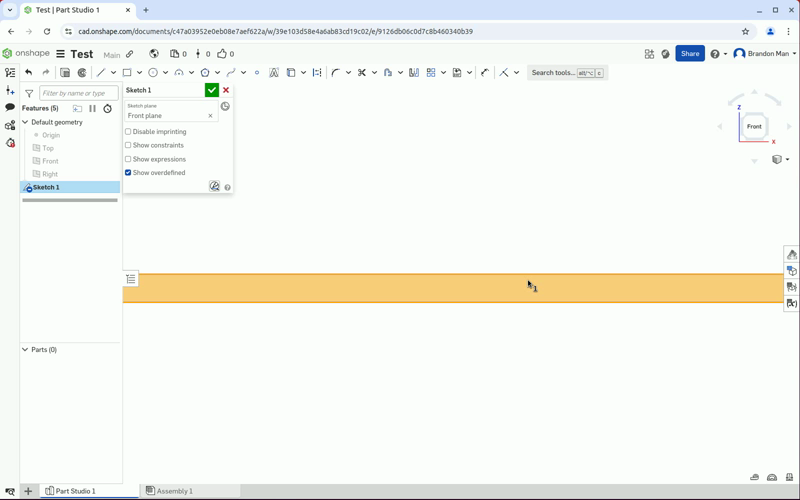
scroll(-6)
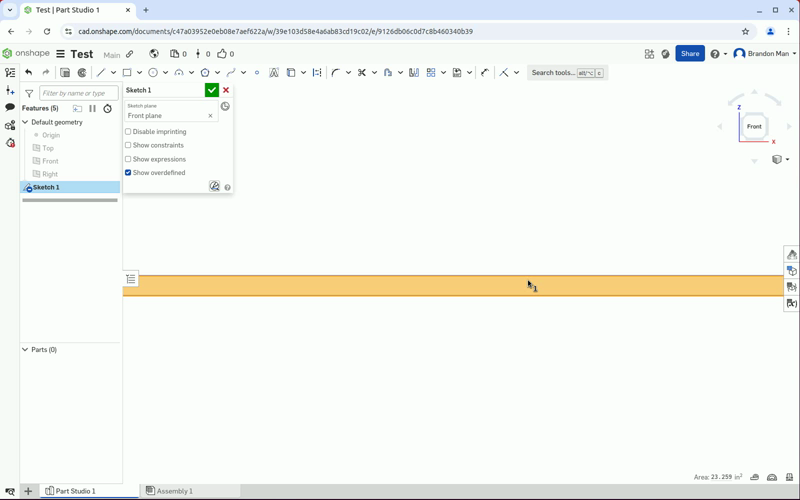
scroll(-6)
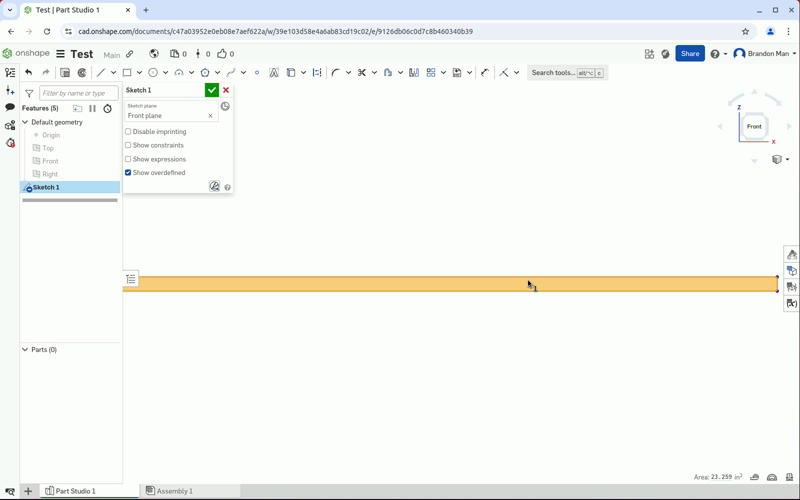
scroll(-6)
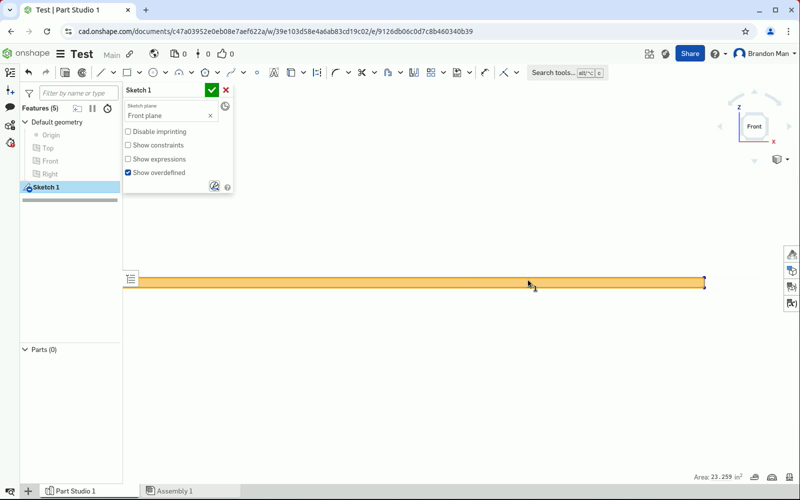
scroll(-6)
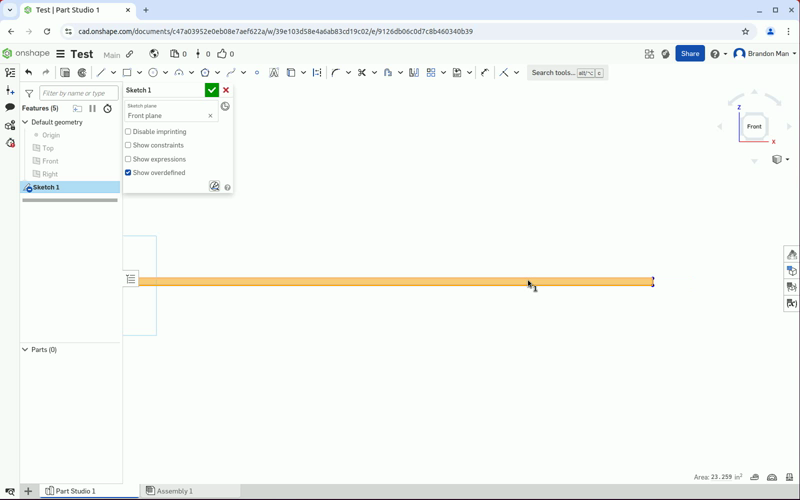
scroll(-6)
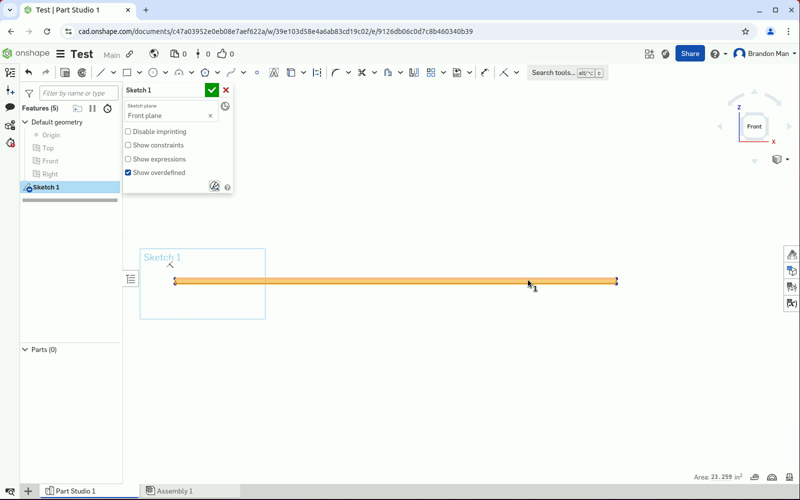
scroll(-6)
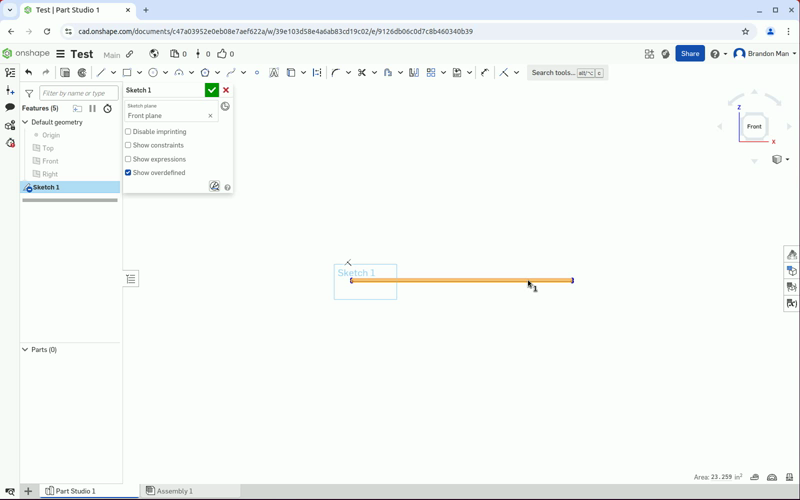
mouse_move(73, 352)
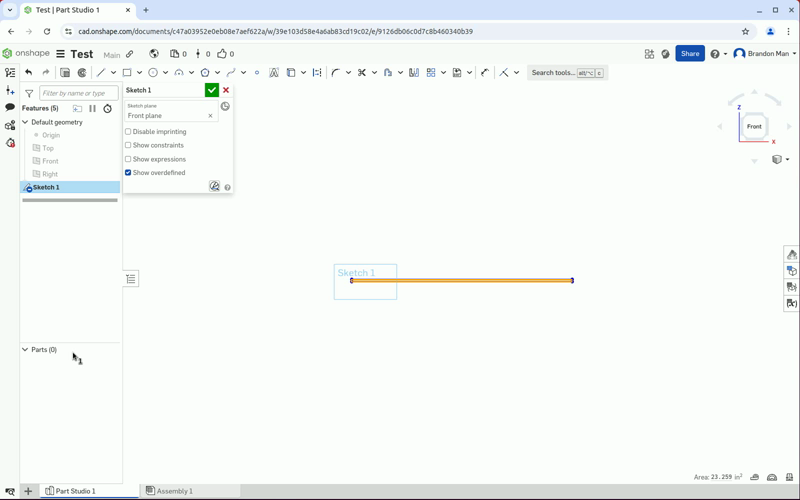
key(shift+y)
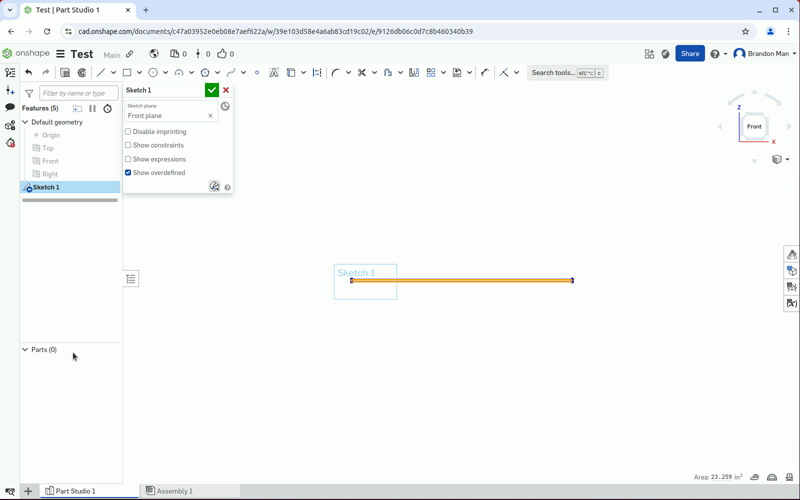
key(shift+e)
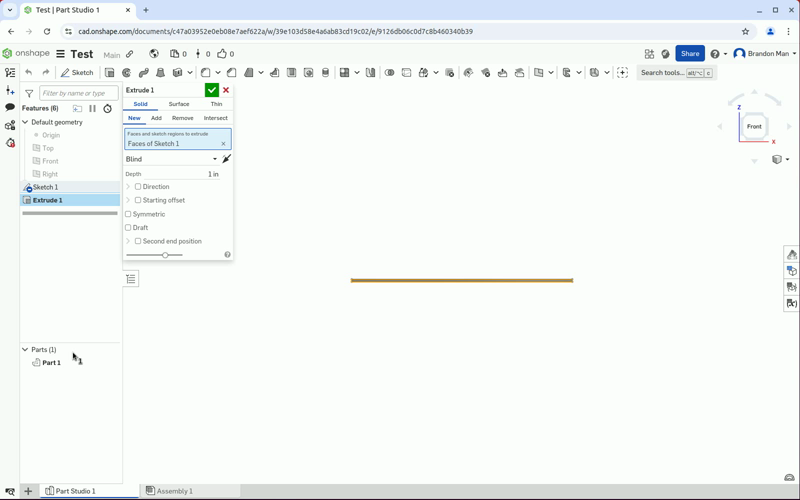
mouse_move(143, 106)
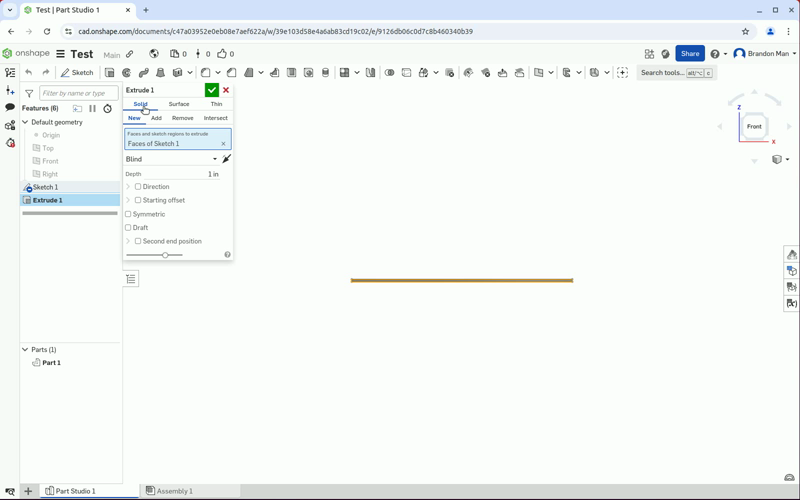
click(143, 106)
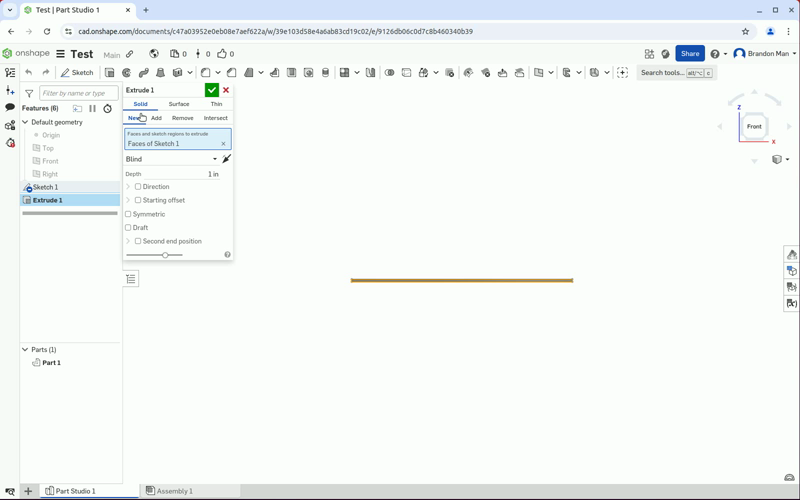
mouse_move(137, 120)
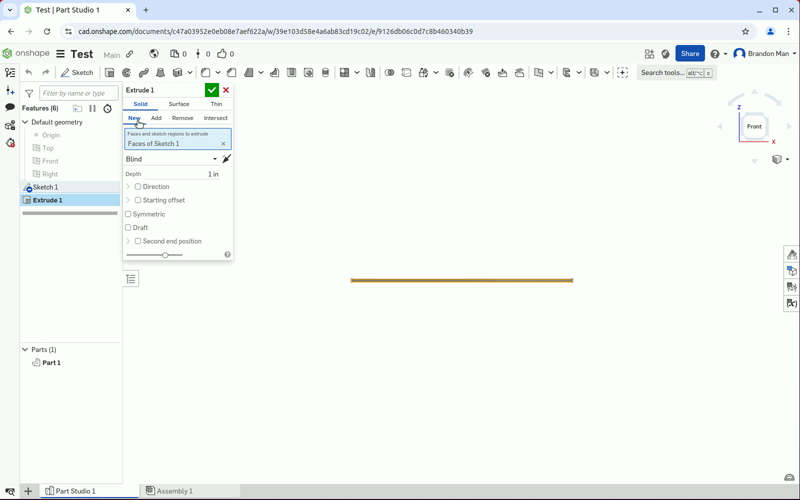
click(137, 120)
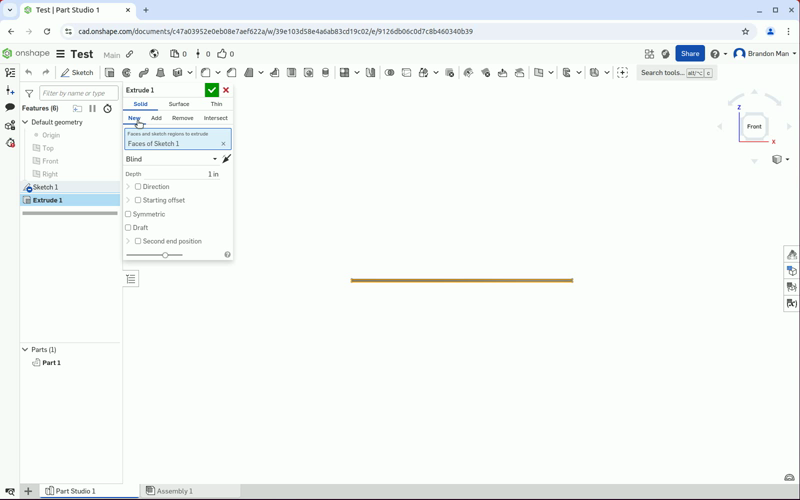
key(tab, 4)
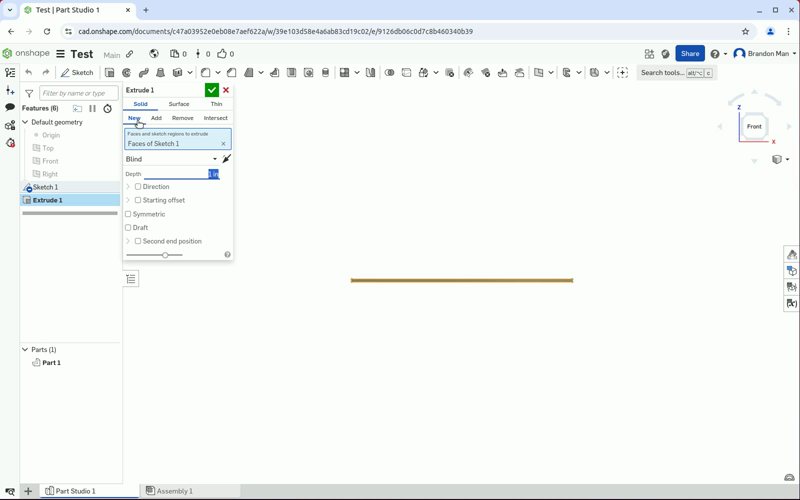
text(5.296)
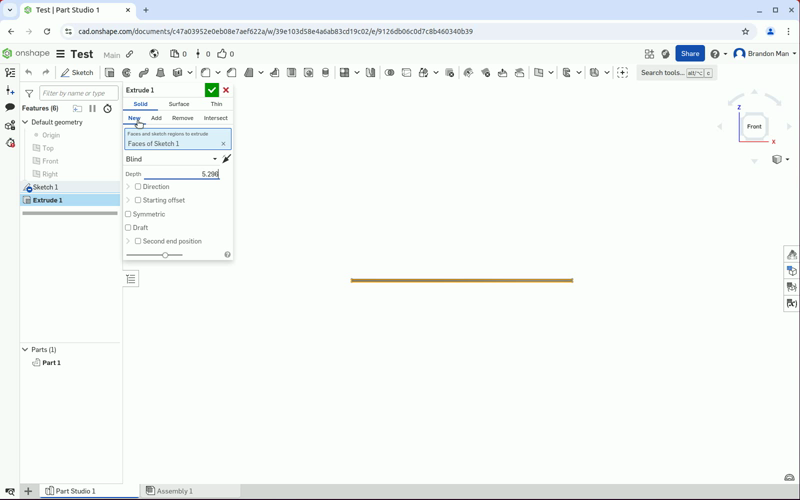
key(enter)
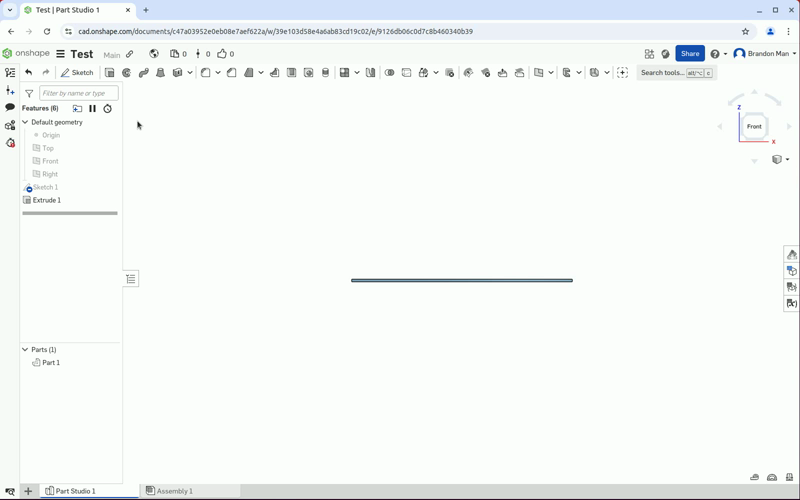
key(shift+h)
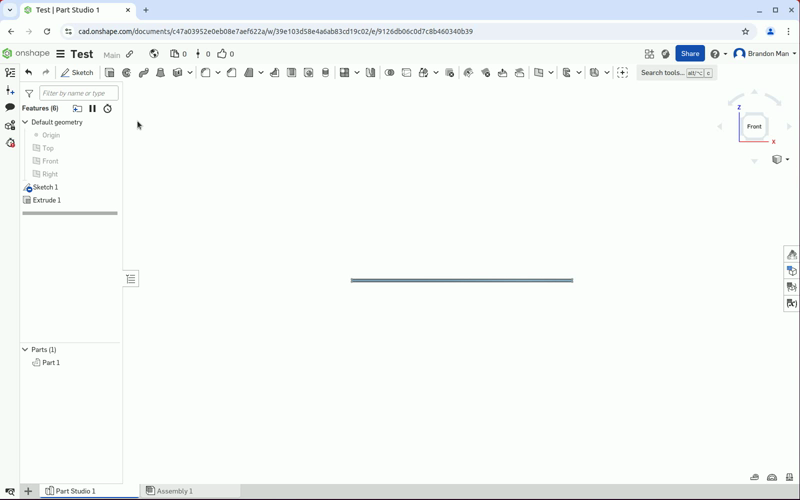
key(shift+h)
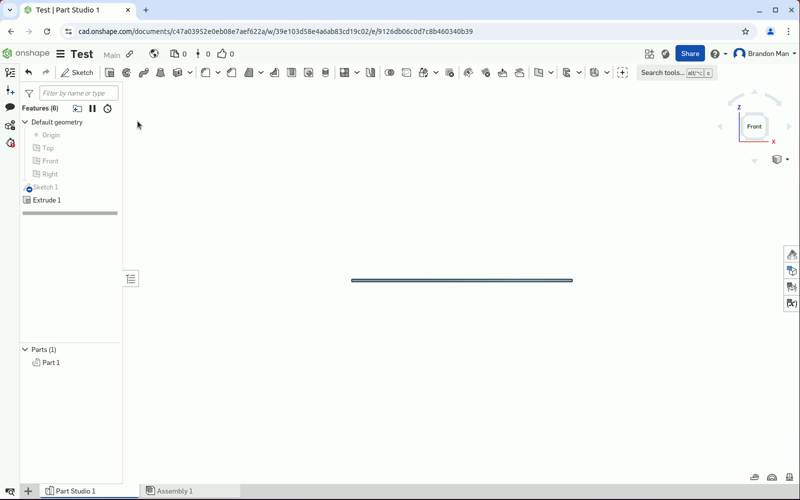
mouse_move(73, 189)
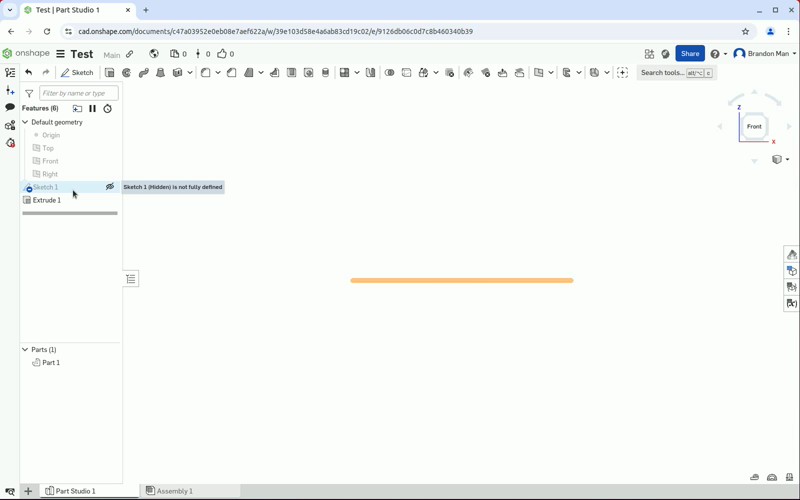
click(73, 189)
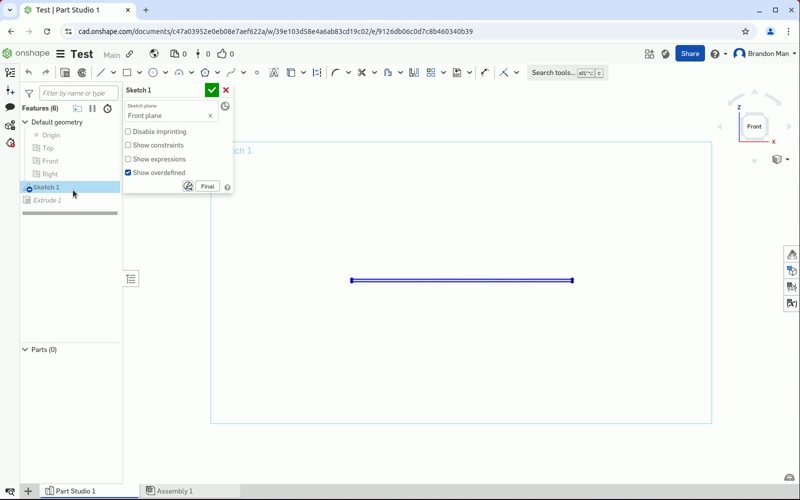
mouse_move(229, 92)
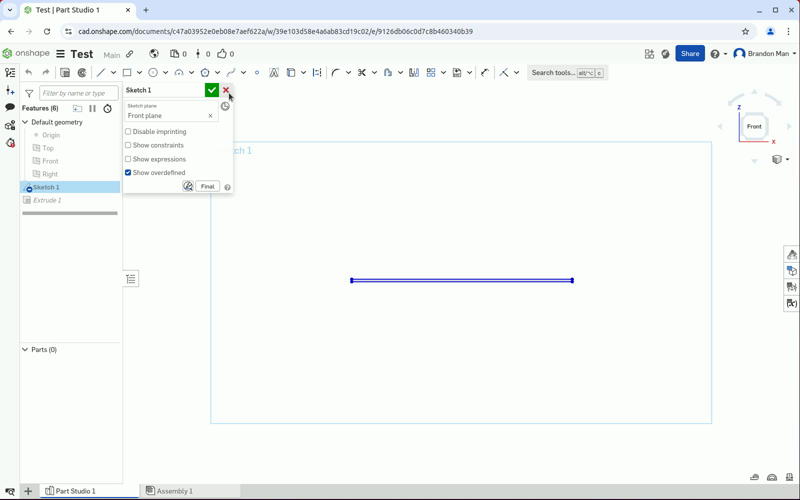
click(229, 92)
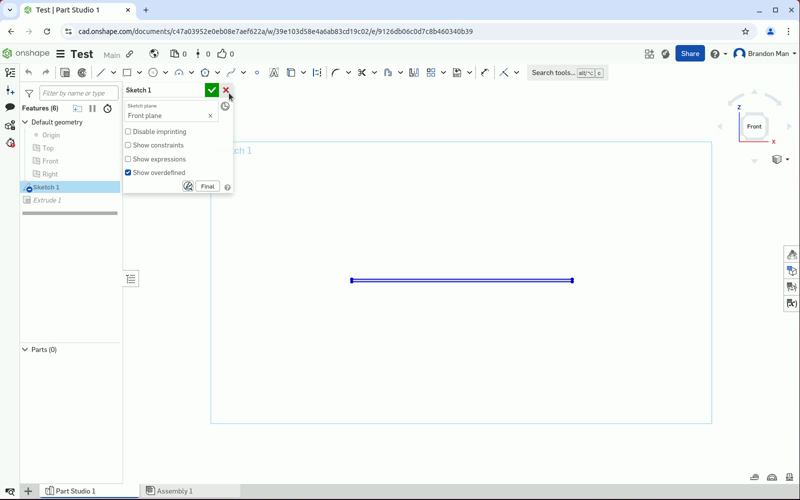
key(shift+s)
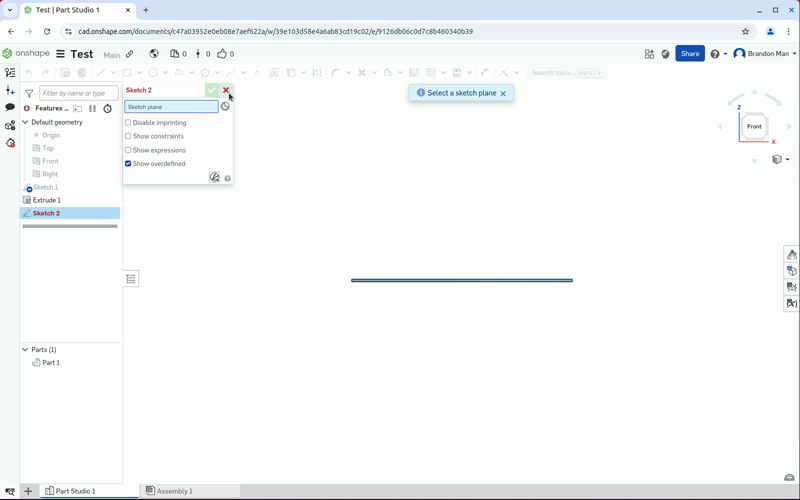
mouse_move(73, 163)
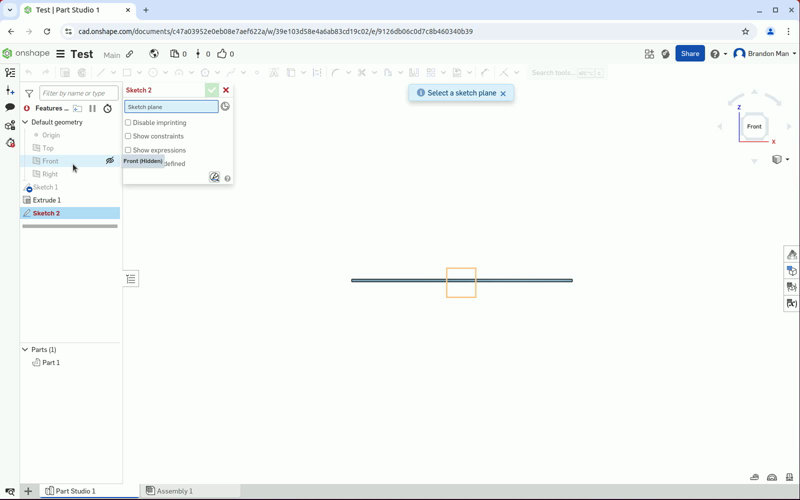
click(73, 163)
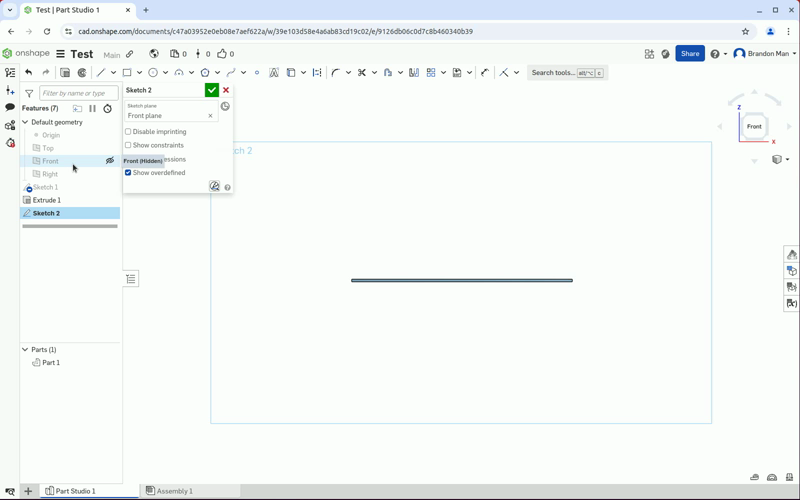
mouse_move(73, 352)
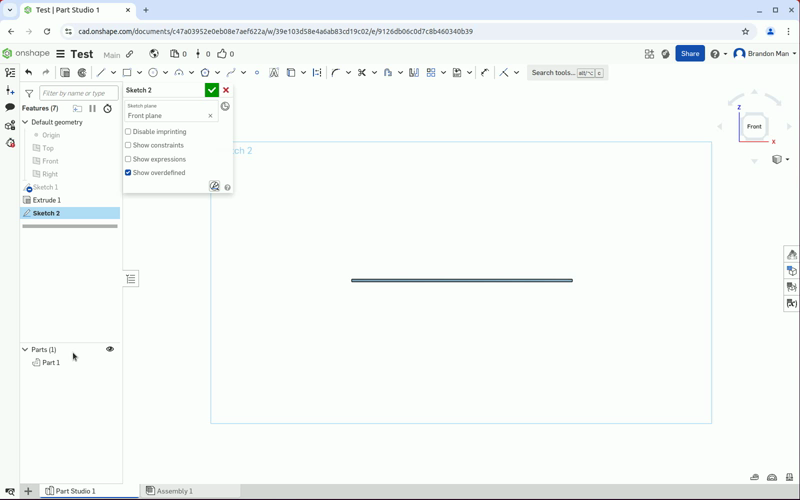
key(y)
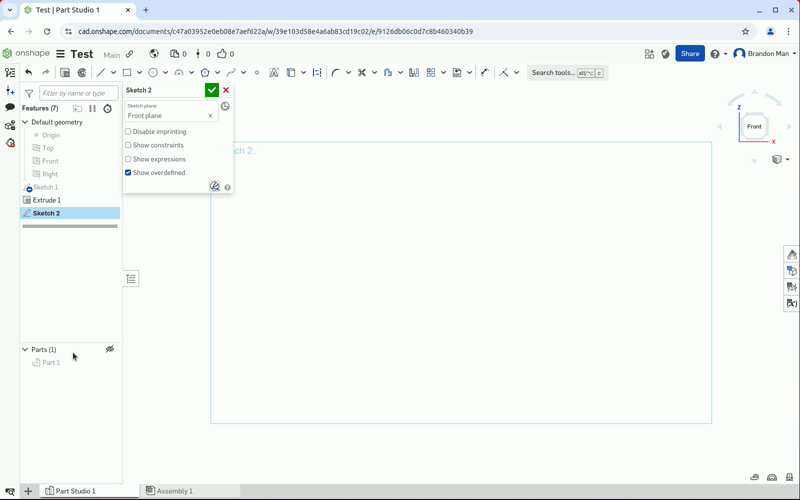
key(l)
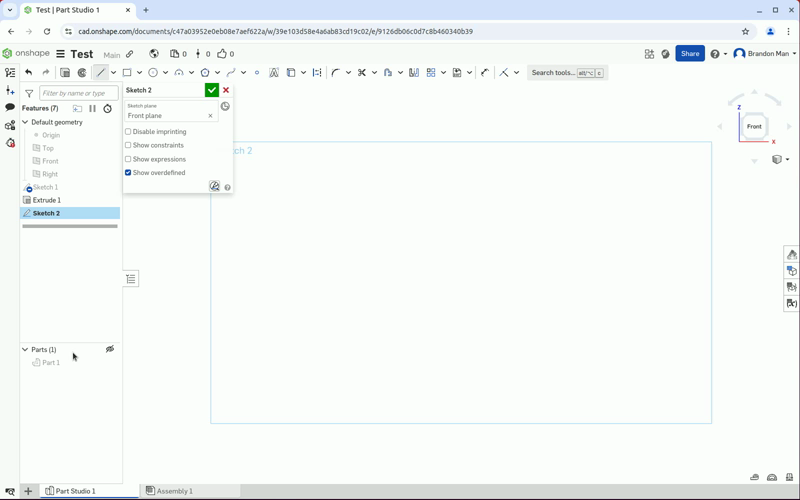
key_down(shift)
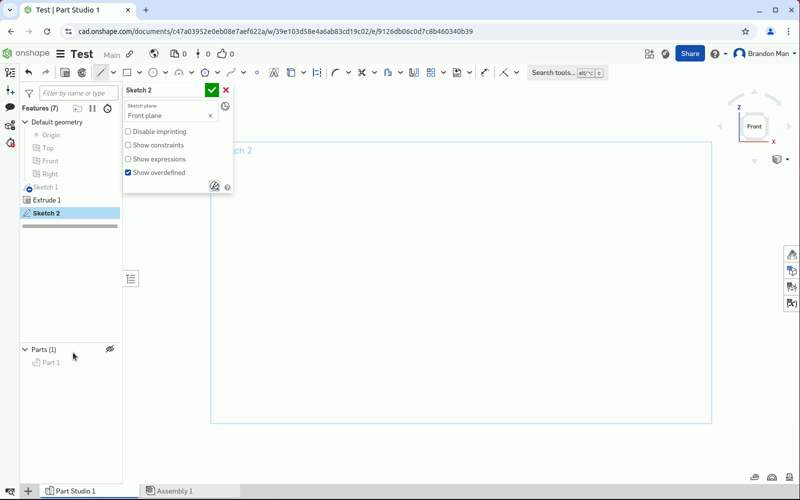
mouse_move(351, 300)
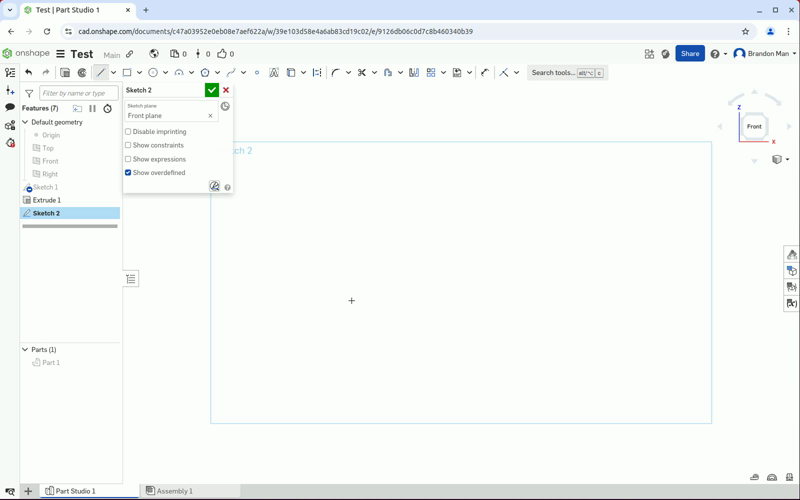
click(351, 300)
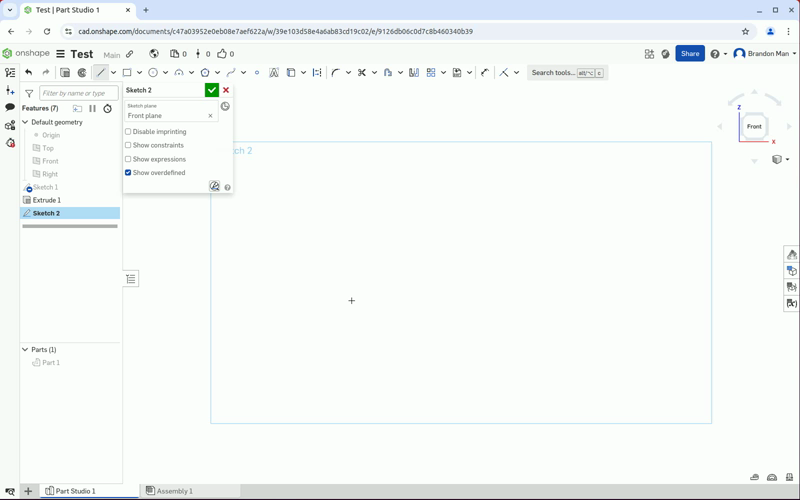
key_up(shift)
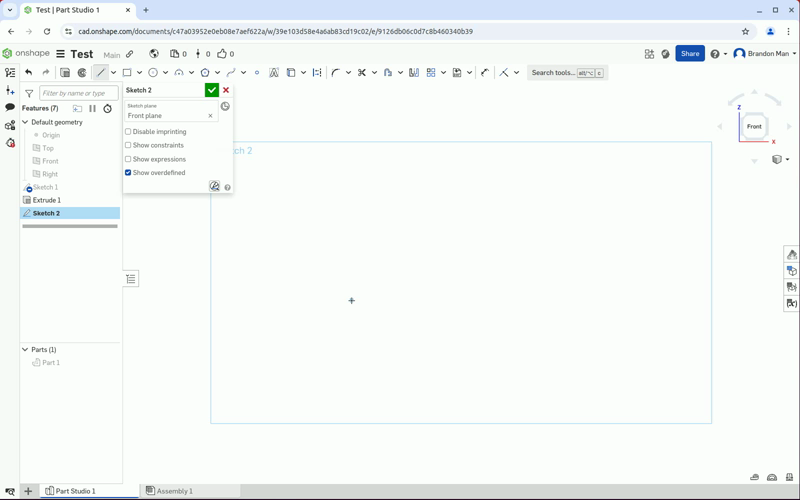
key_down(shift)
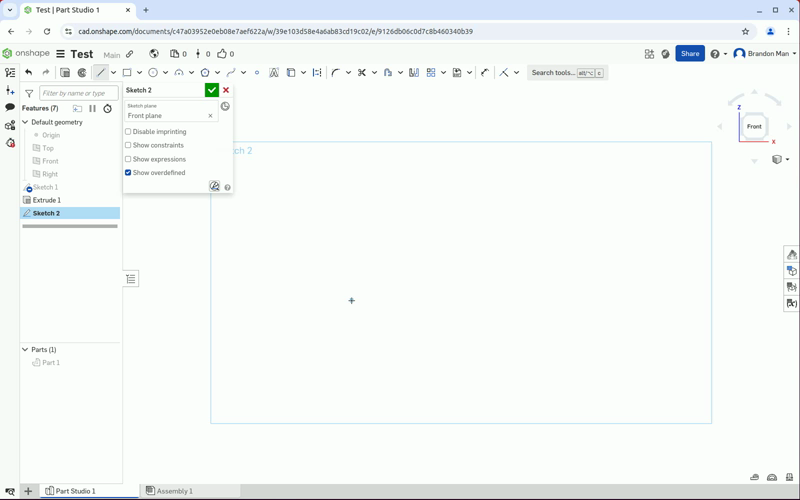
mouse_move(572, 300)
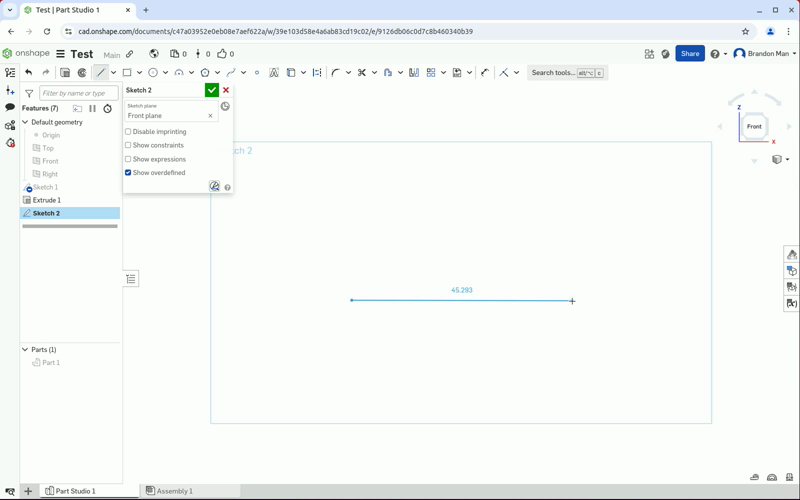
click(572, 300)
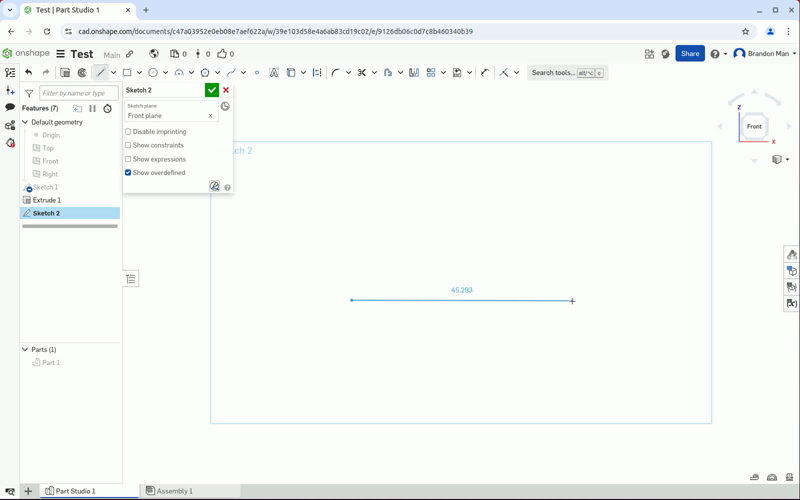
key_up(shift)
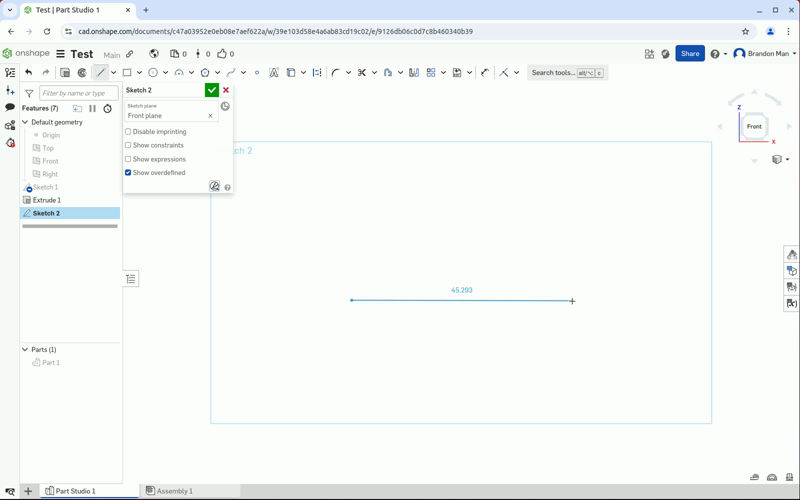
key_down(shift)
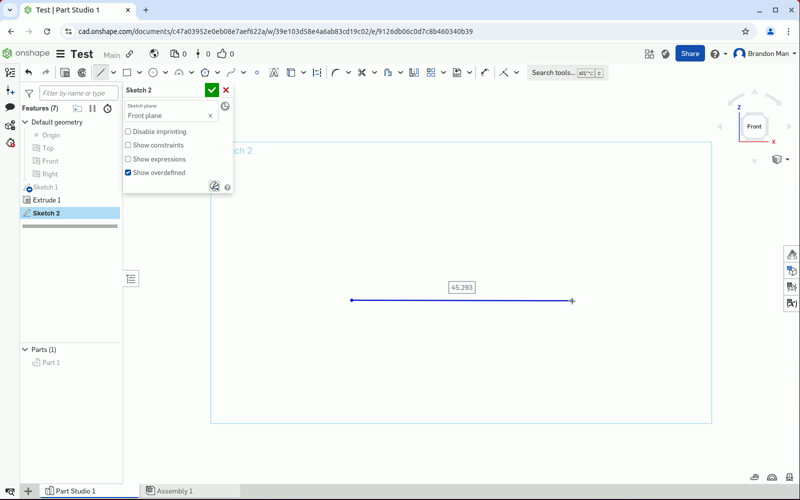
mouse_move(589, 300)
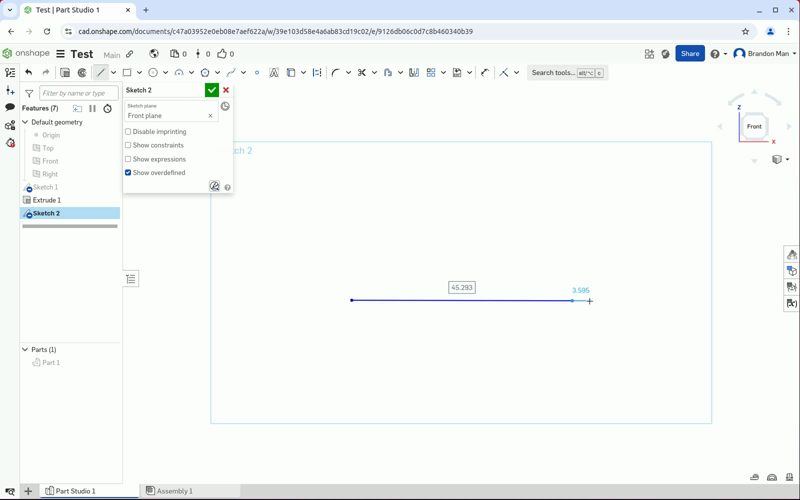
mouse_move(572, 298)
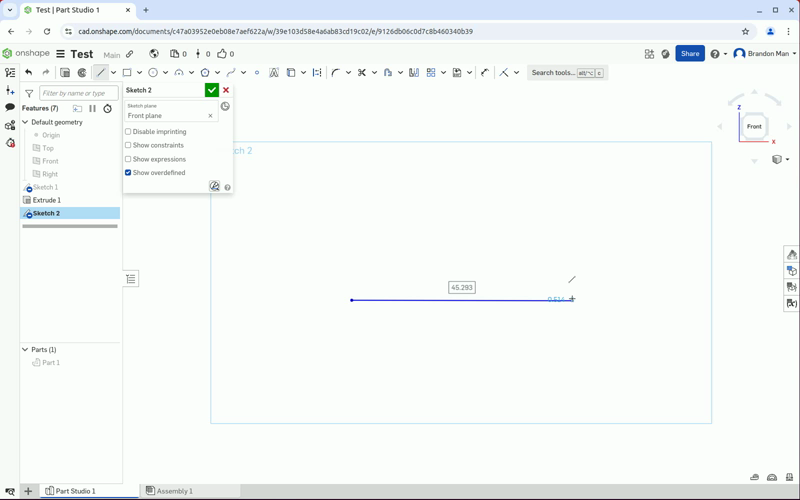
scroll(6)
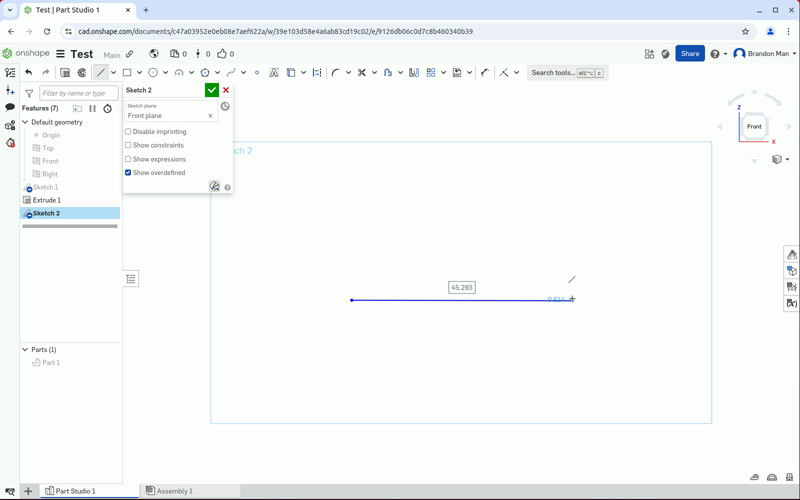
scroll(6)
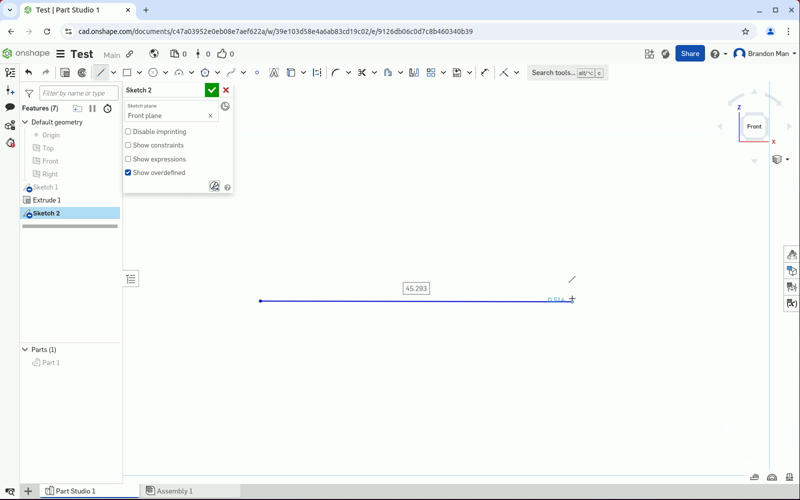
scroll(6)
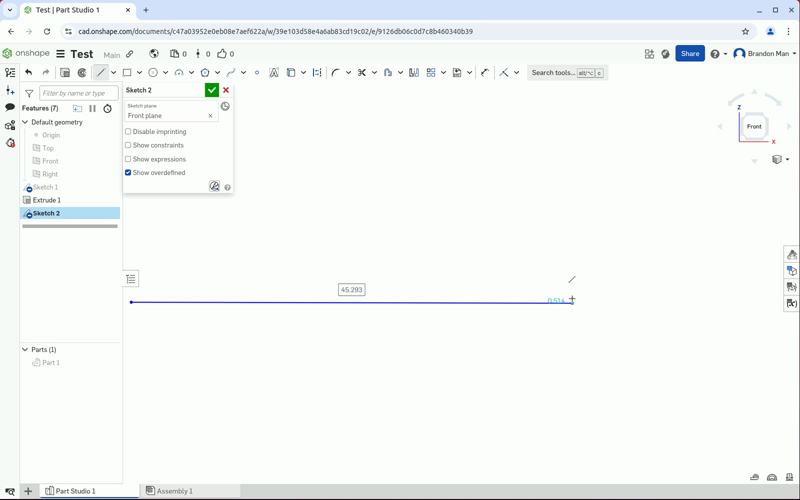
scroll(6)
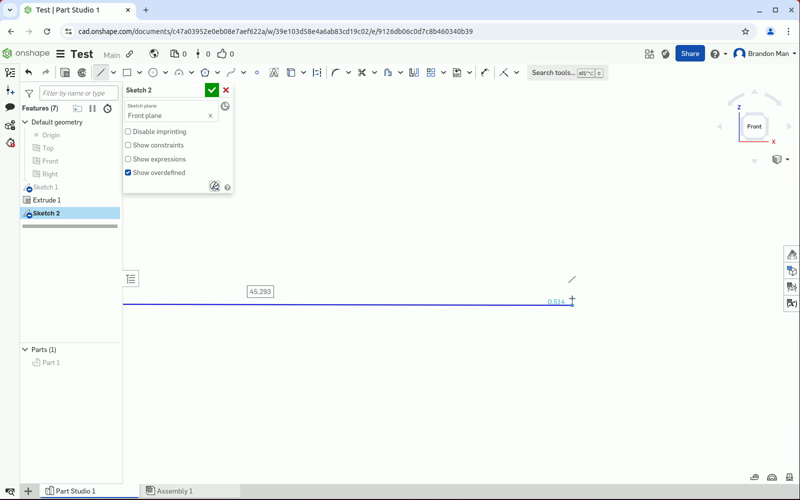
scroll(6)
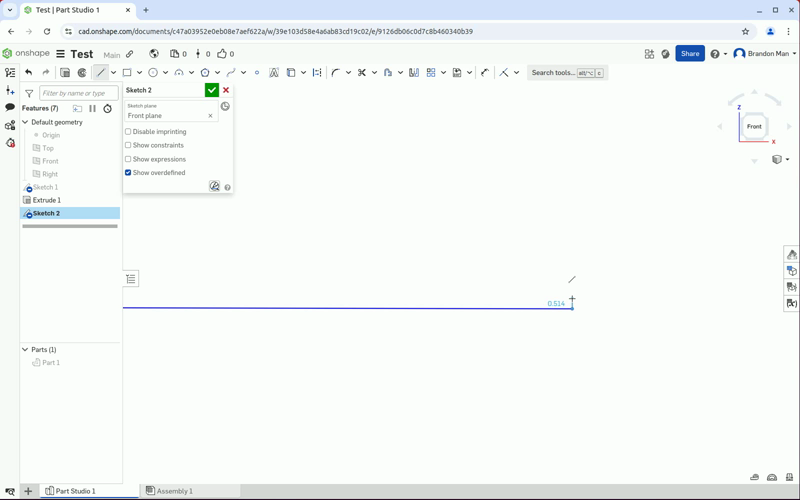
scroll(6)
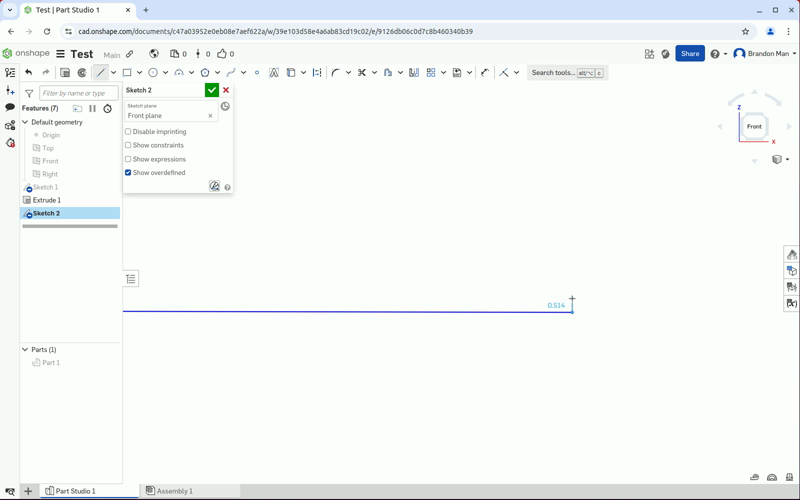
scroll(6)
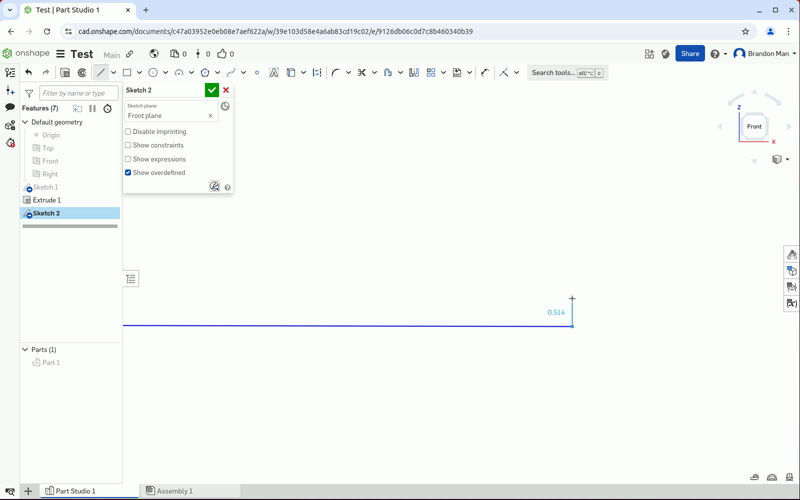
click(572, 298)
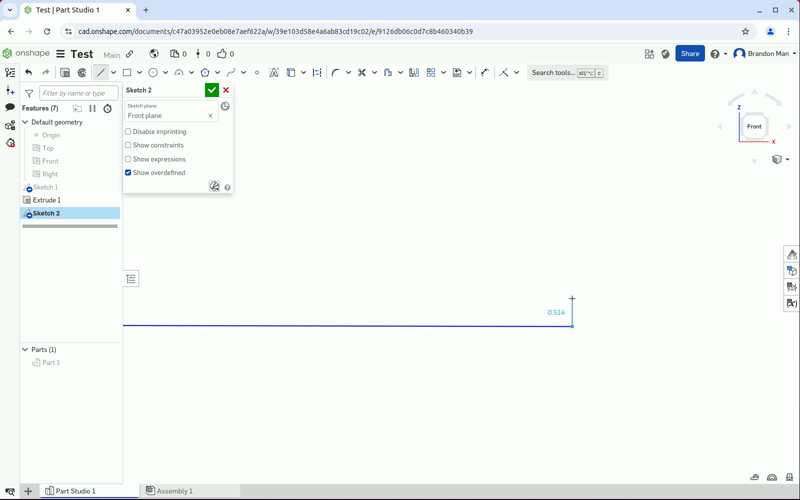
scroll(-6)
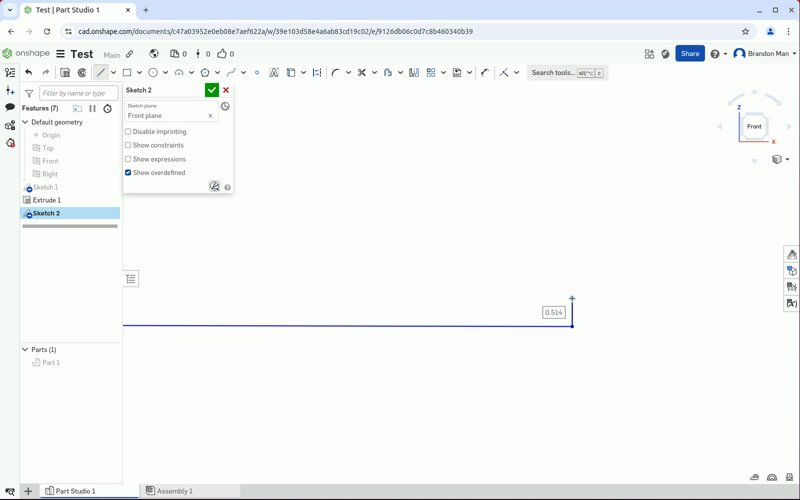
scroll(-6)
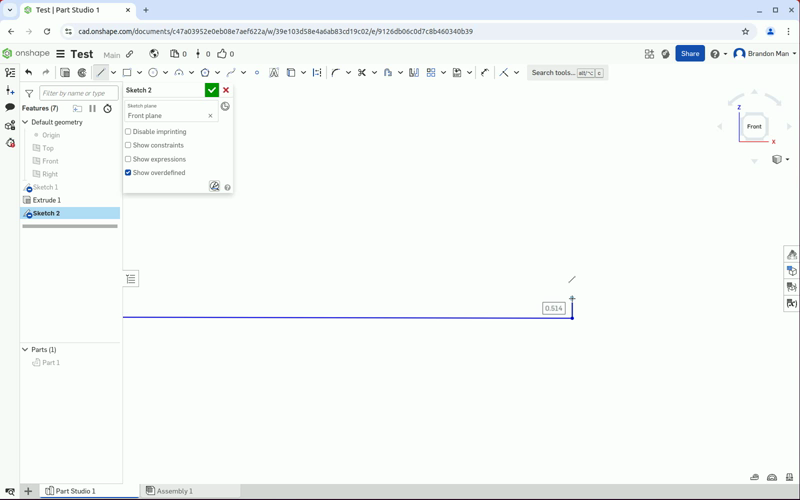
scroll(-6)
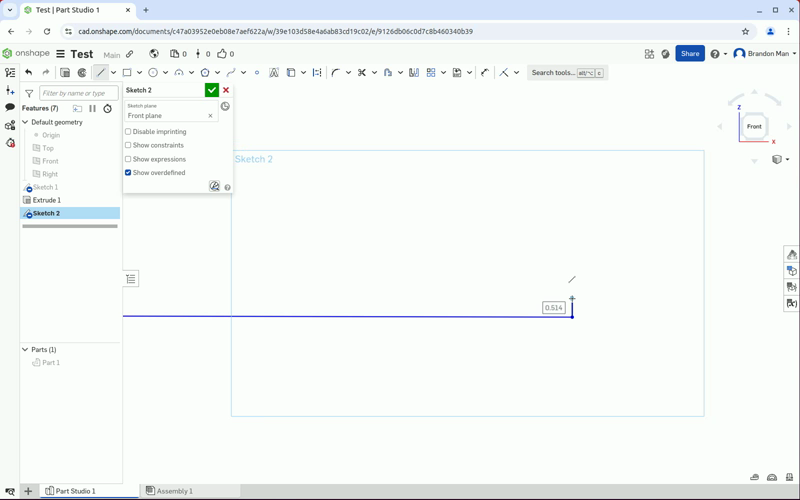
scroll(-6)
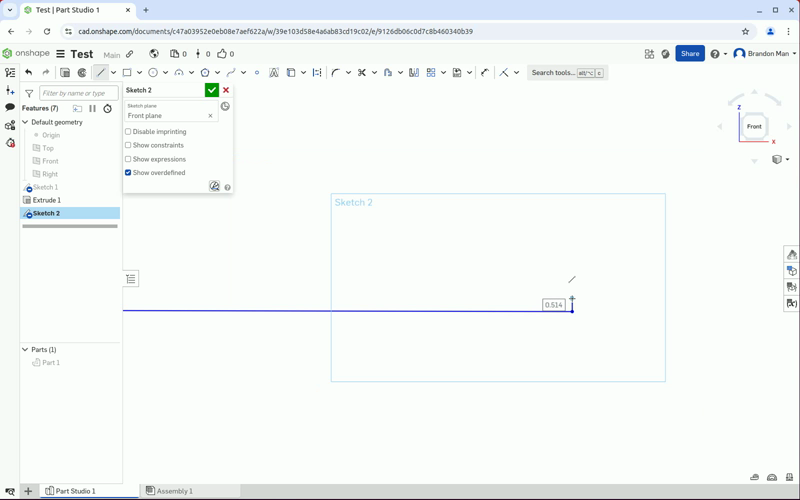
scroll(-6)
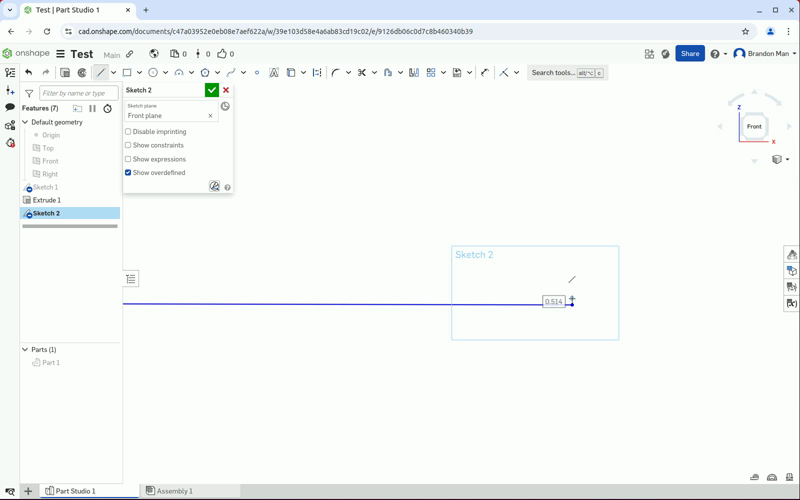
scroll(-6)
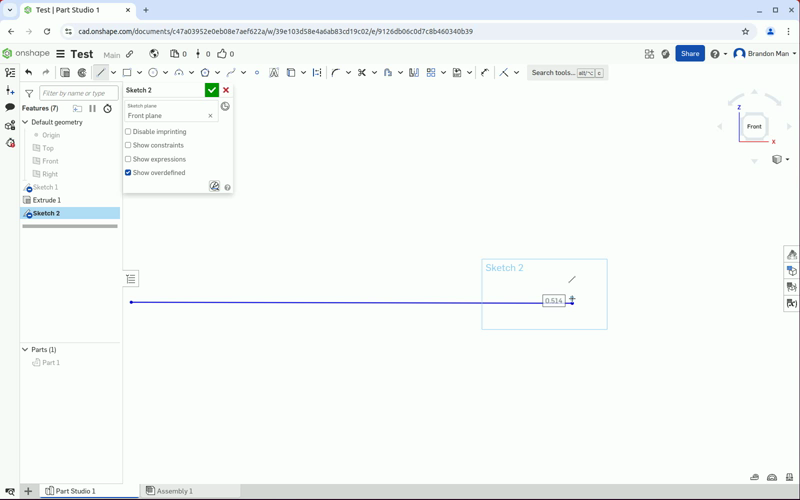
scroll(-6)
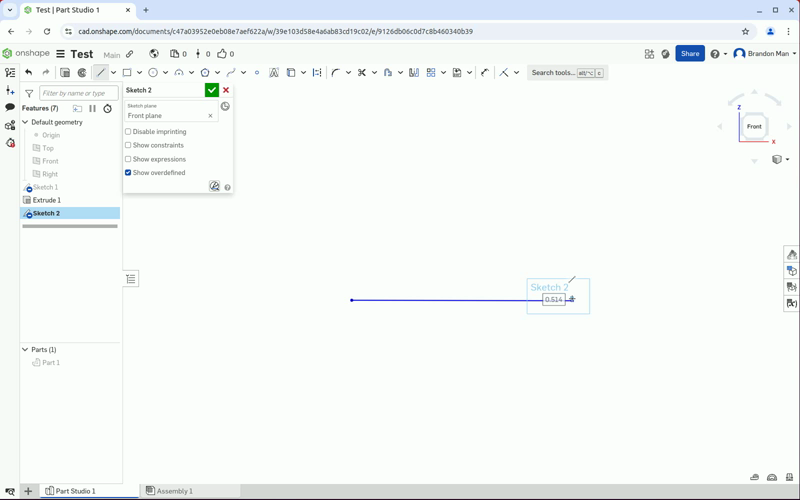
key_up(shift)
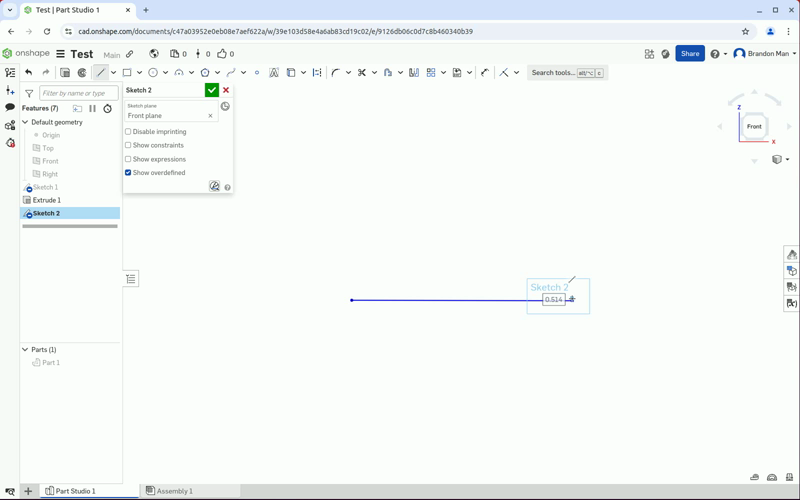
key_down(shift)
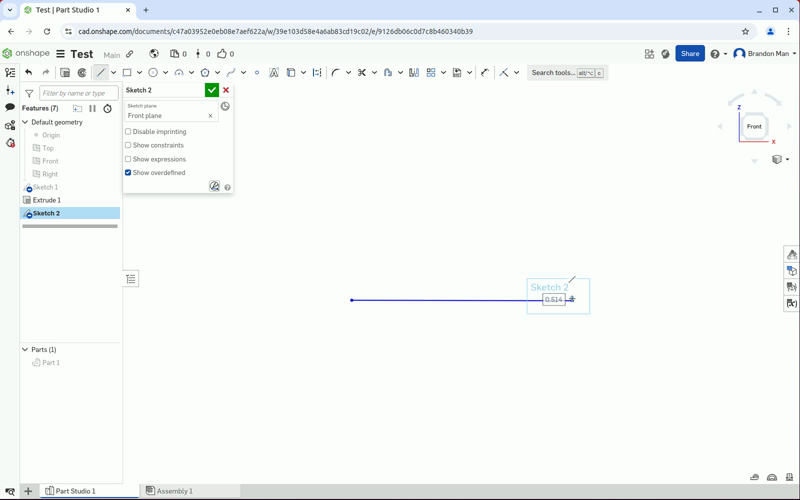
mouse_move(351, 298)
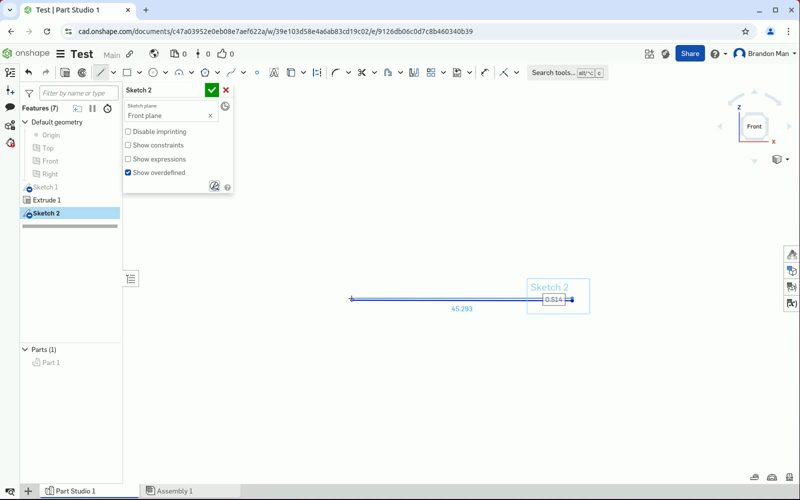
scroll(6)
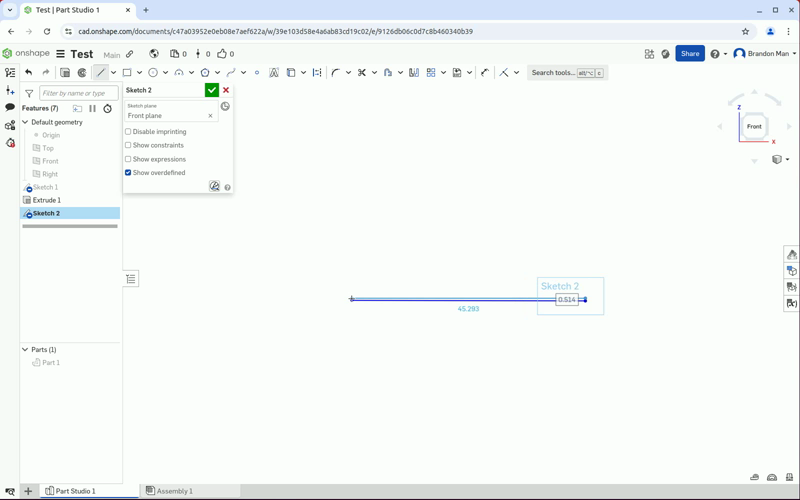
scroll(6)
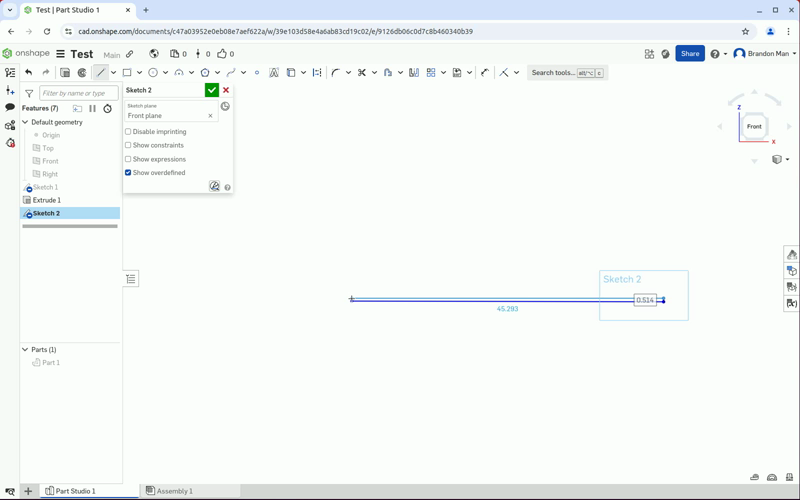
scroll(6)
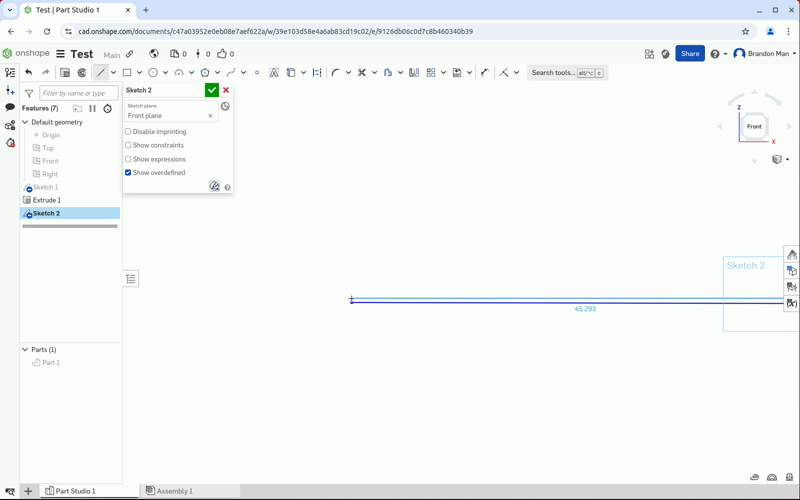
scroll(6)
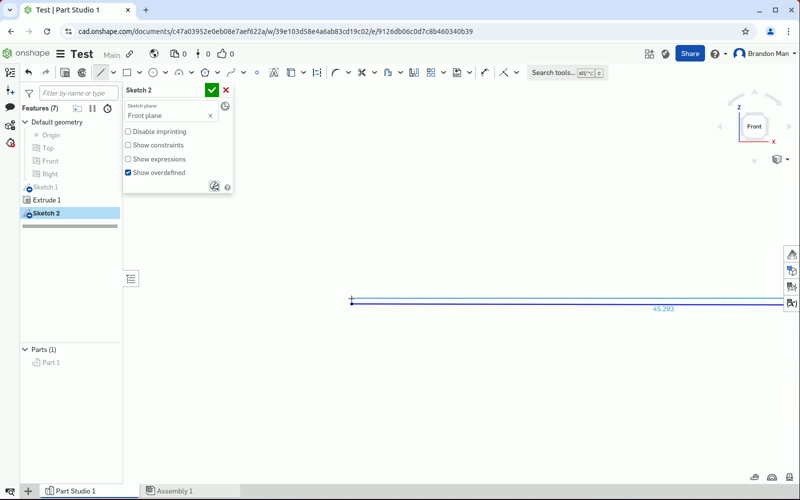
scroll(6)
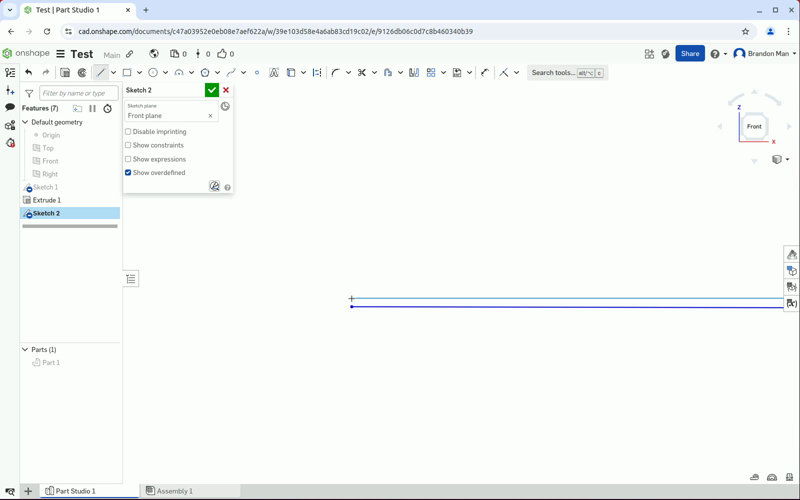
scroll(6)
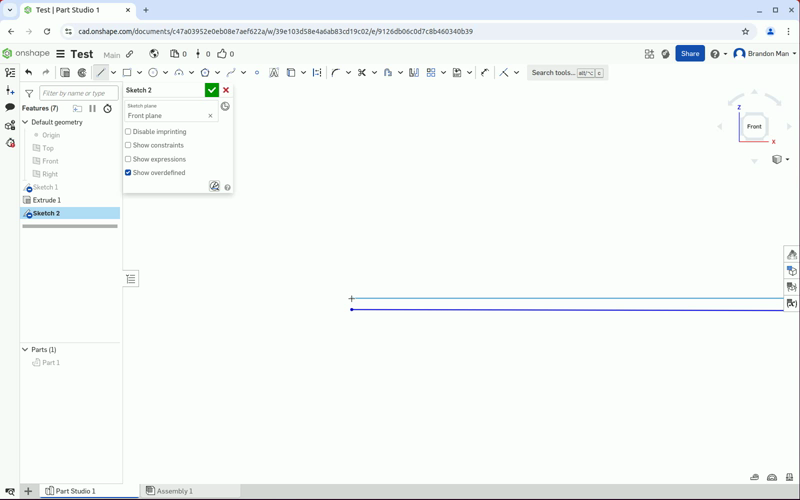
scroll(6)
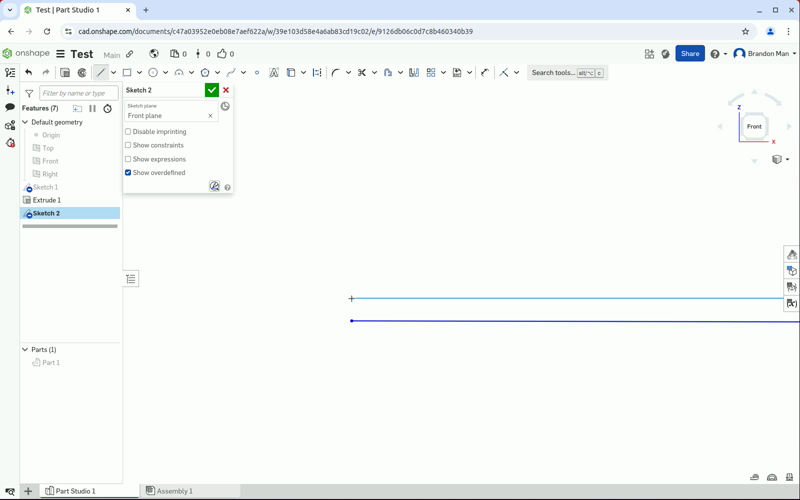
click(351, 298)
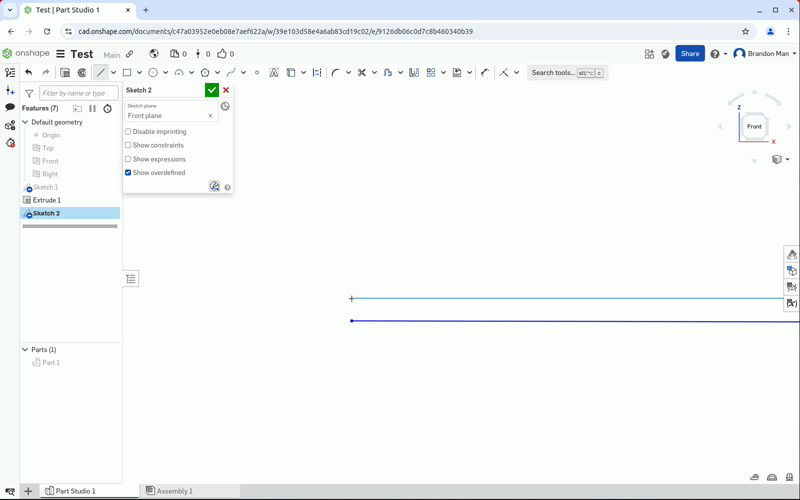
scroll(-6)
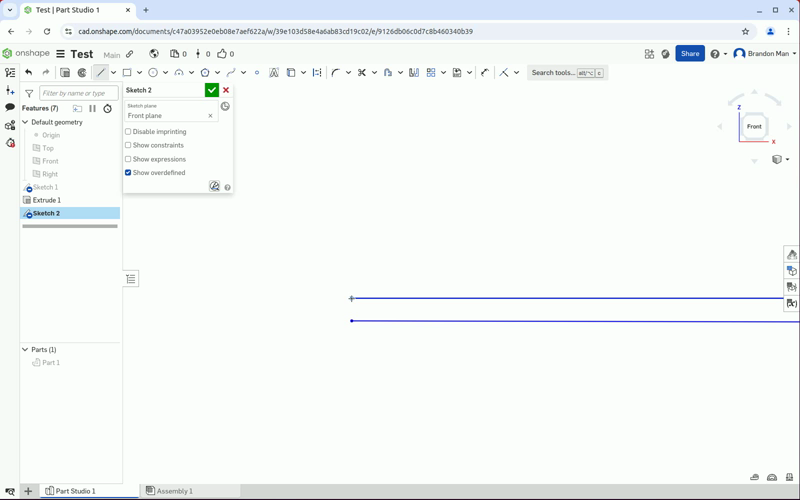
scroll(-6)
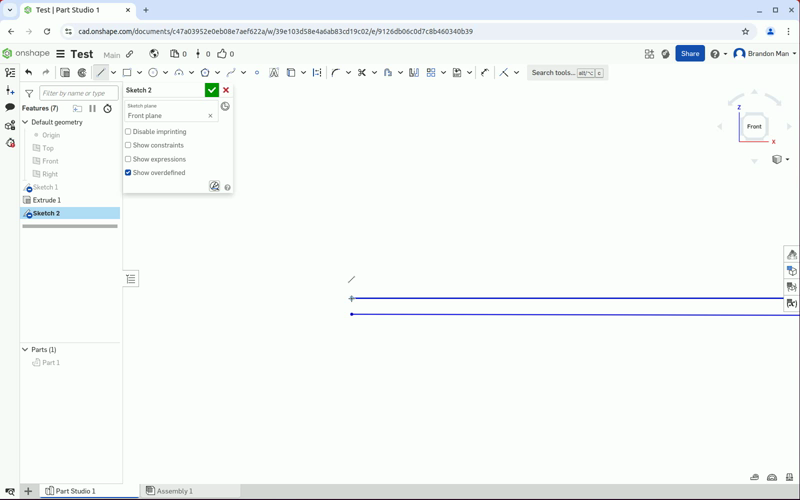
scroll(-6)
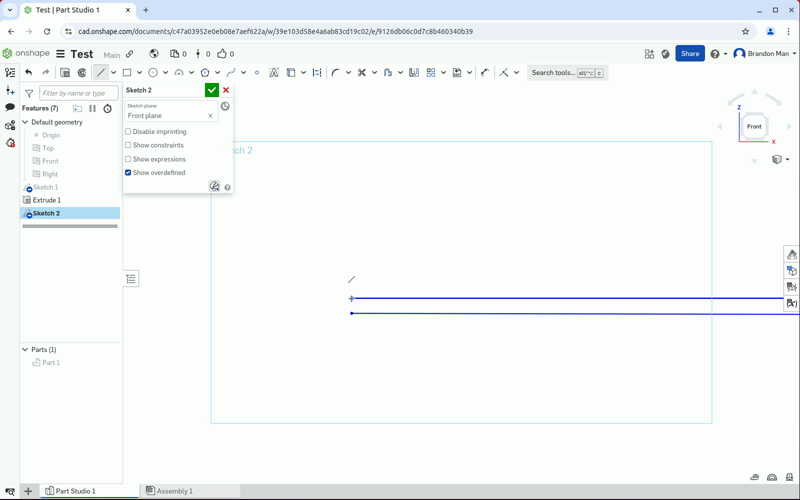
scroll(-6)
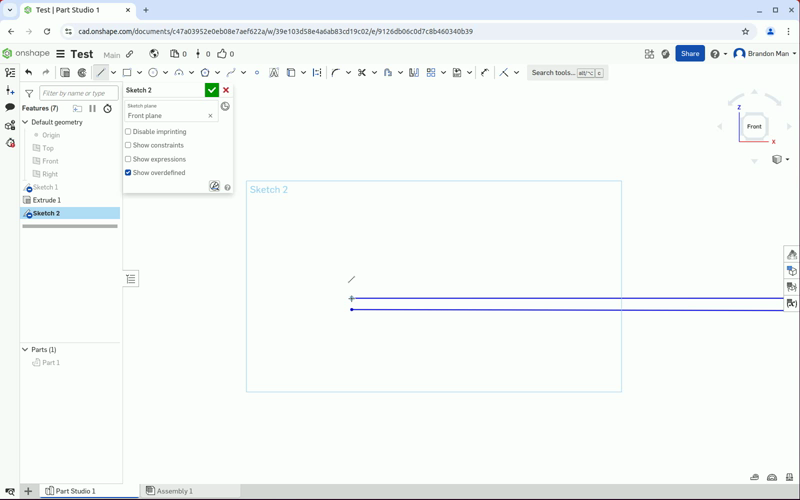
scroll(-6)
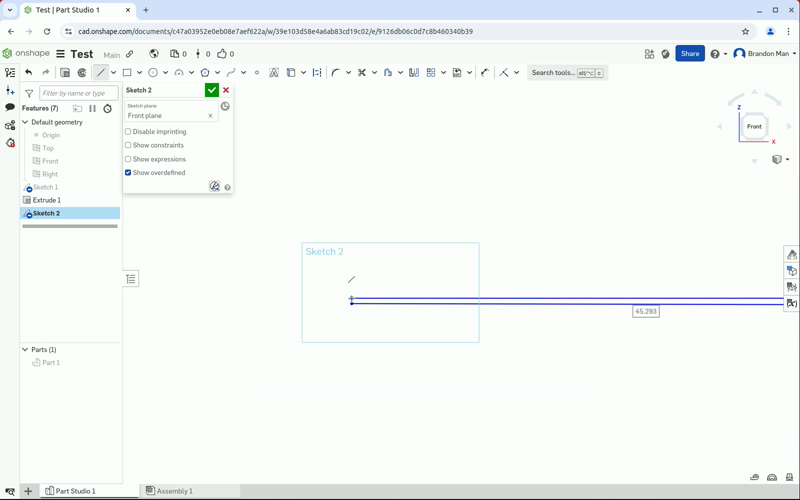
scroll(-6)
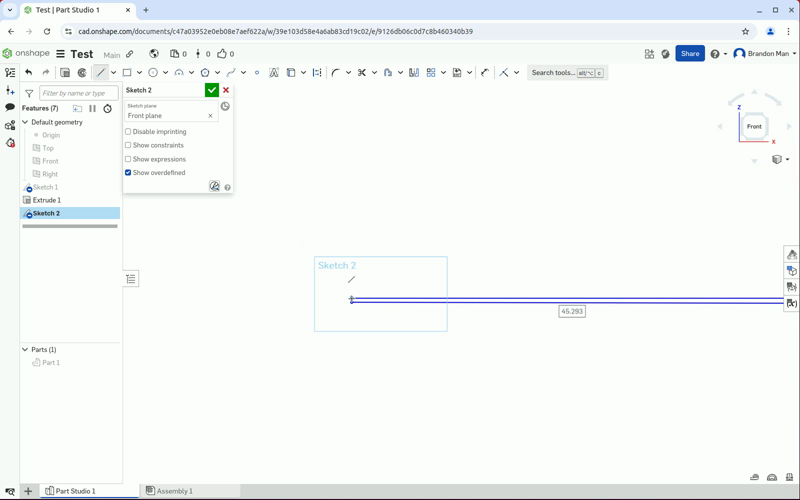
scroll(-6)
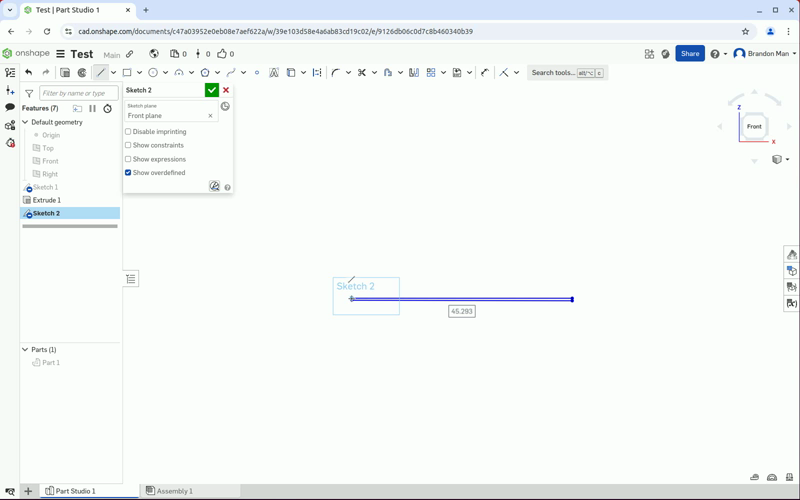
key_up(shift)
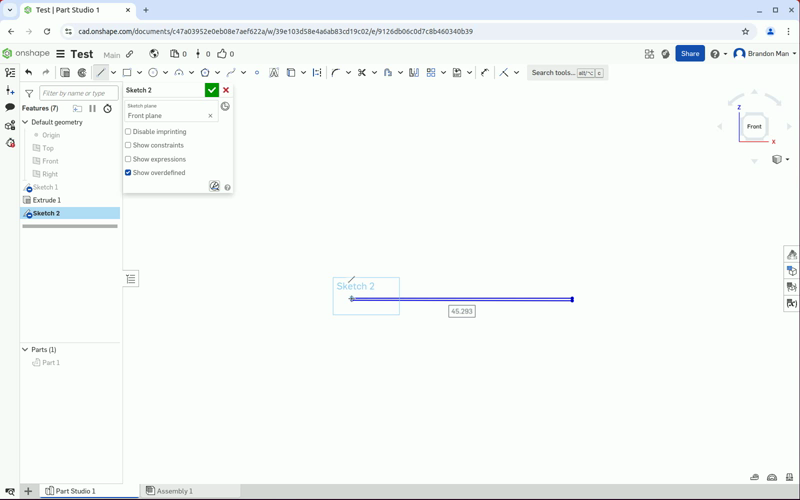
mouse_move(381, 298)
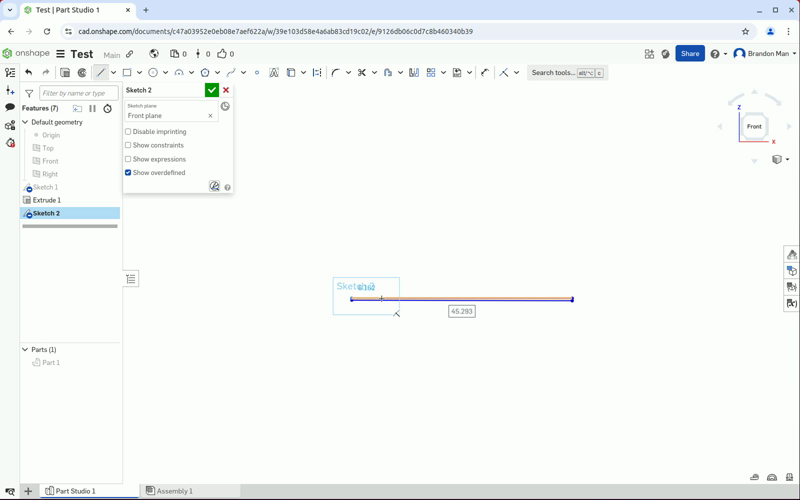
key_down(shift)
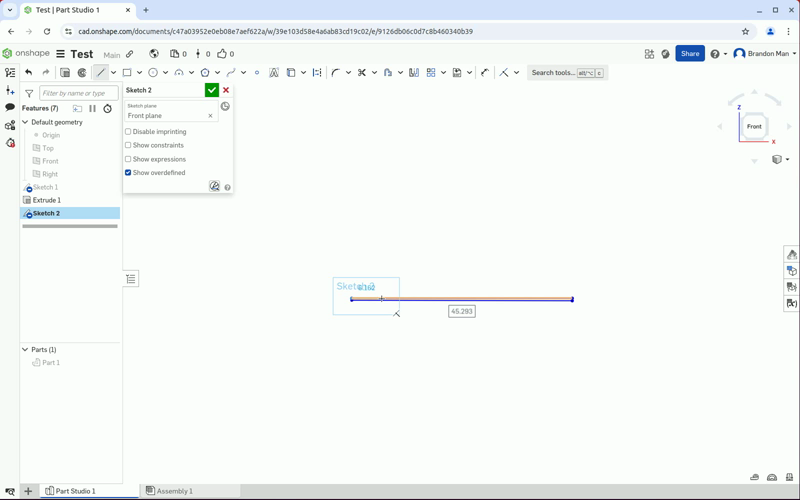
mouse_move(351, 300)
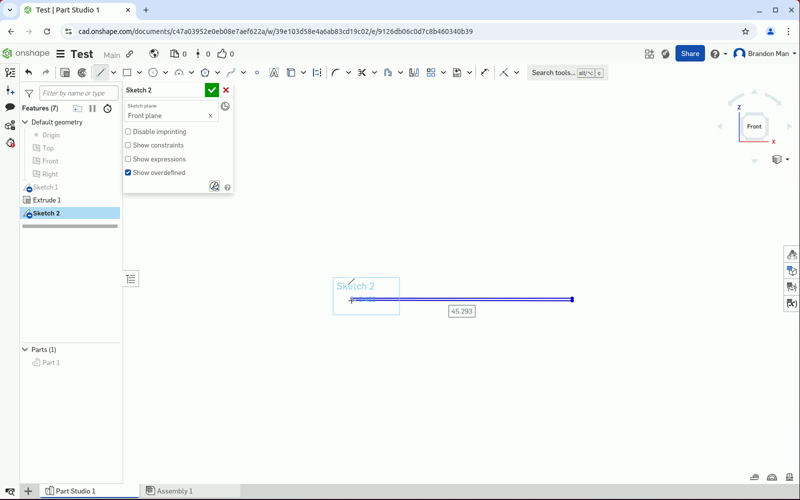
scroll(6)
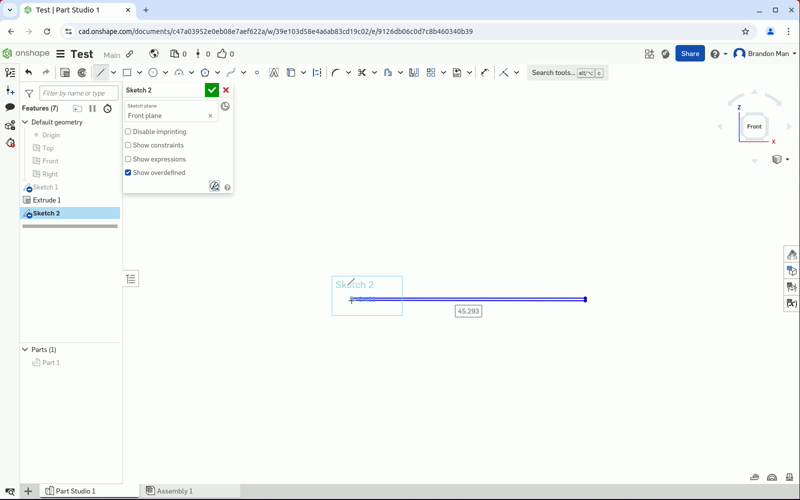
scroll(6)
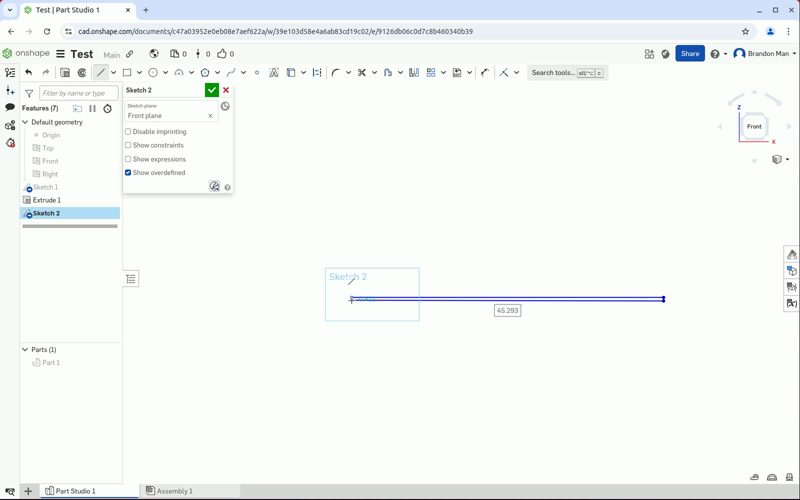
scroll(6)
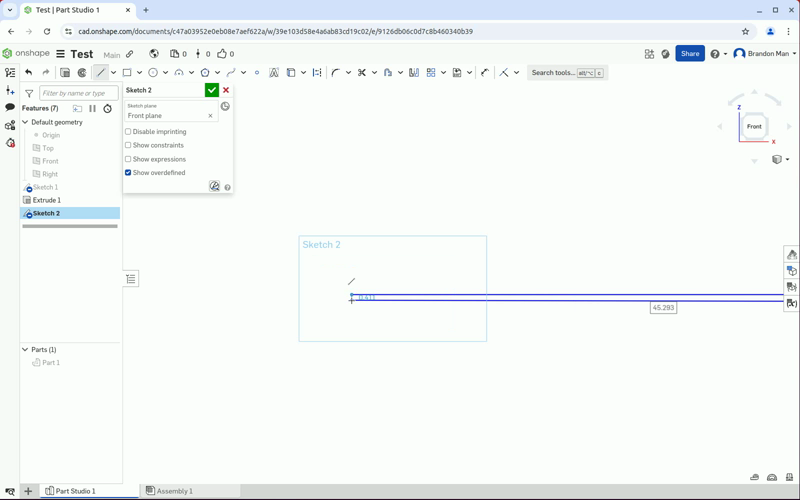
scroll(6)
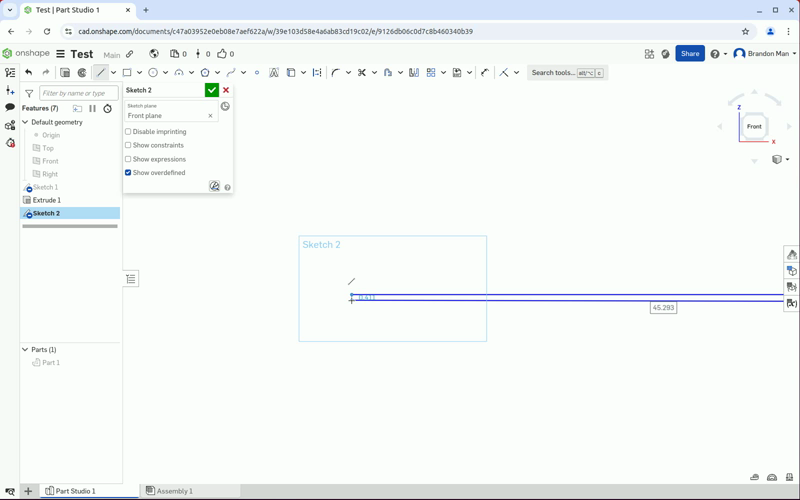
scroll(6)
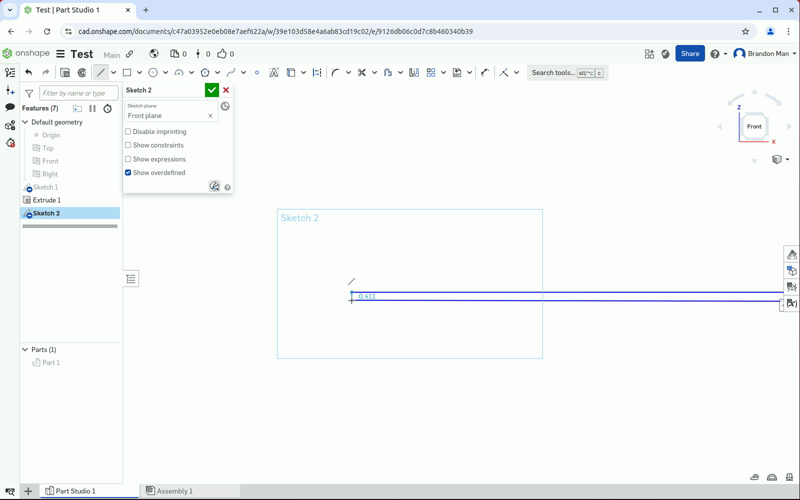
scroll(6)
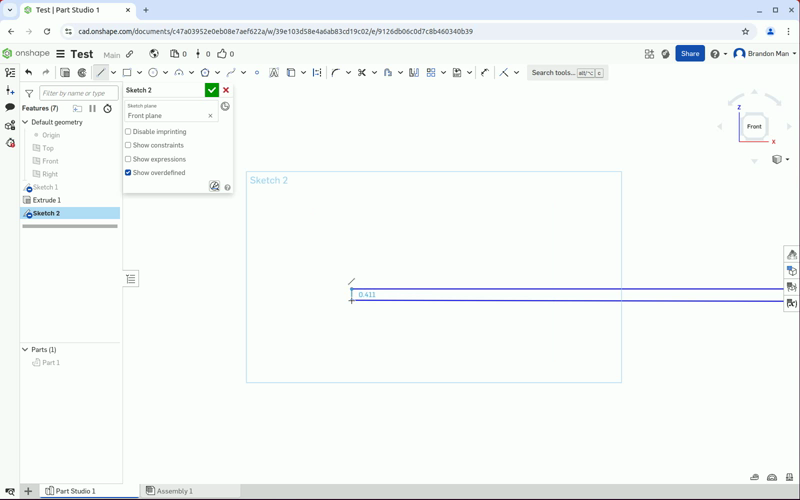
scroll(6)
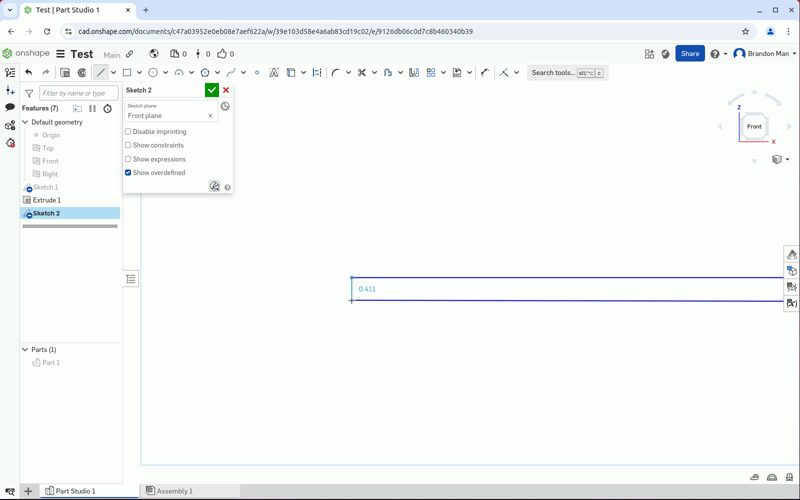
key_up(shift)
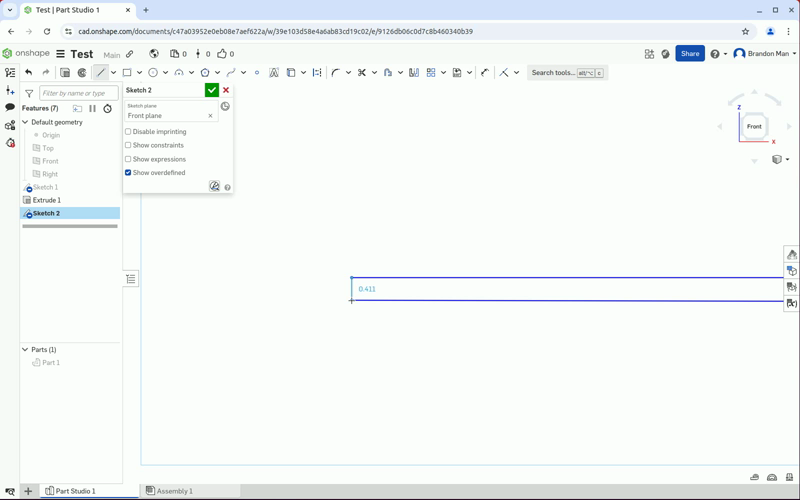
click(351, 300)
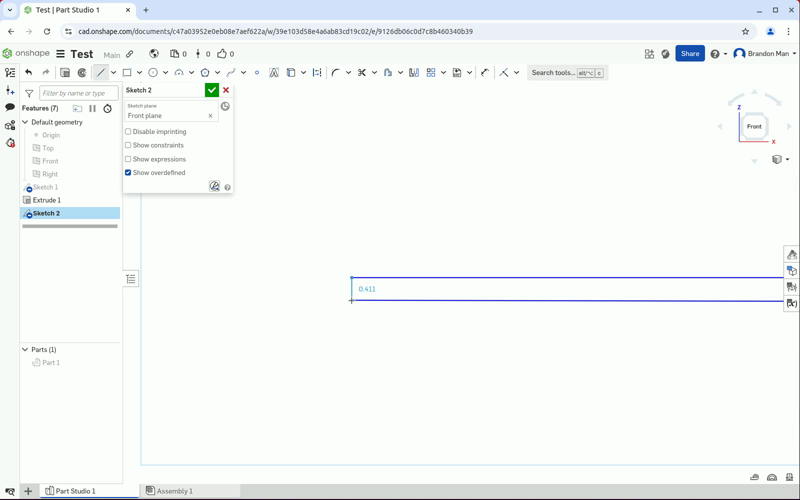
scroll(-6)
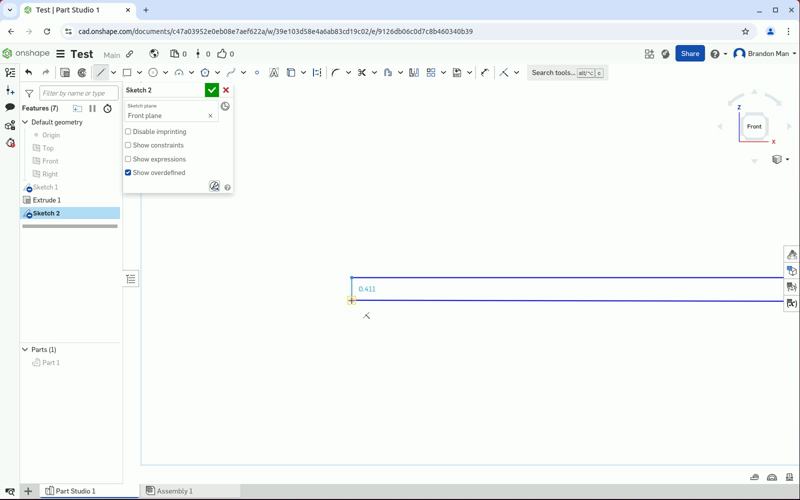
scroll(-6)
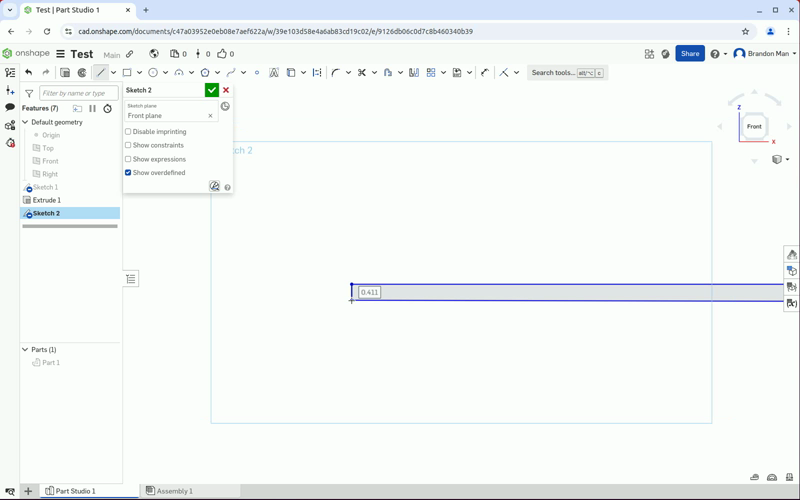
scroll(-6)
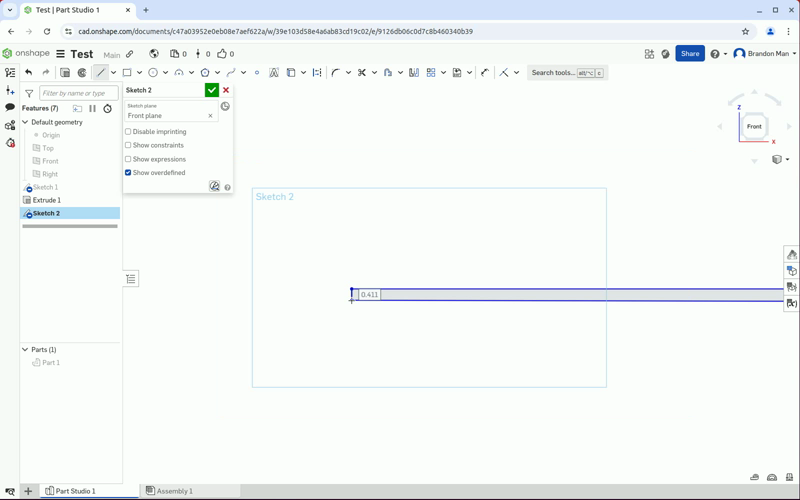
scroll(-6)
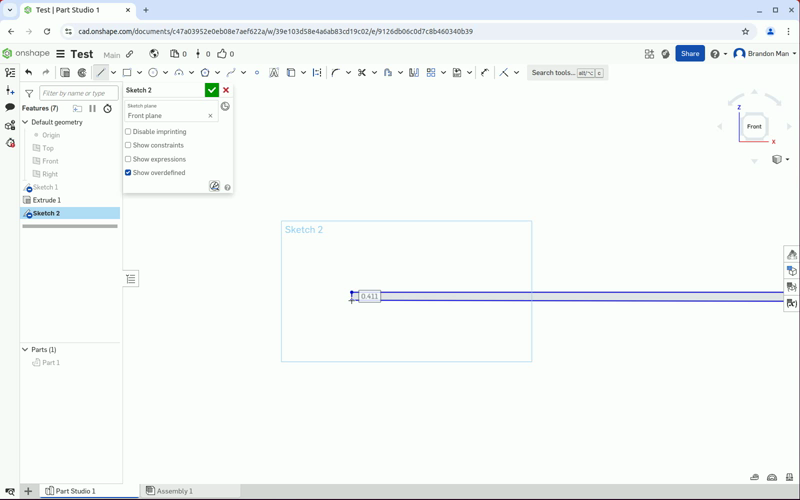
scroll(-6)
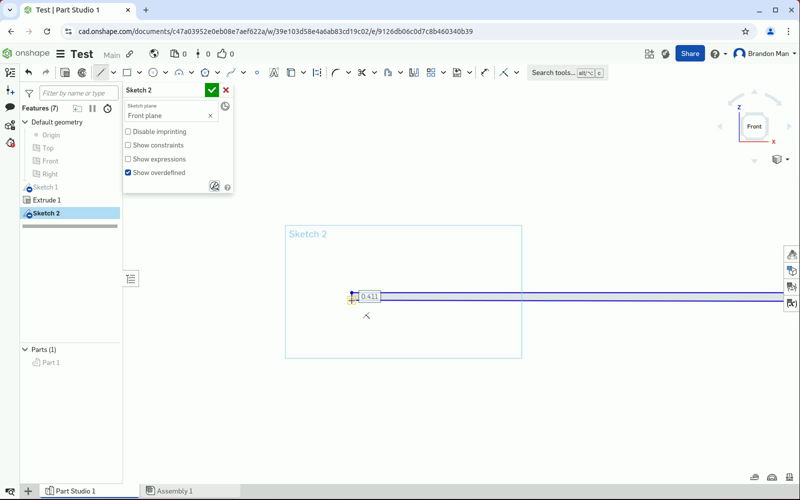
scroll(-6)
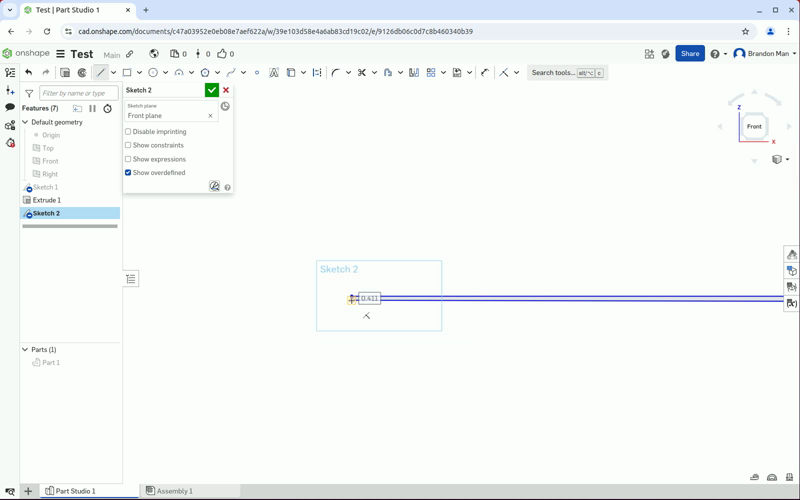
scroll(-6)
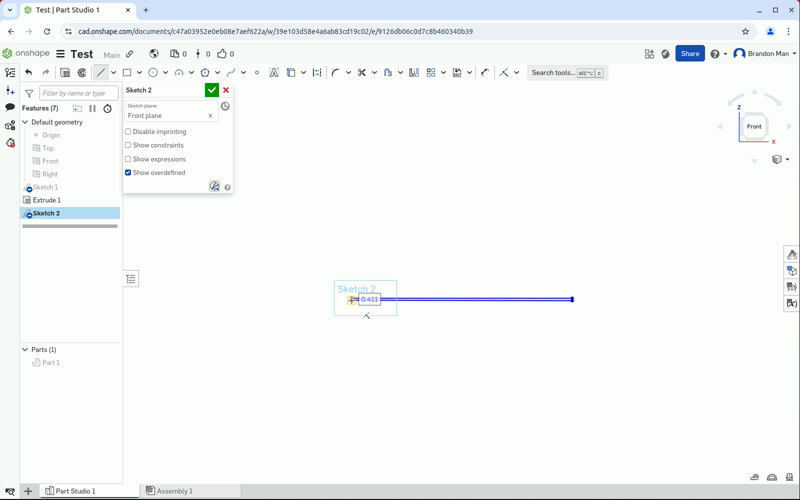
key(esc)
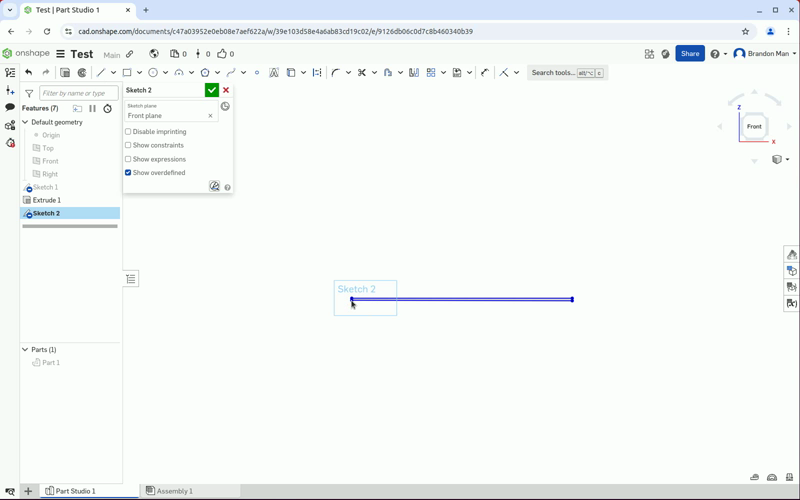
mouse_move(492, 299)
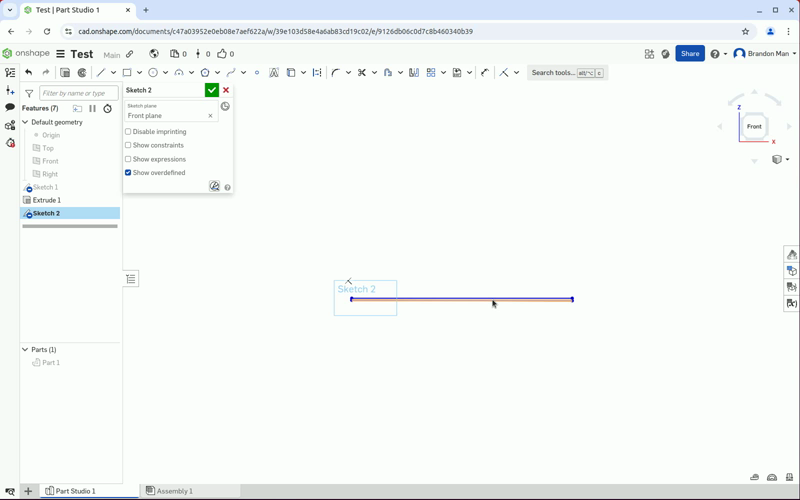
scroll(6)
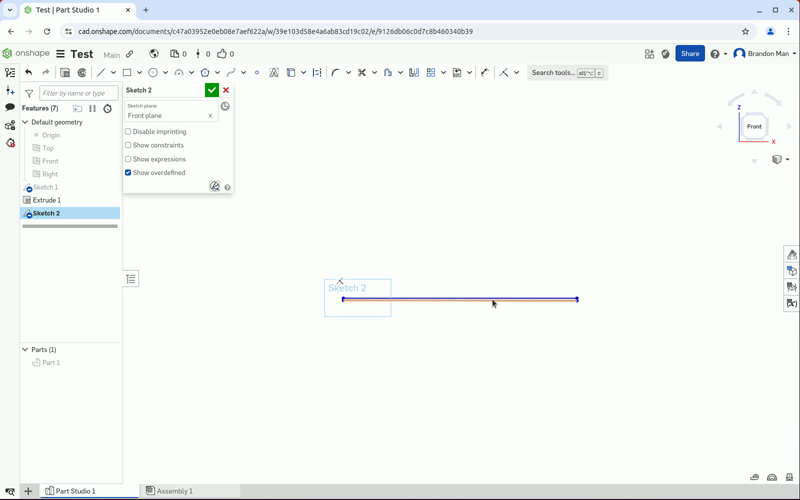
scroll(6)
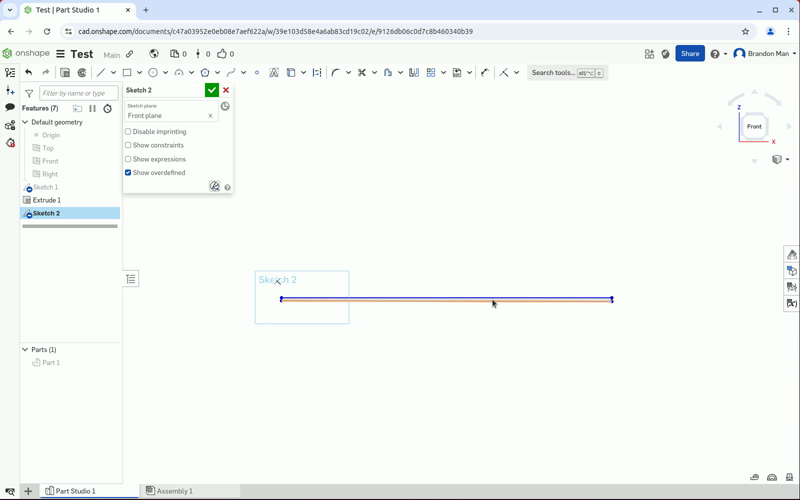
scroll(6)
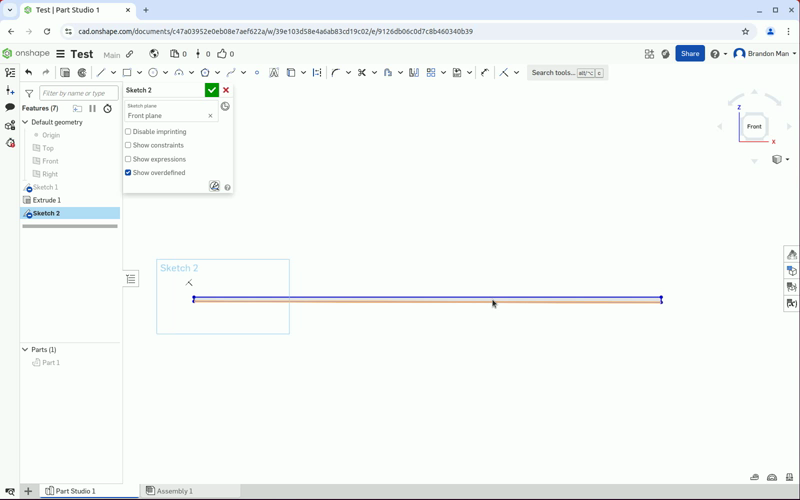
scroll(6)
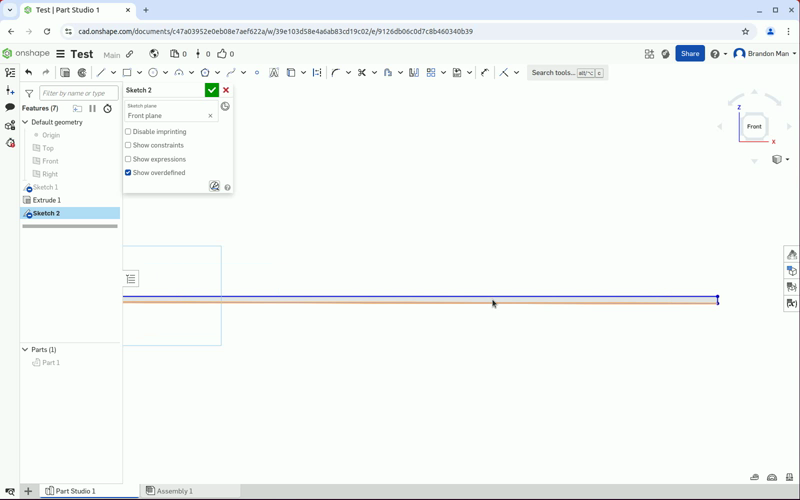
scroll(6)
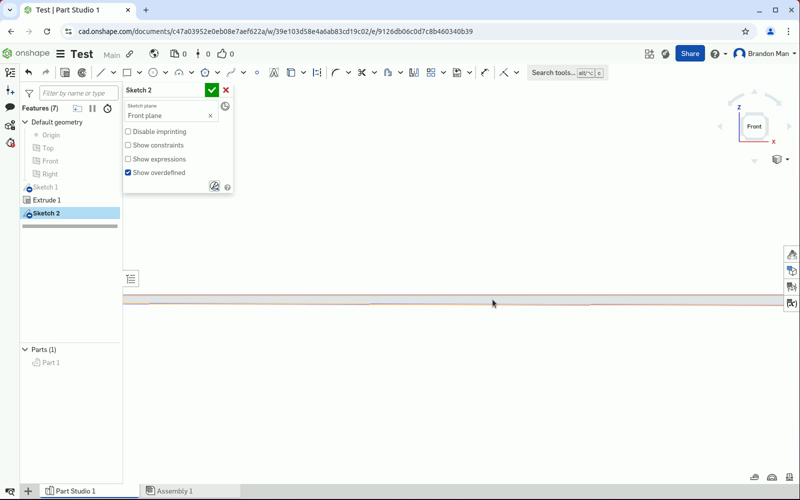
scroll(6)
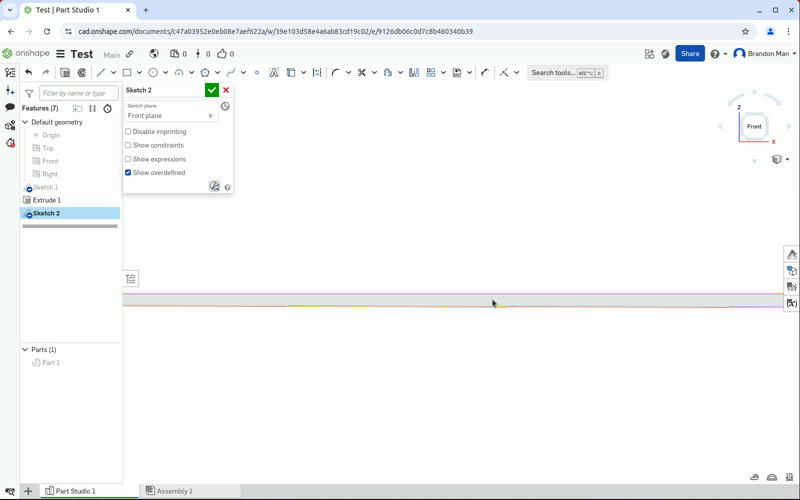
scroll(6)
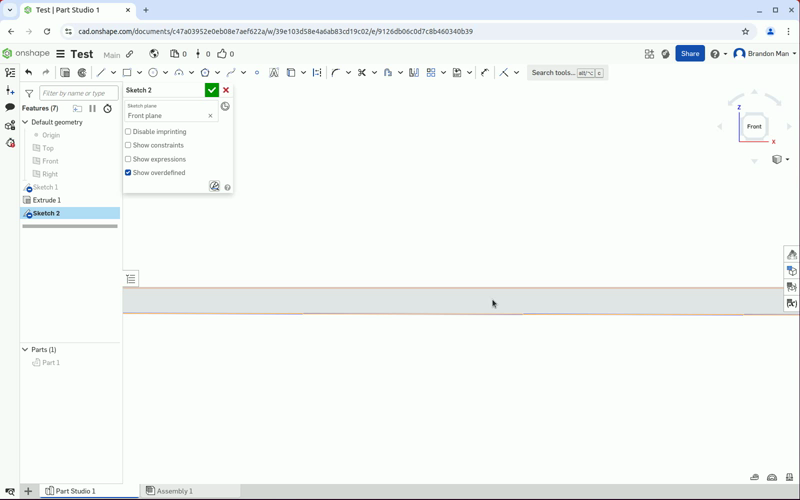
click(492, 299)
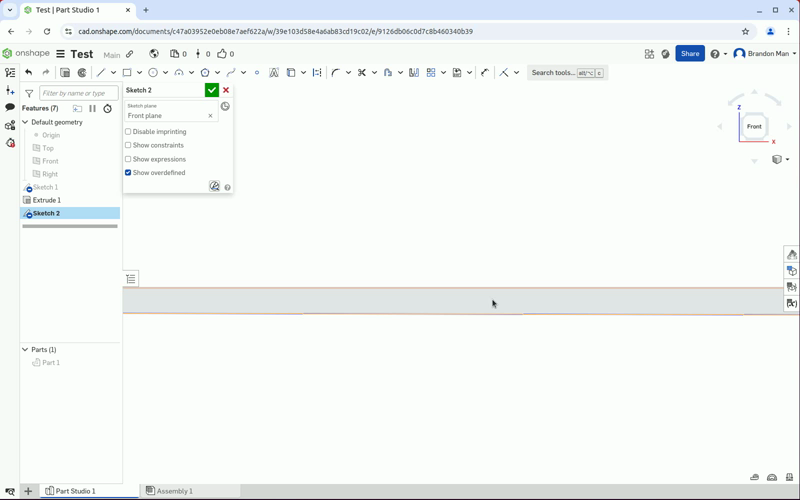
scroll(-6)
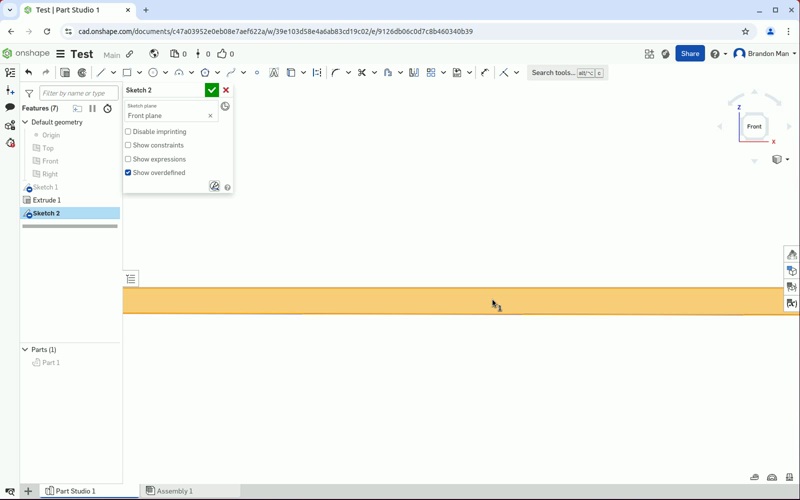
scroll(-6)
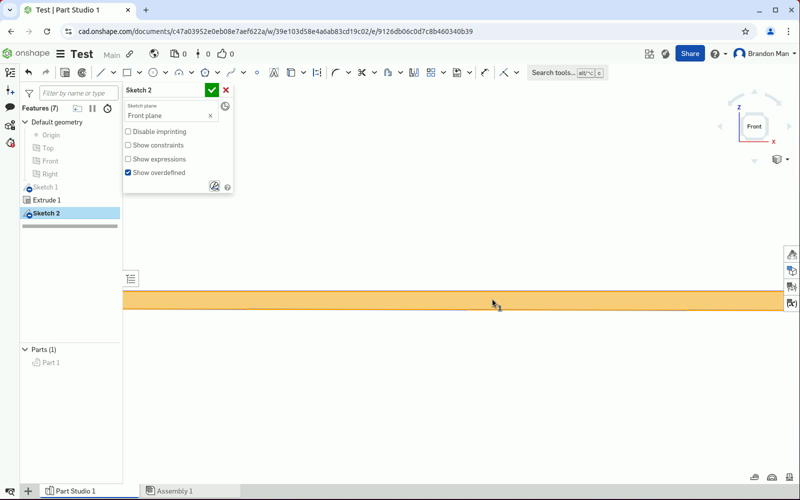
scroll(-6)
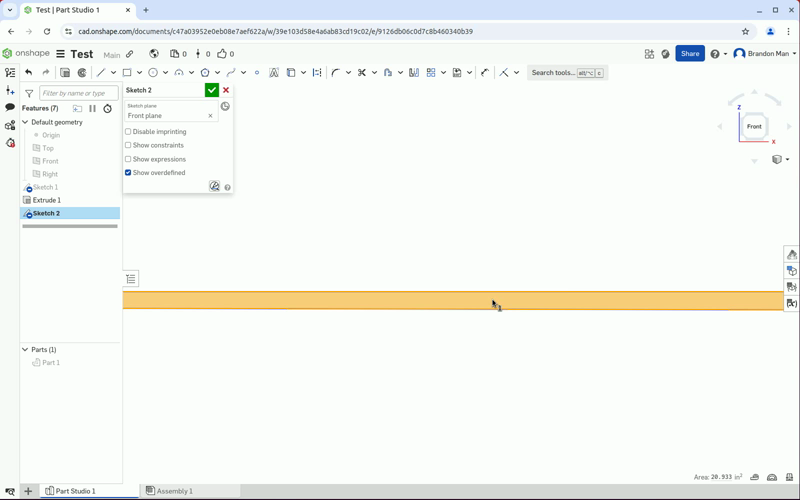
scroll(-6)
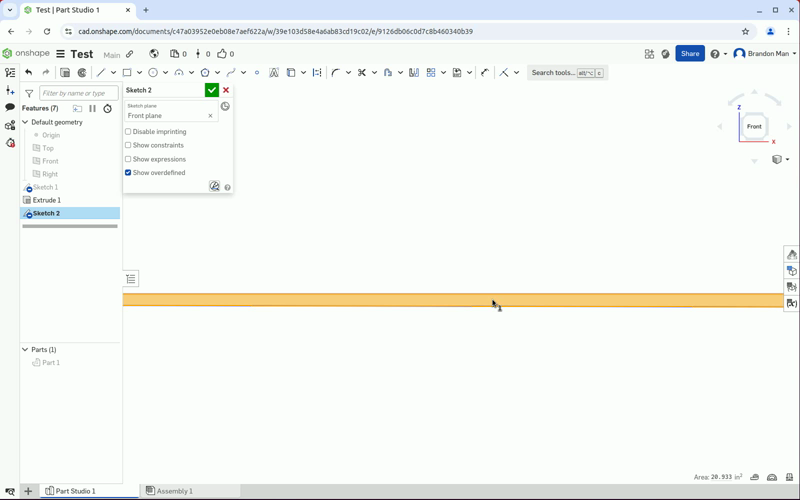
scroll(-6)
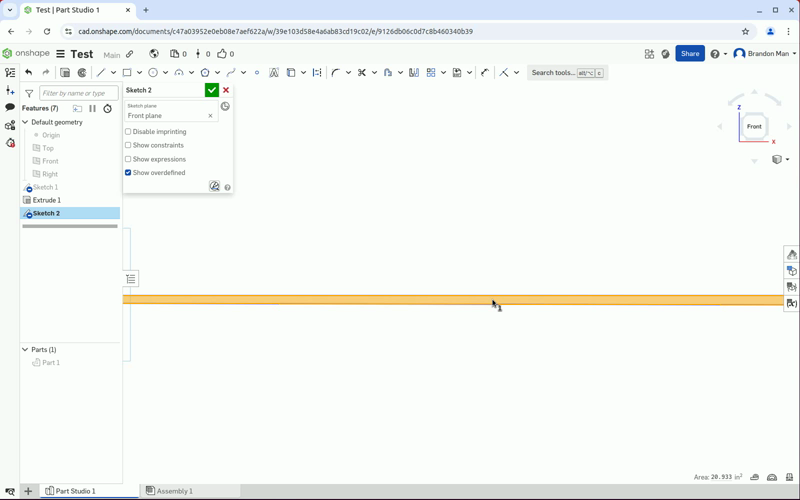
scroll(-6)
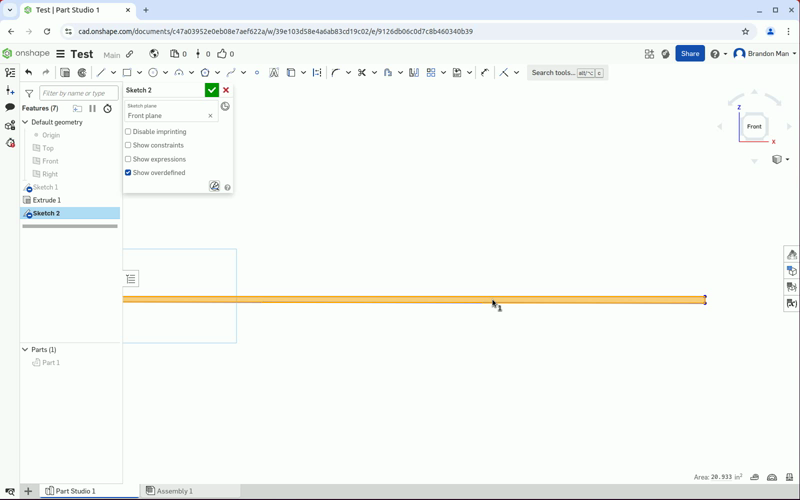
scroll(-6)
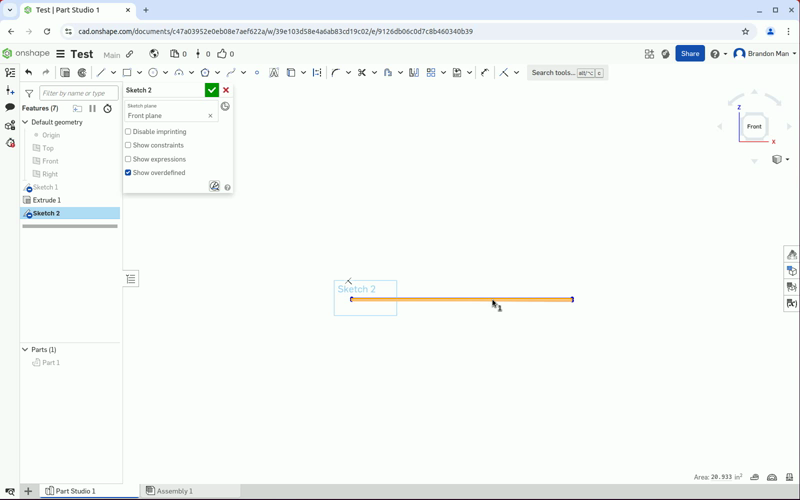
mouse_move(73, 352)
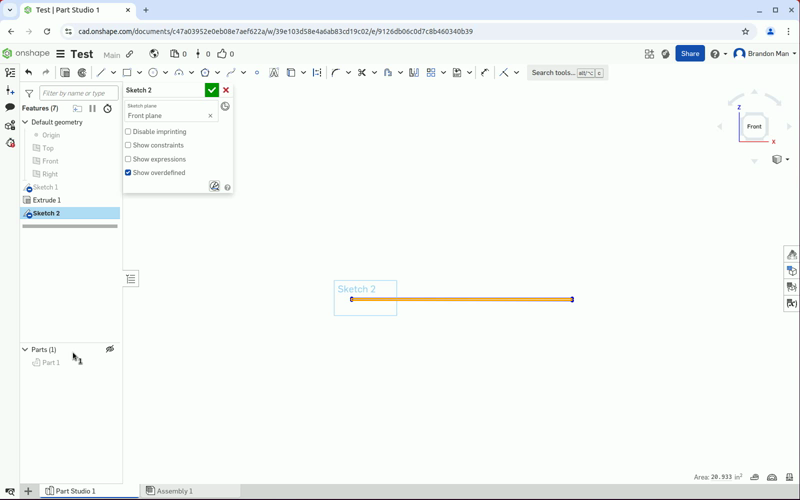
key(shift+y)
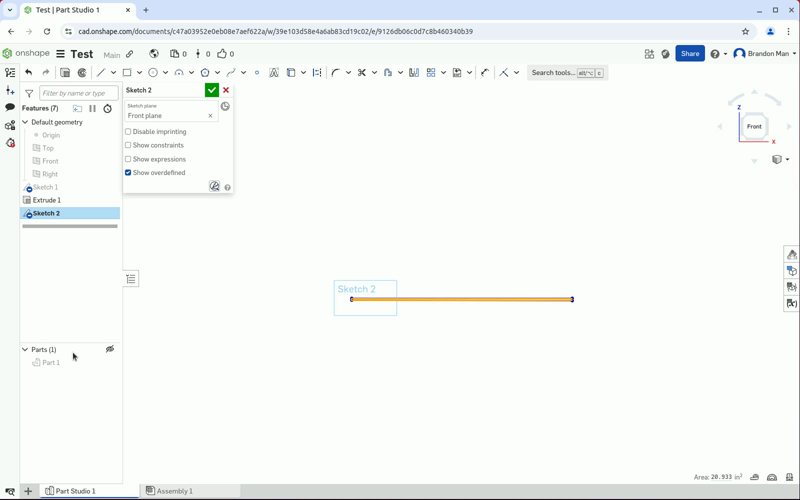
key(shift+e)
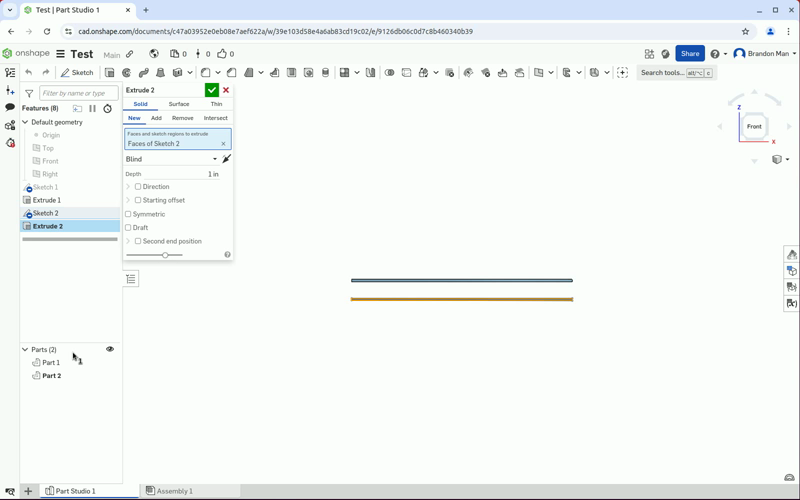
mouse_move(143, 106)
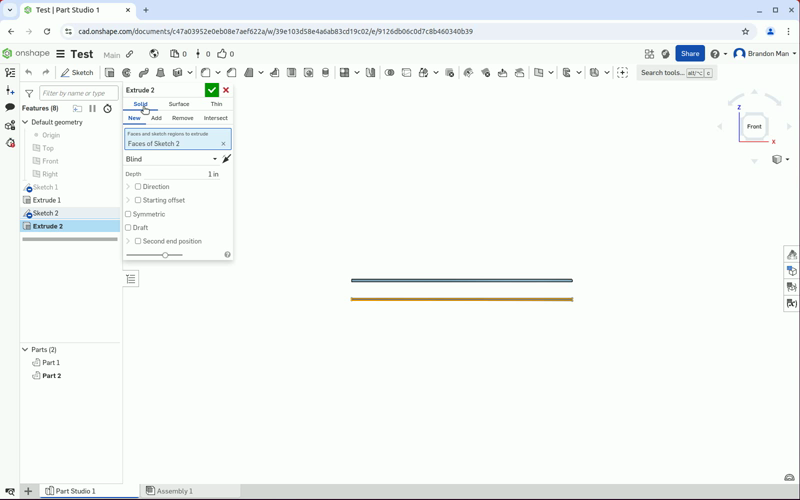
click(143, 106)
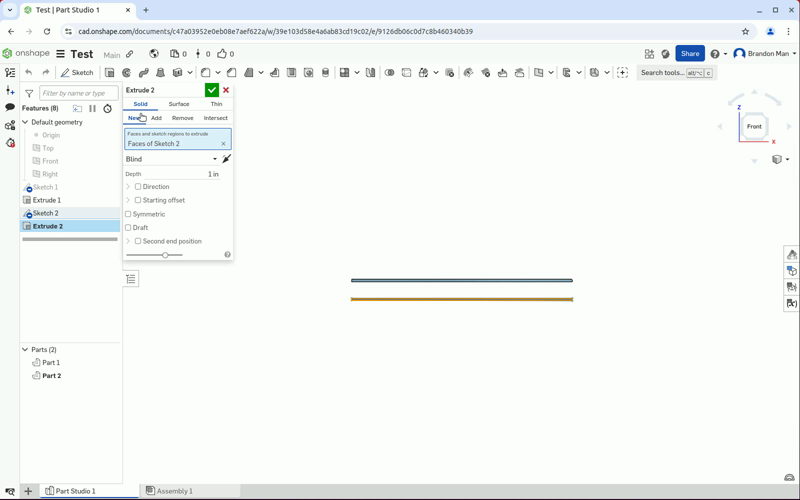
mouse_move(137, 120)
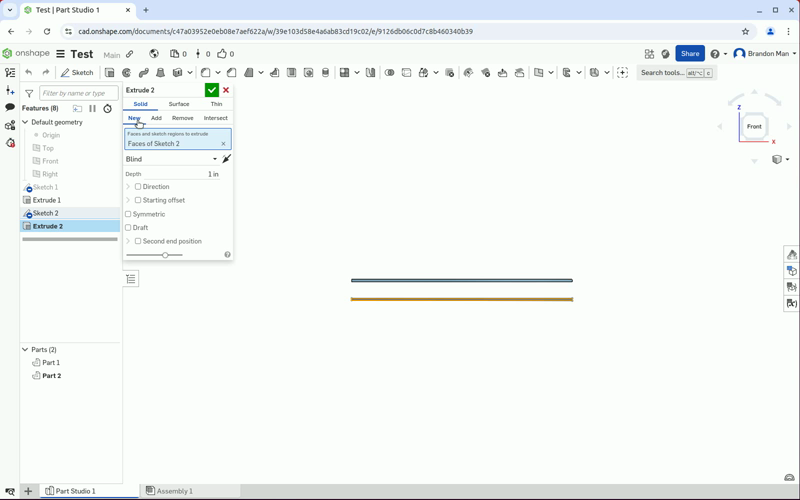
click(137, 120)
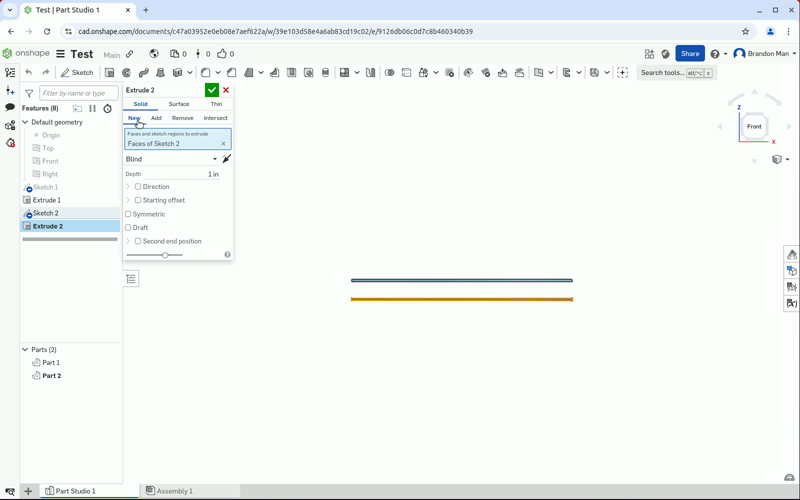
key(tab, 4)
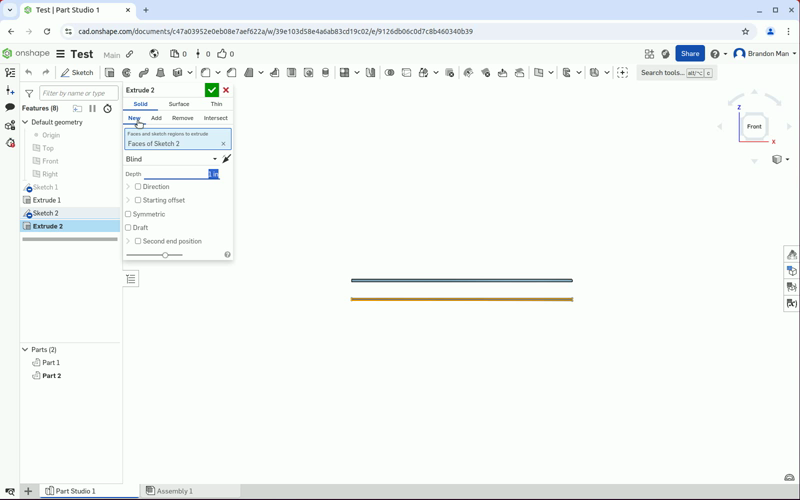
text(5.296)
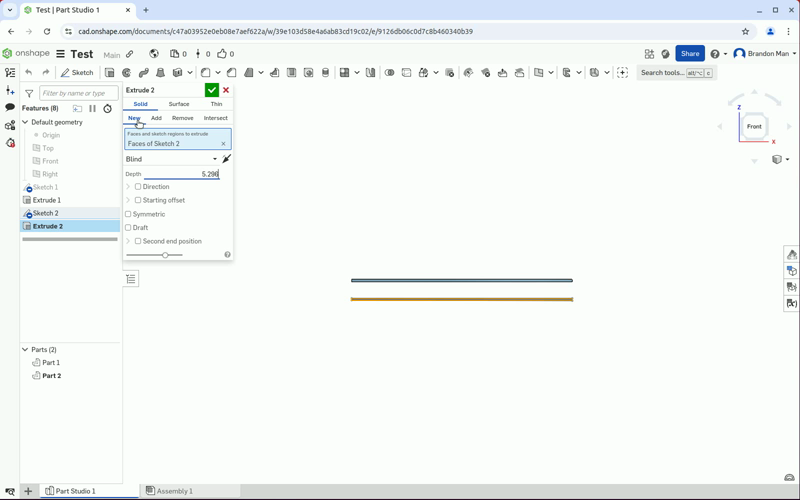
key(enter)
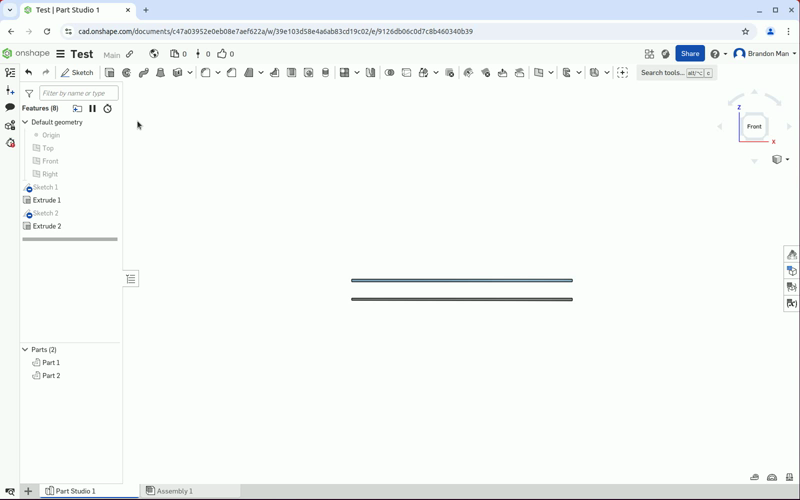
key(shift+h)
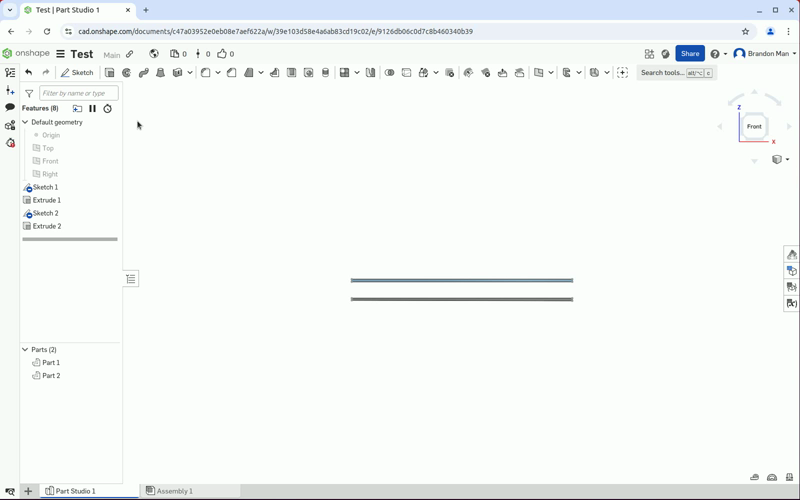
key(shift+h)
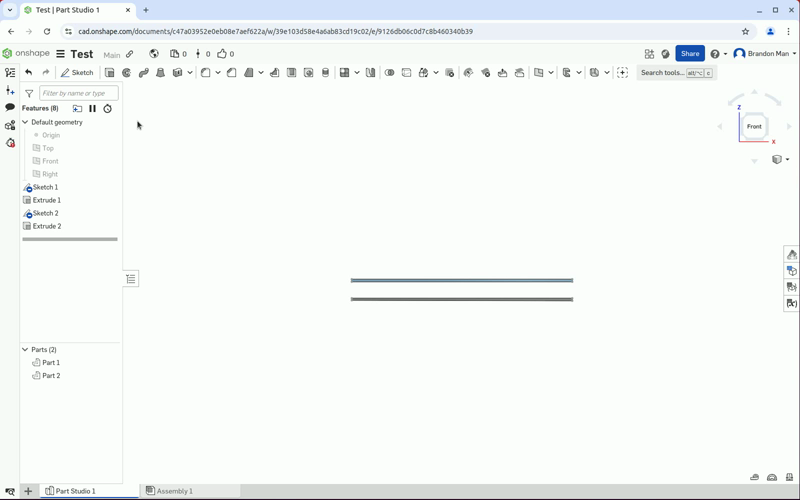
key(shift+7)
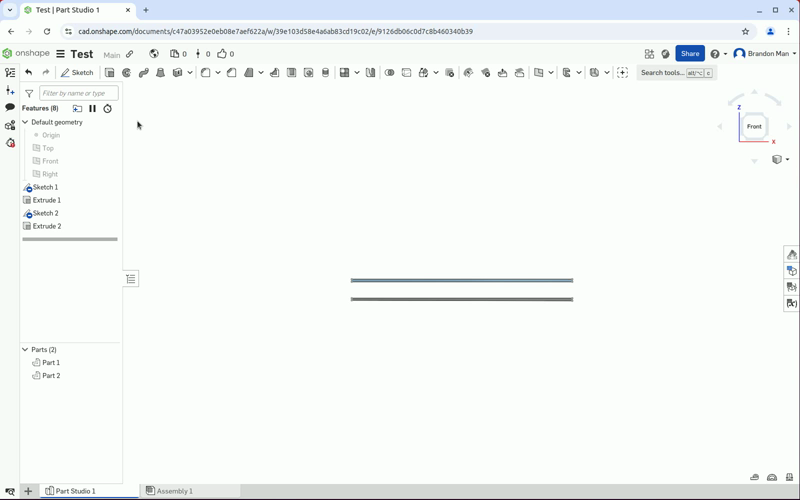
key(left, 2)
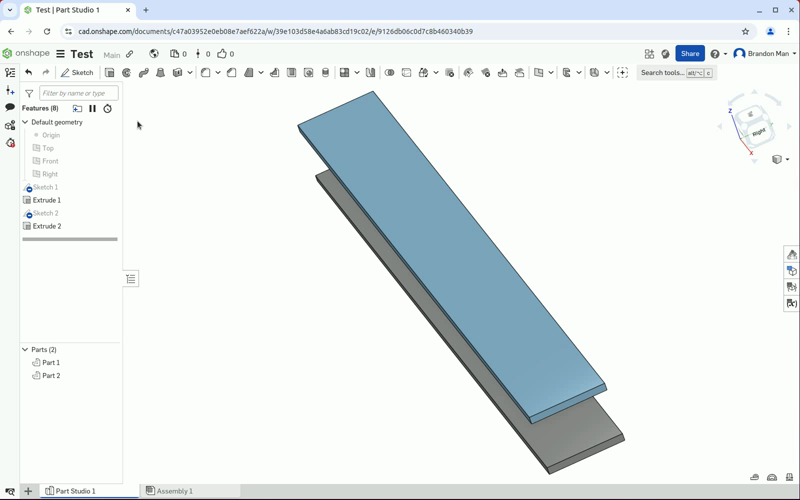
key(down, 2)
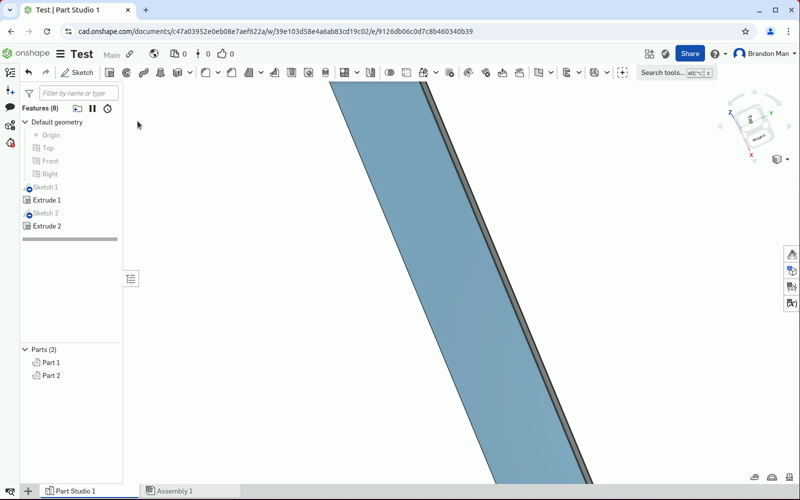
key(up, 2)
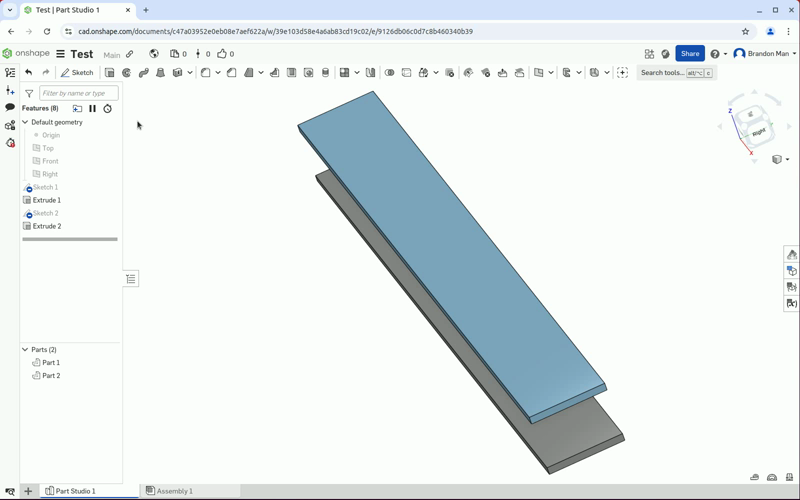
key(right, 2)
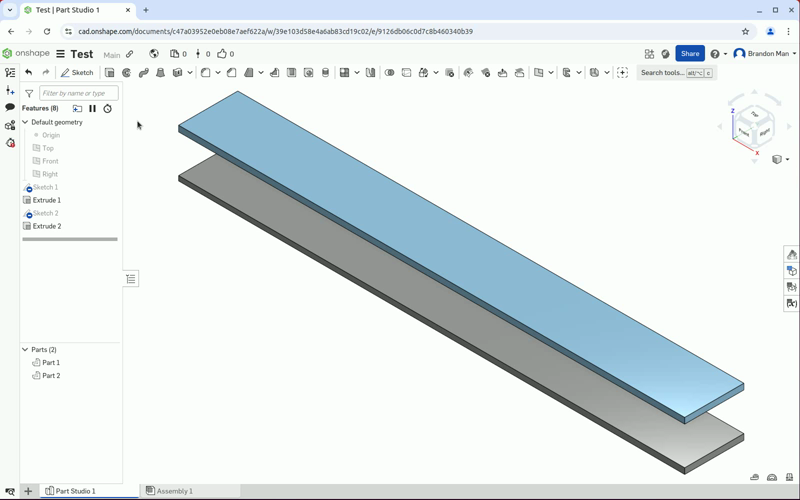
mouse_move(73, 189)
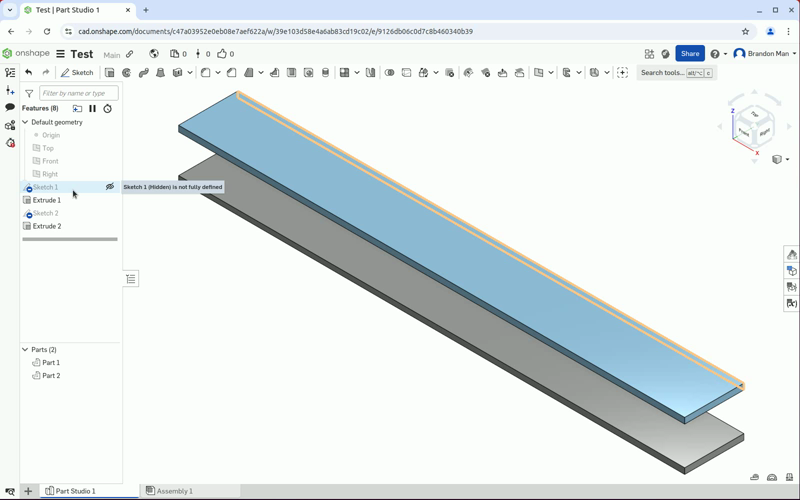
click(73, 189)